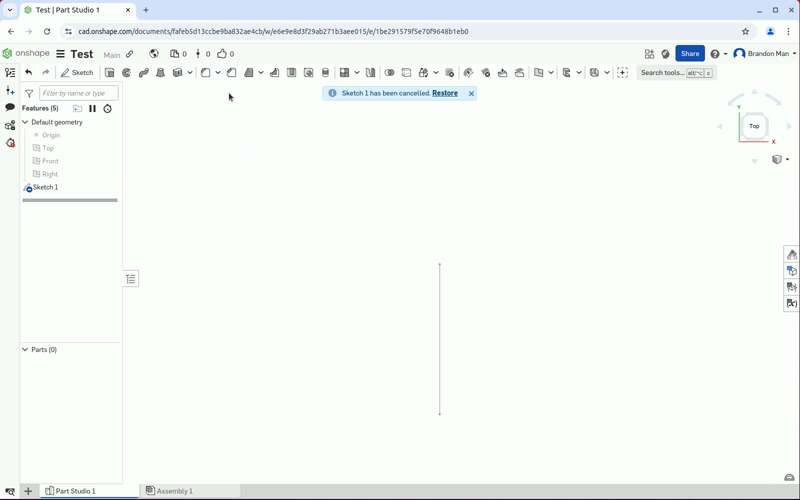
key(shift+h)
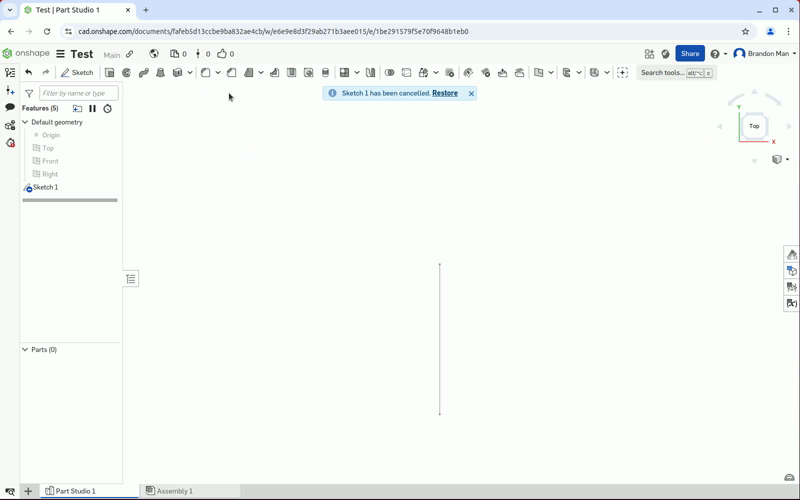
key(shift+s)
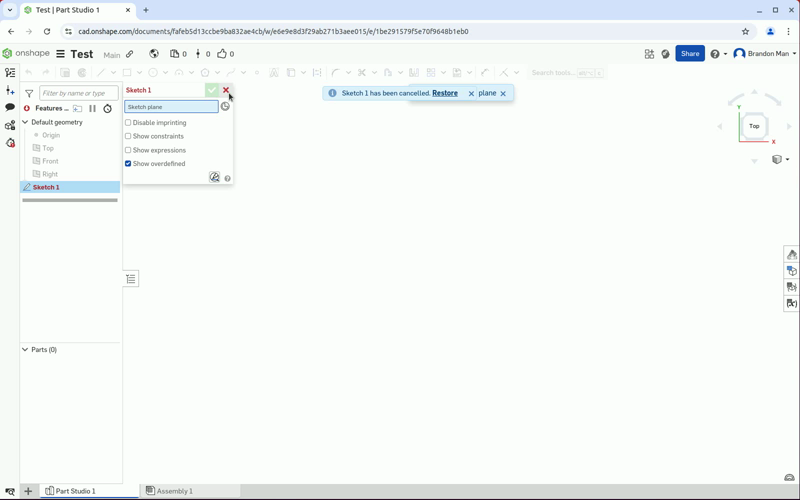
mouse_move(73, 150)
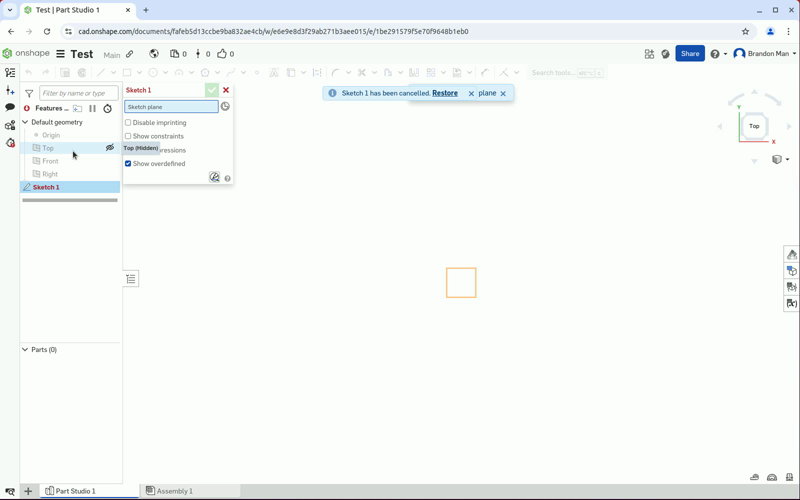
click(73, 150)
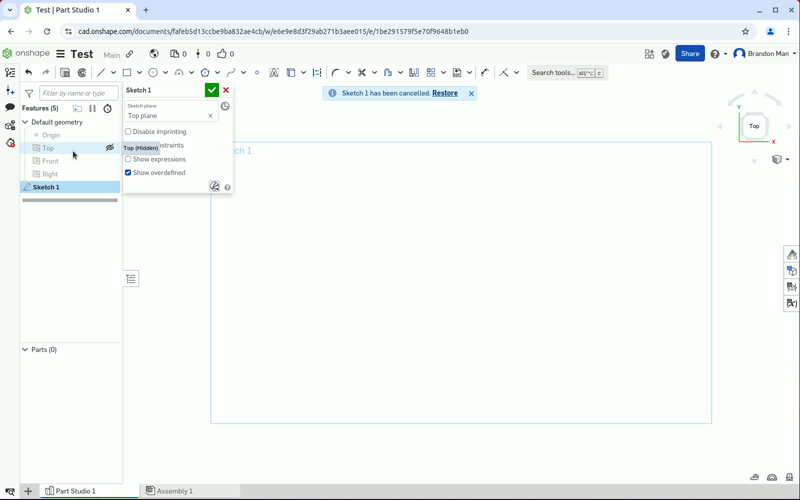
mouse_move(73, 352)
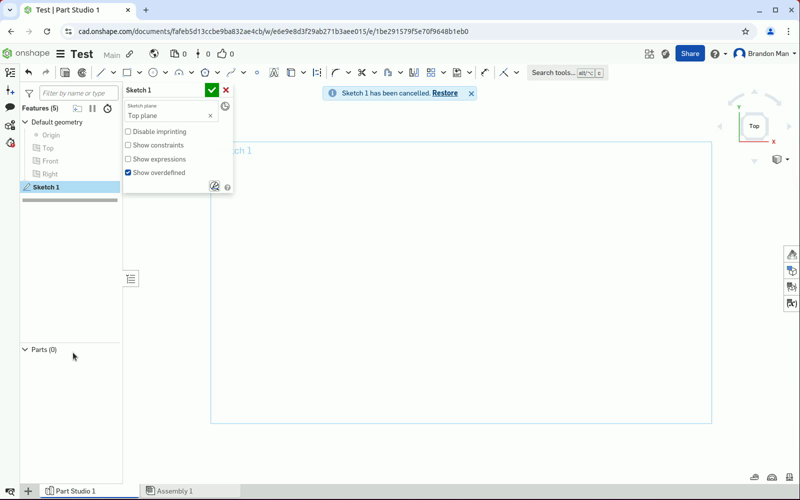
key(y)
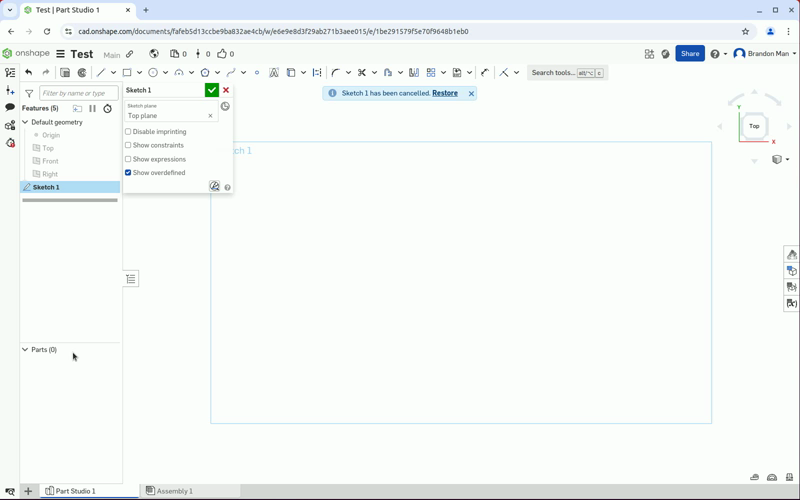
key(l)
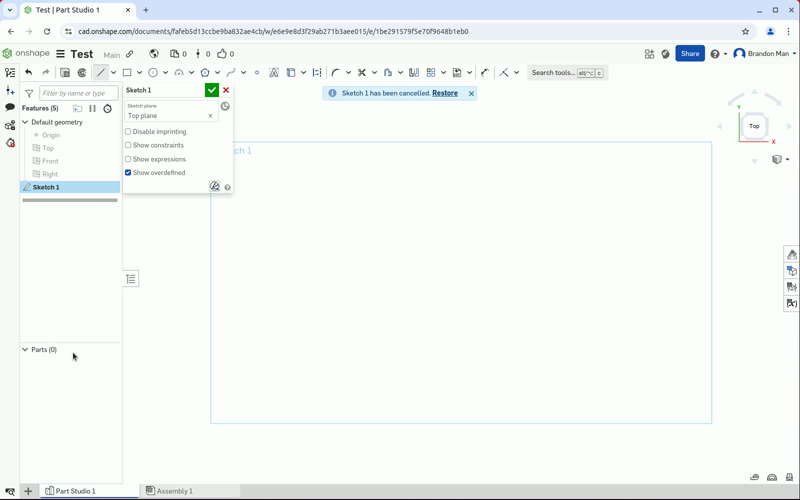
key_down(shift)
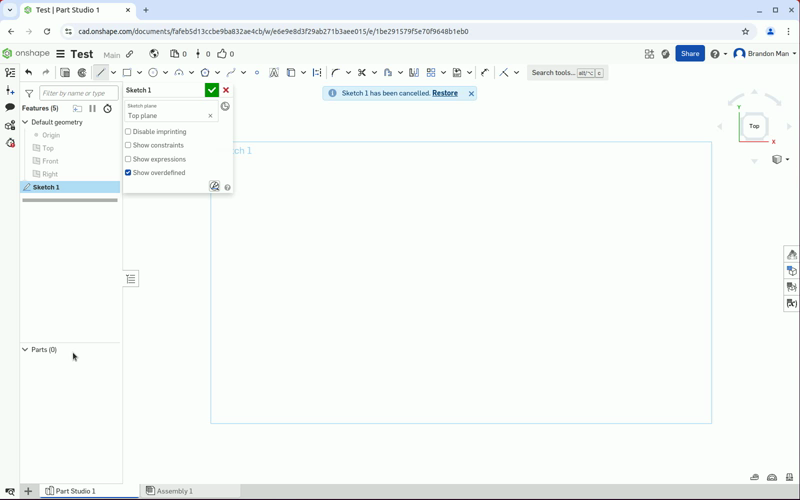
mouse_move(348, 339)
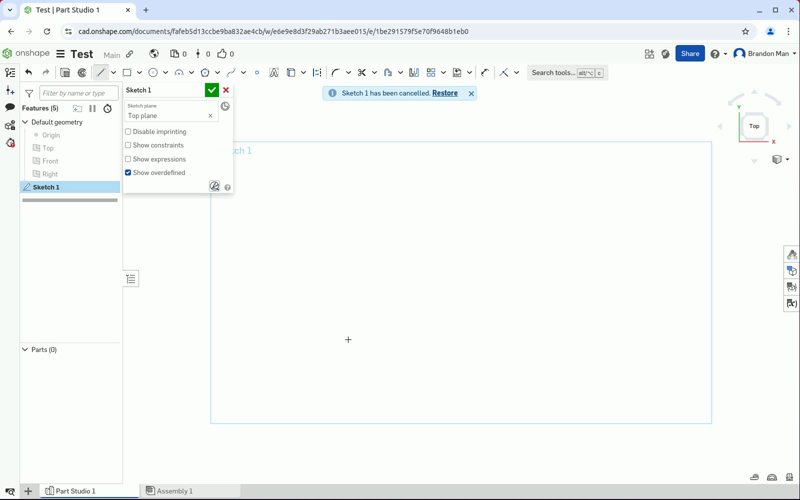
click(348, 339)
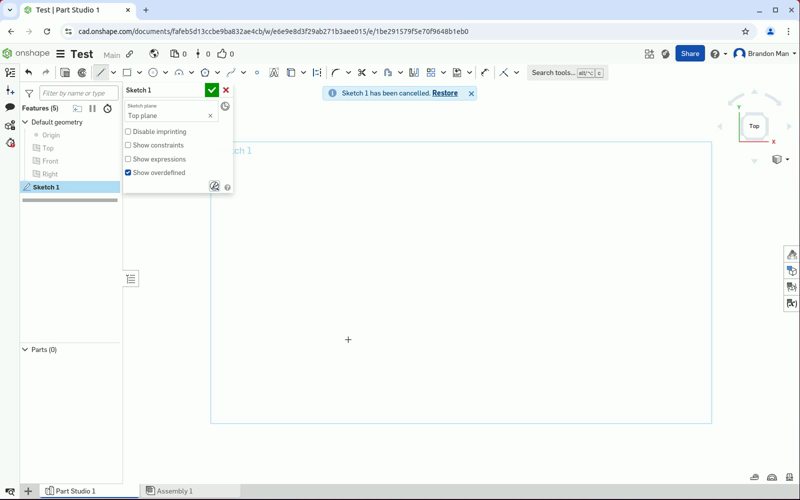
key_up(shift)
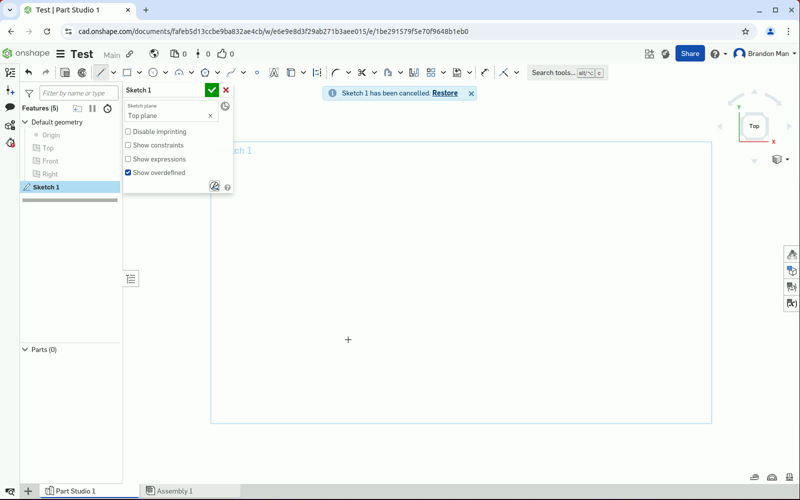
key_down(shift)
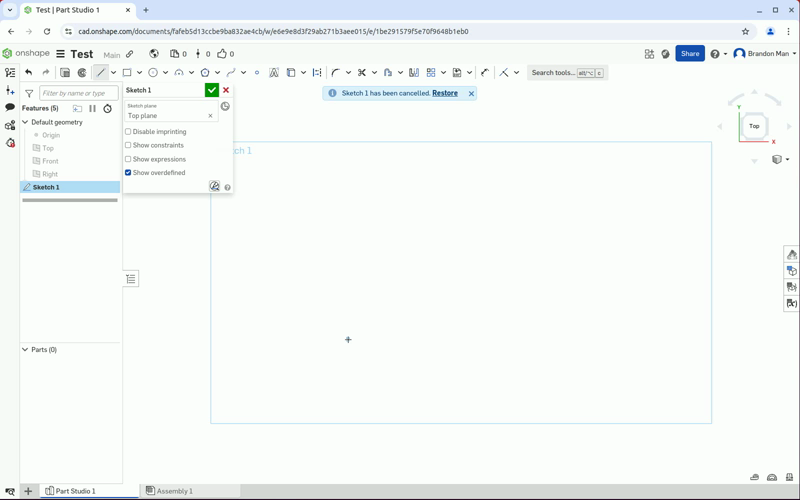
mouse_move(541, 339)
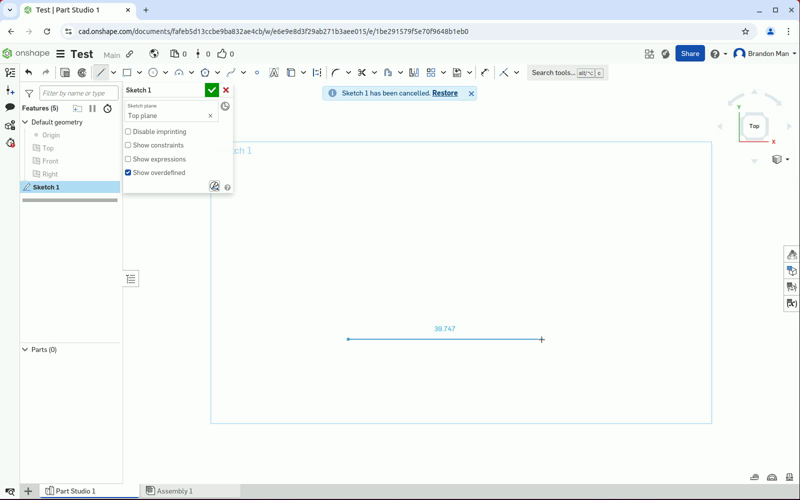
click(541, 339)
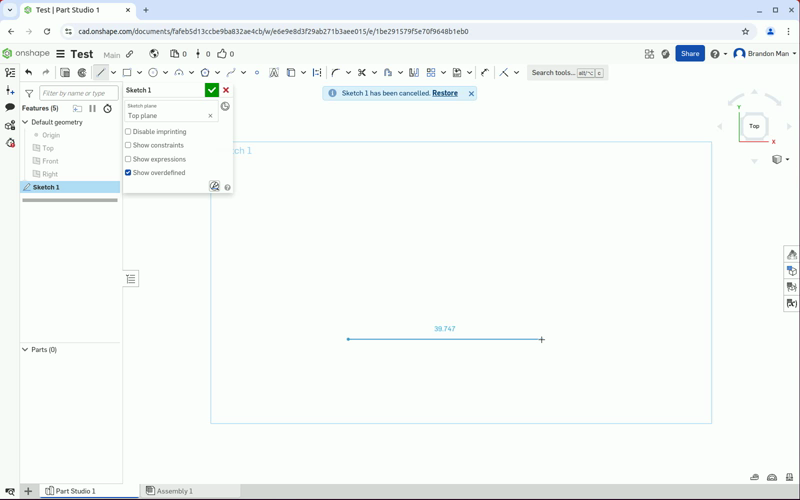
key_up(shift)
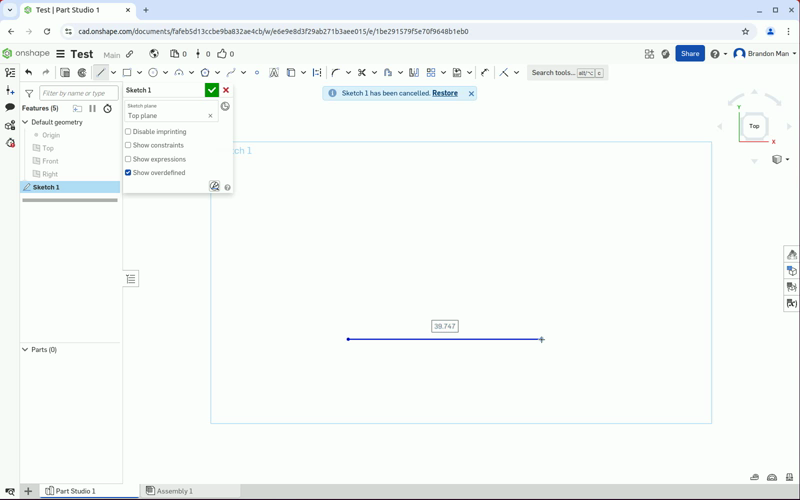
key_down(shift)
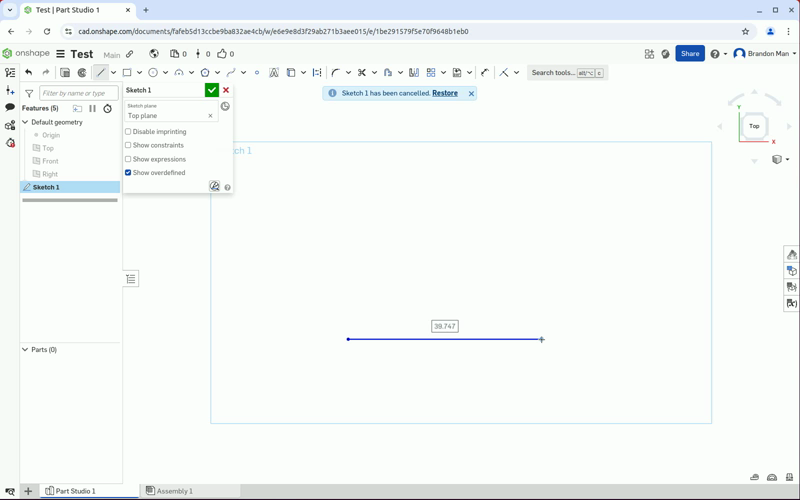
mouse_move(541, 263)
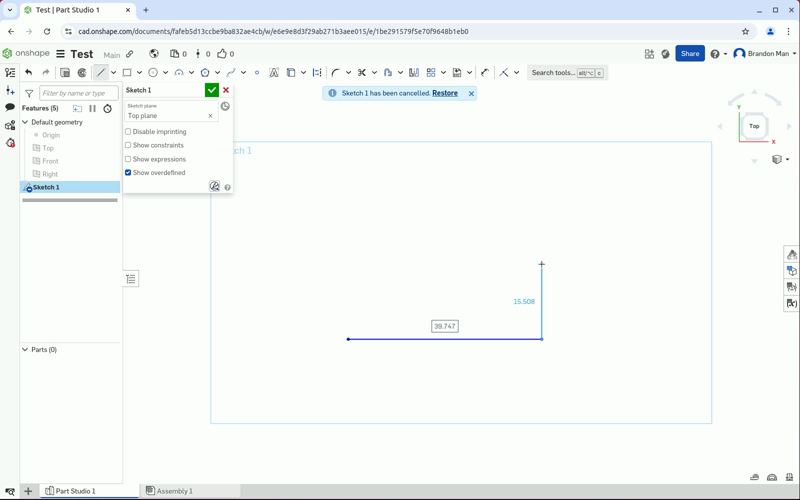
click(541, 263)
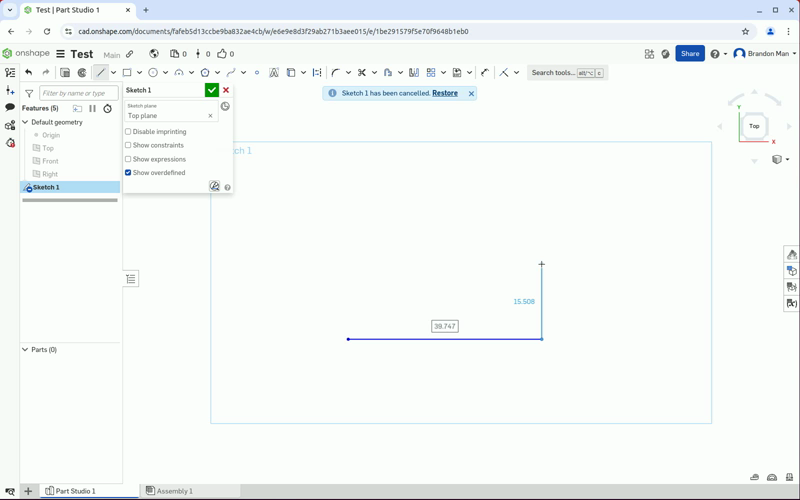
key_up(shift)
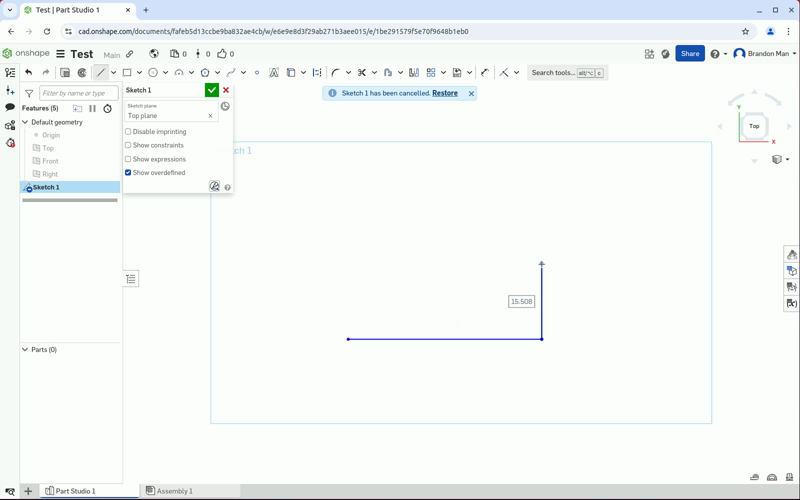
key_down(shift)
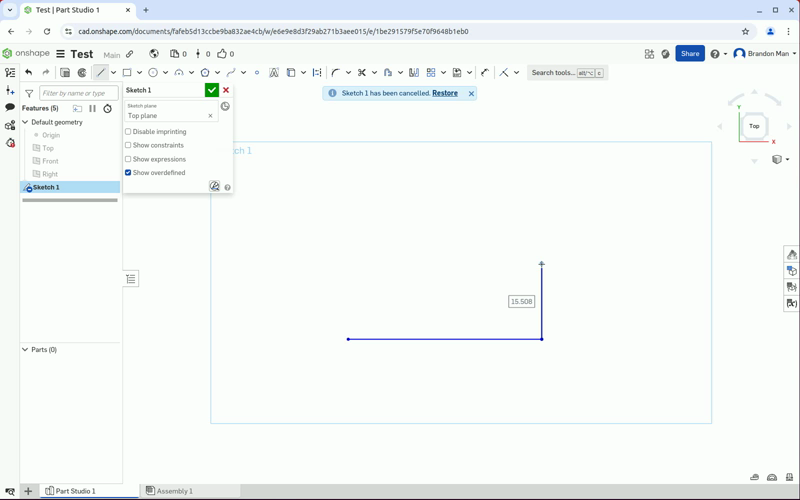
mouse_move(571, 263)
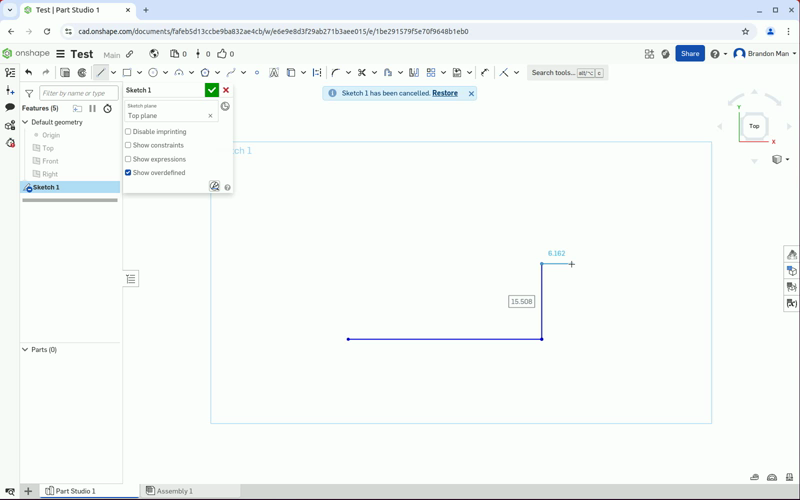
mouse_move(572, 263)
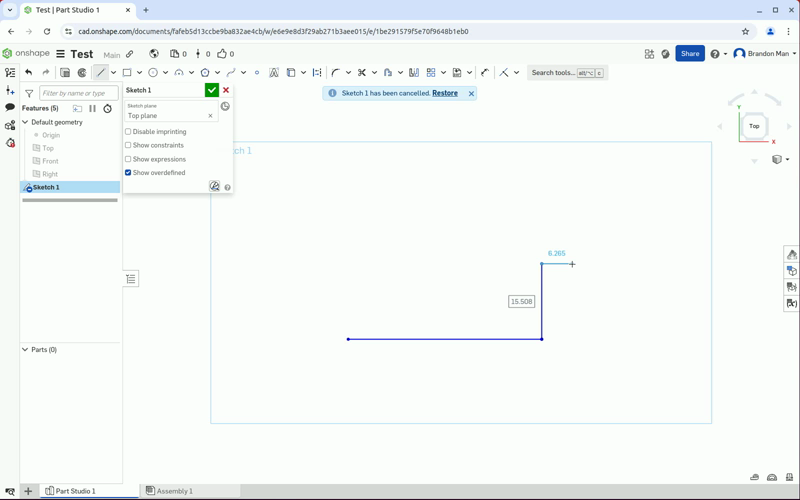
click(572, 263)
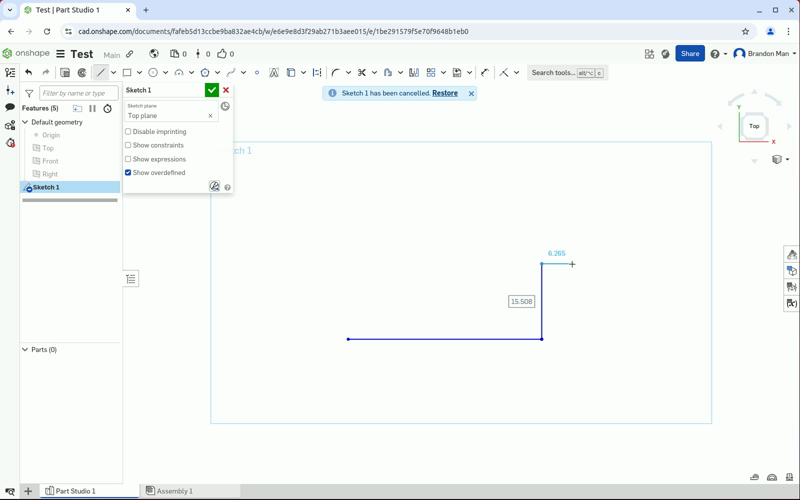
key_up(shift)
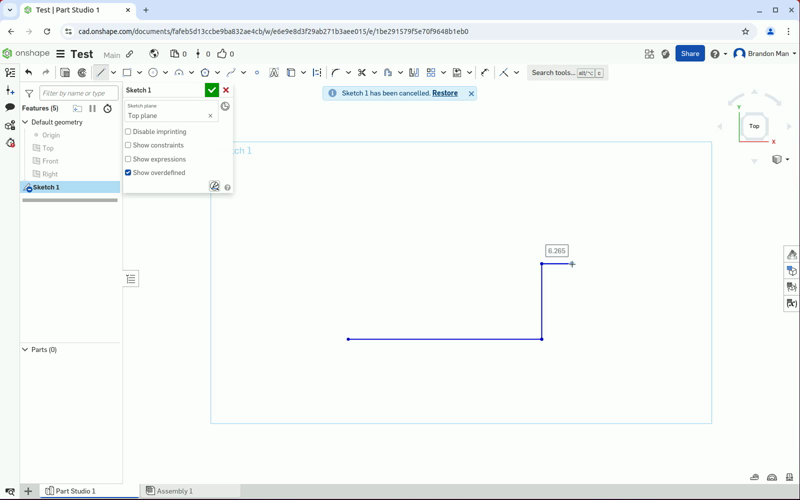
key_down(shift)
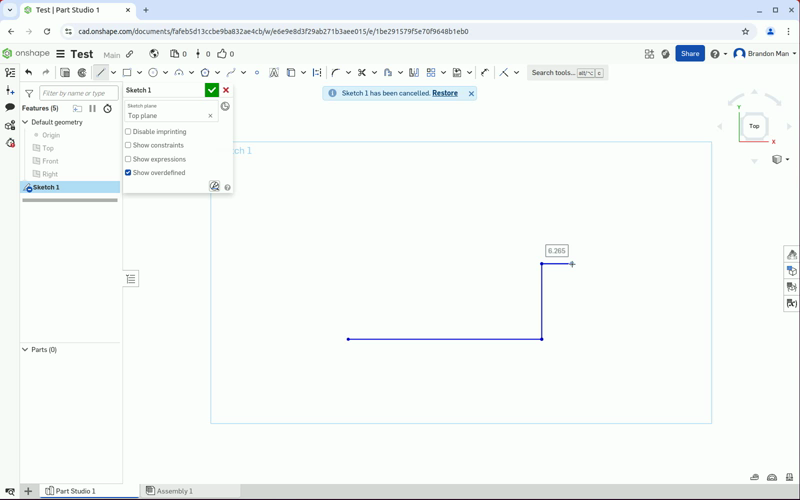
mouse_move(589, 263)
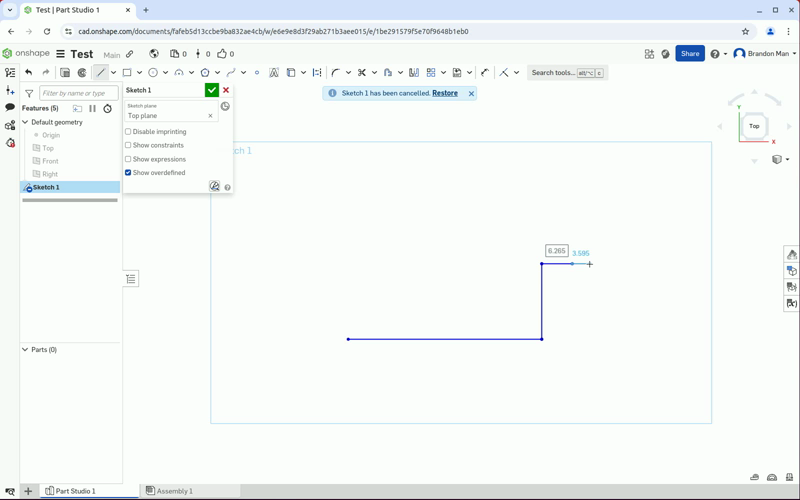
mouse_move(572, 226)
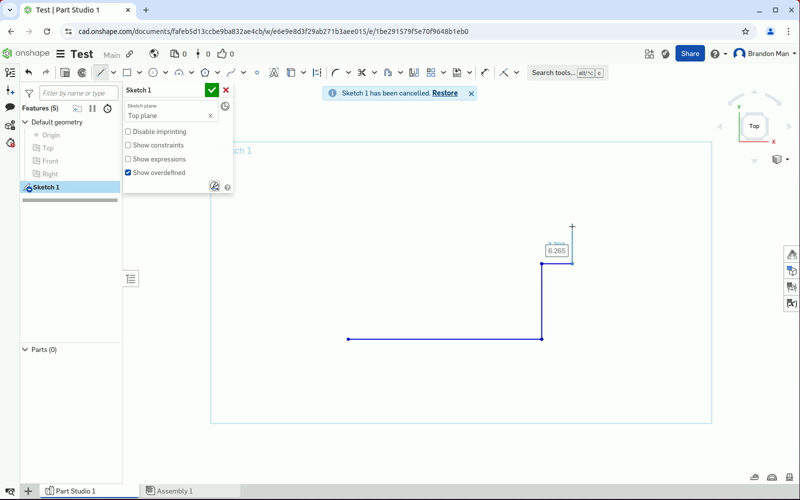
click(572, 226)
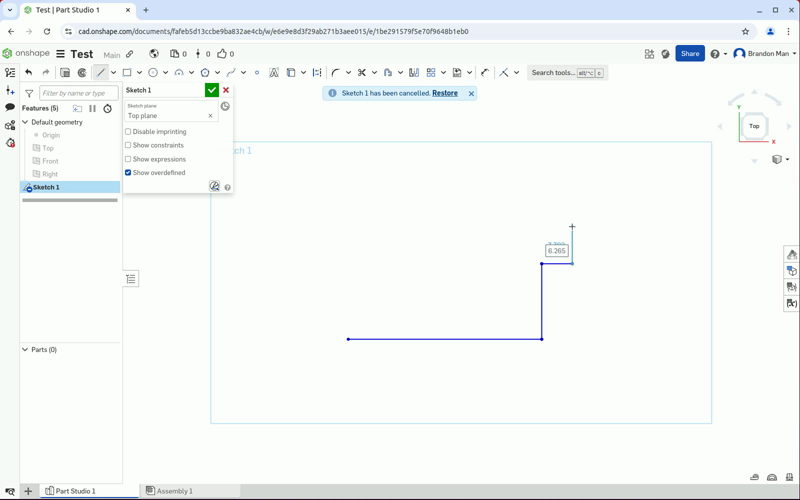
key_up(shift)
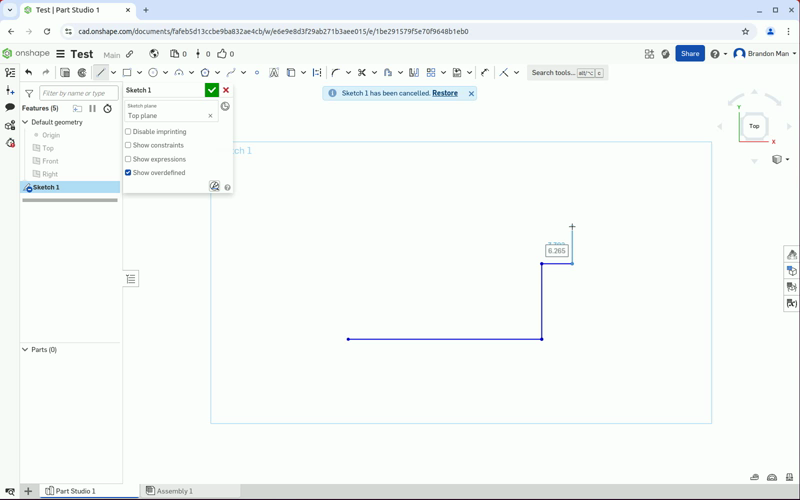
key_down(shift)
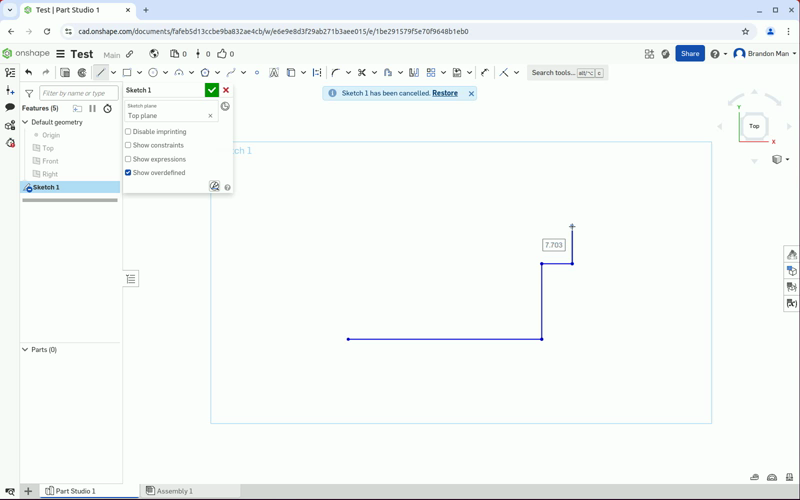
mouse_move(348, 226)
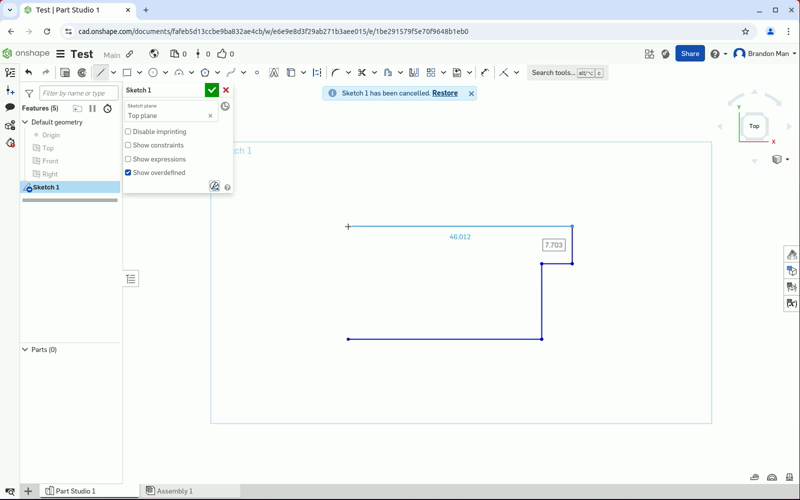
click(348, 226)
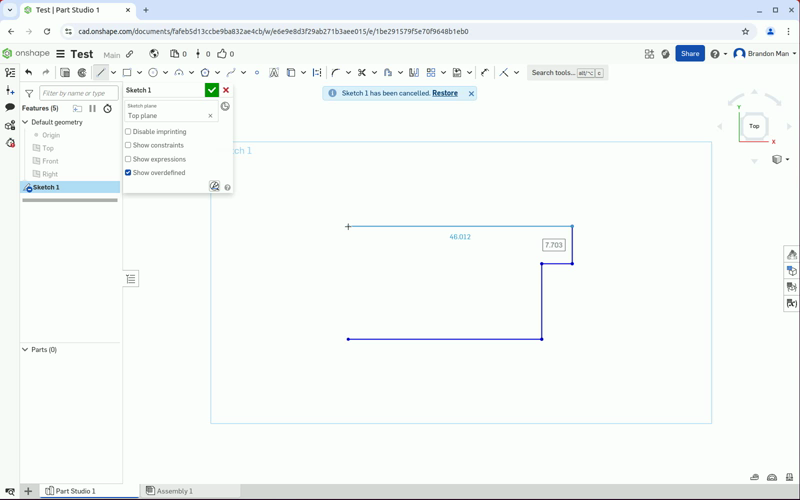
key_up(shift)
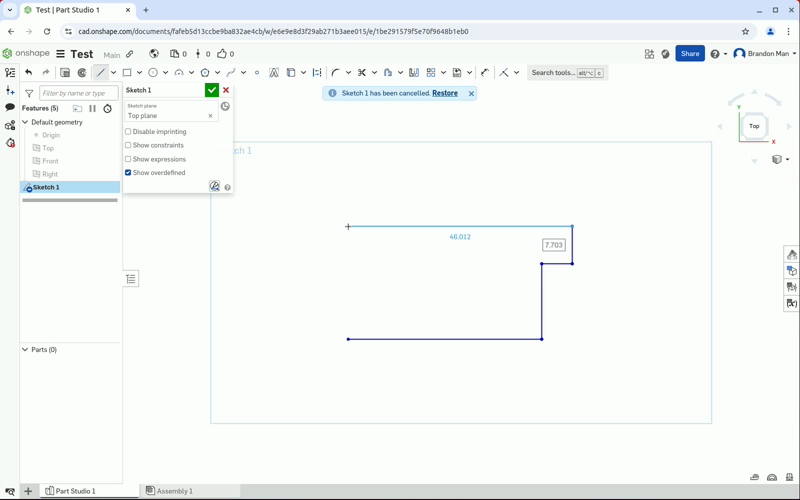
key_down(shift)
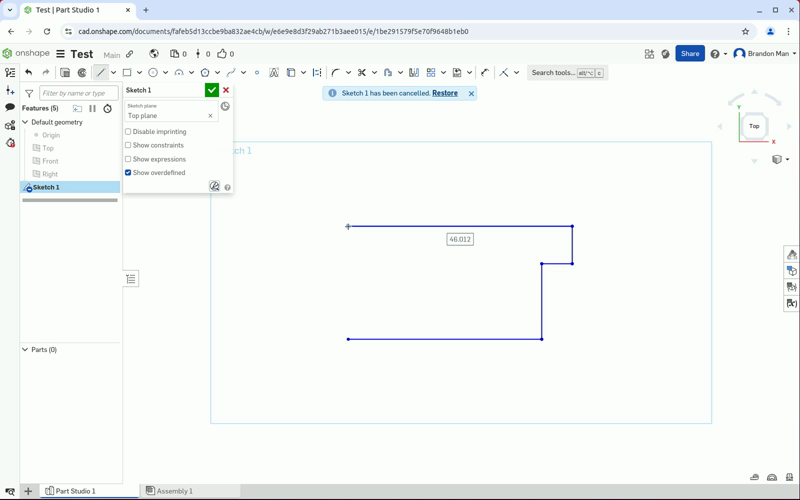
mouse_move(348, 339)
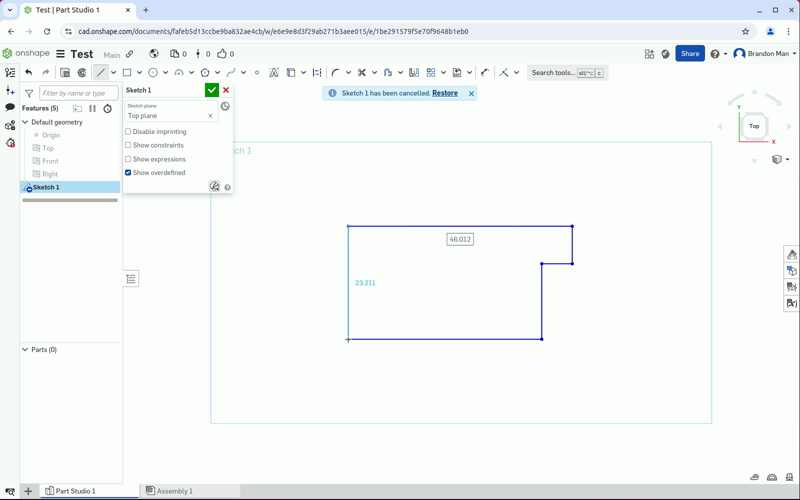
key_up(shift)
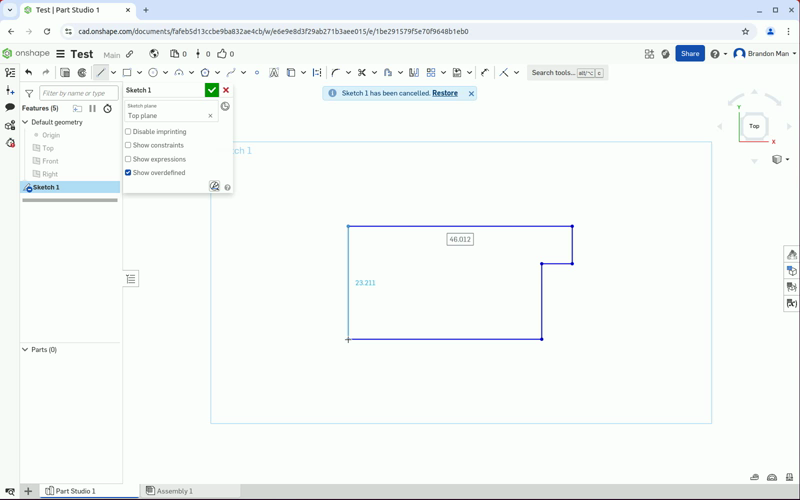
click(348, 339)
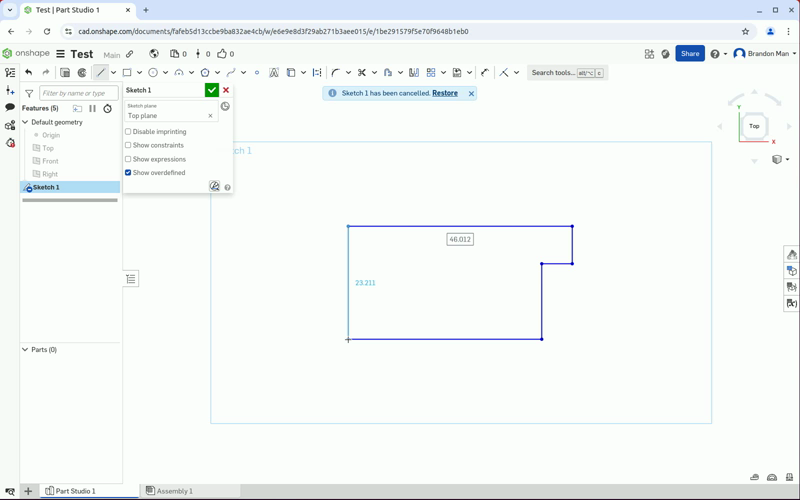
key(esc)
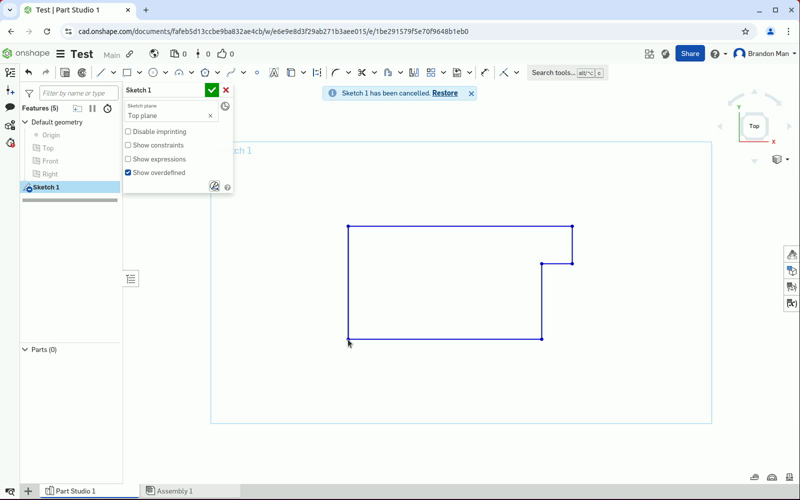
key(c)
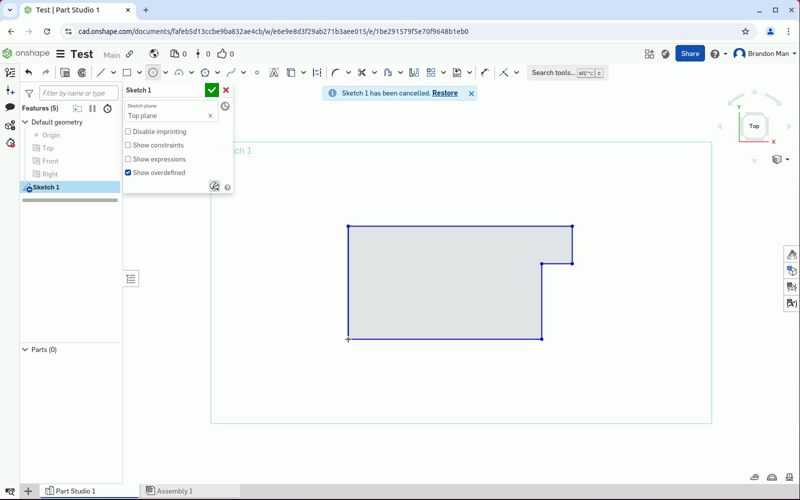
key_down(shift)
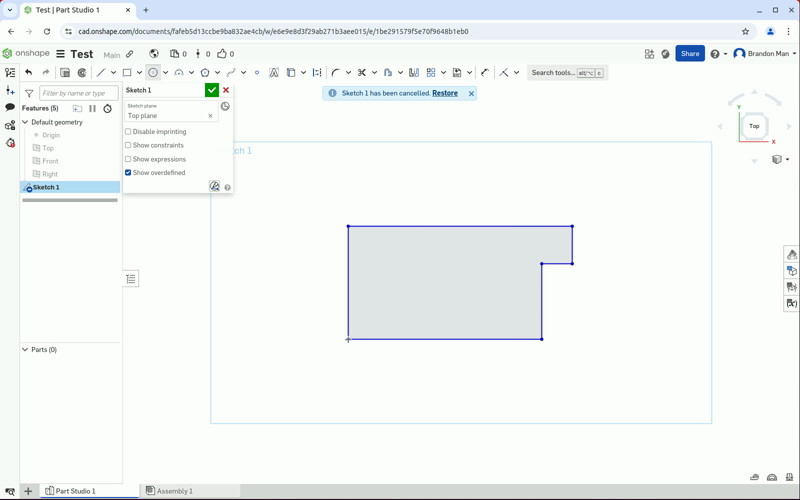
mouse_move(461, 282)
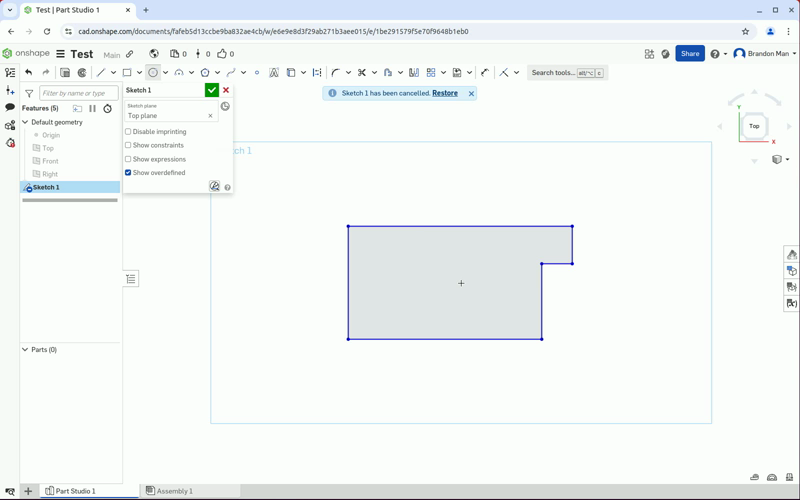
click(461, 282)
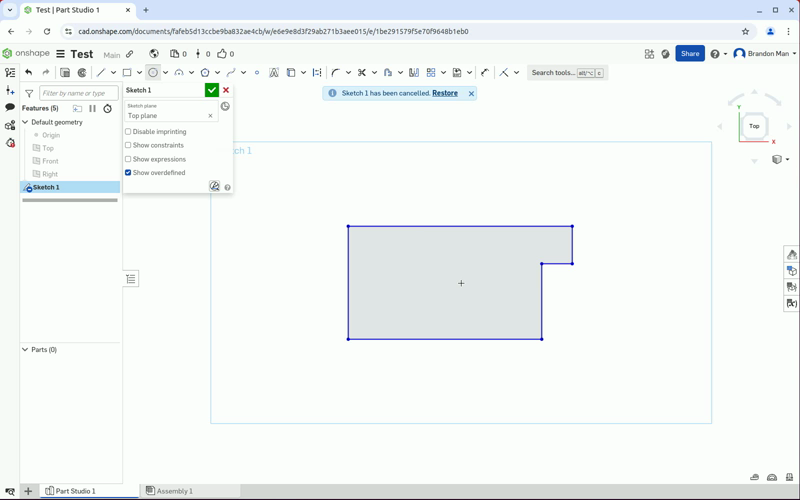
key_up(shift)
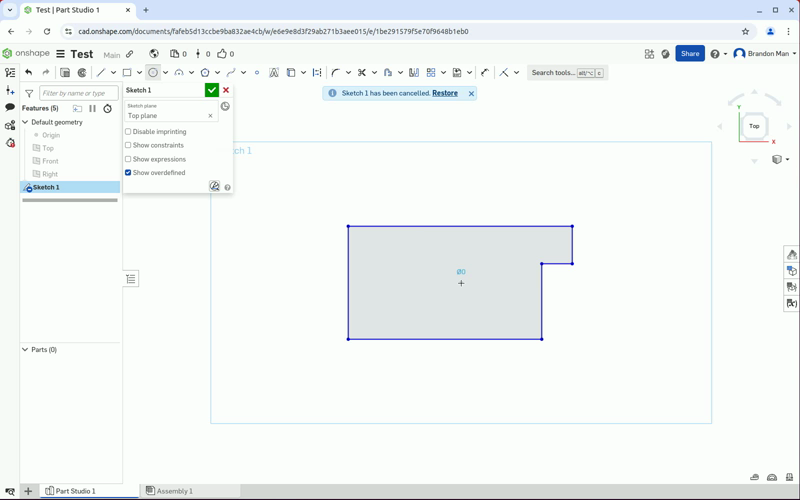
mouse_move(482, 282)
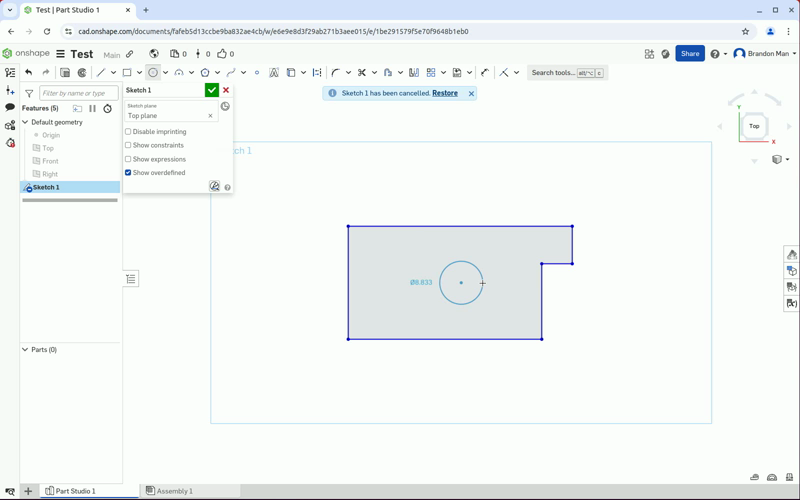
click(482, 282)
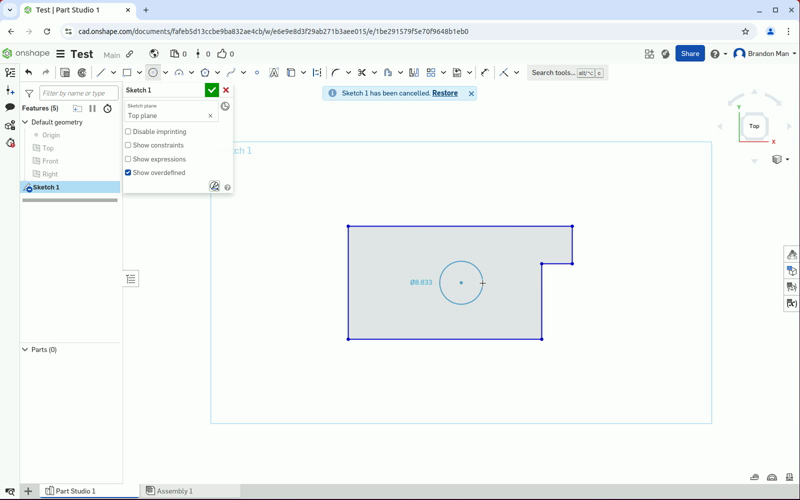
key(esc)
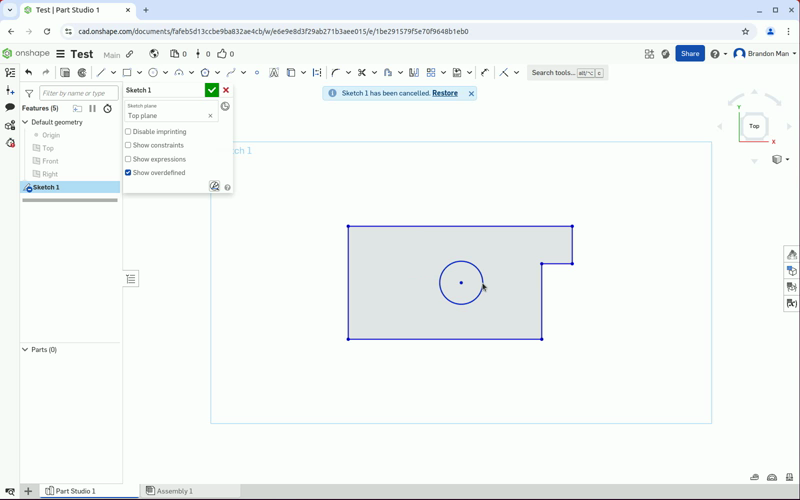
mouse_move(551, 241)
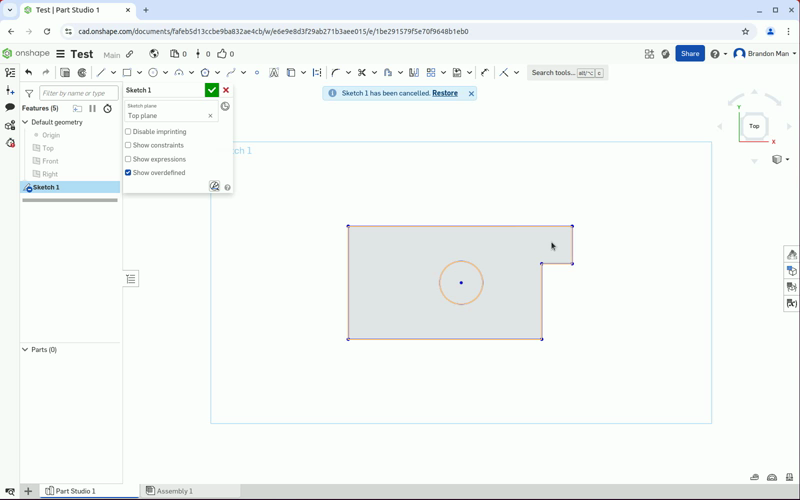
click(551, 241)
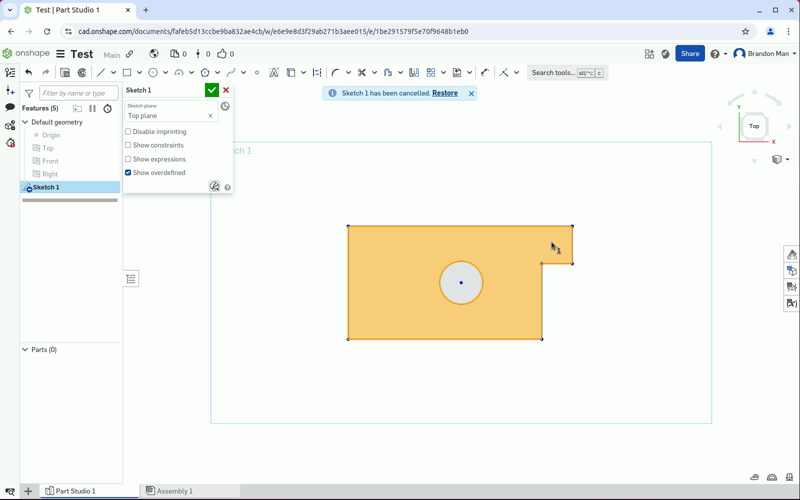
mouse_move(73, 352)
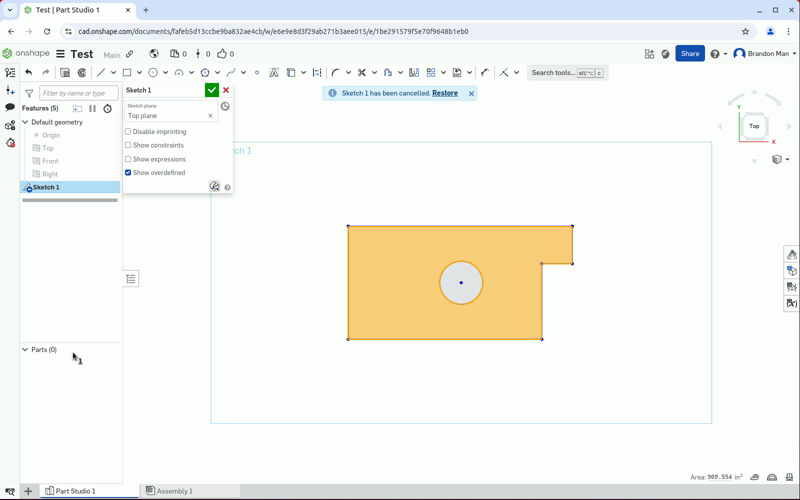
key(shift+y)
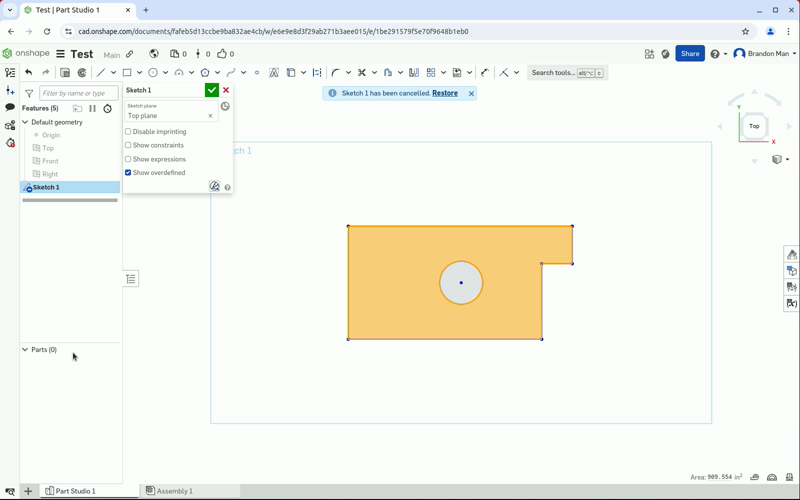
key(shift+e)
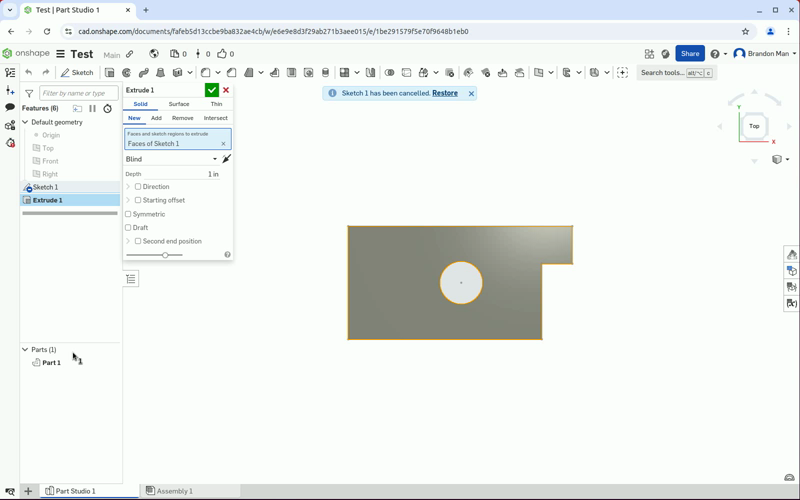
mouse_move(143, 106)
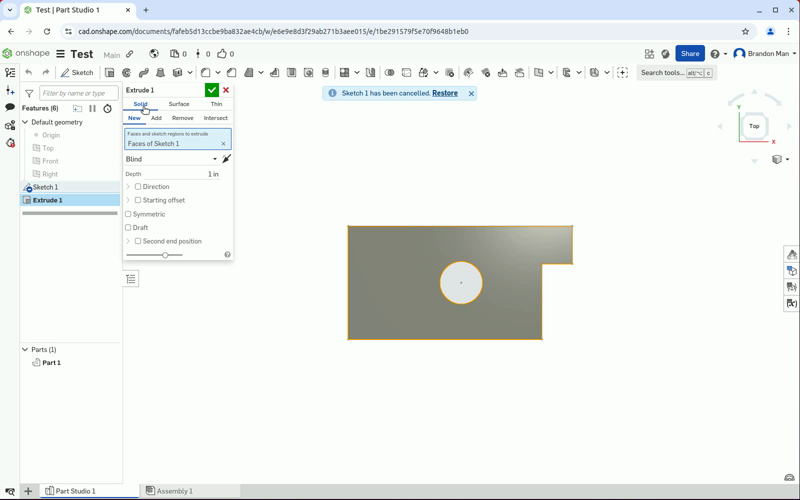
click(143, 106)
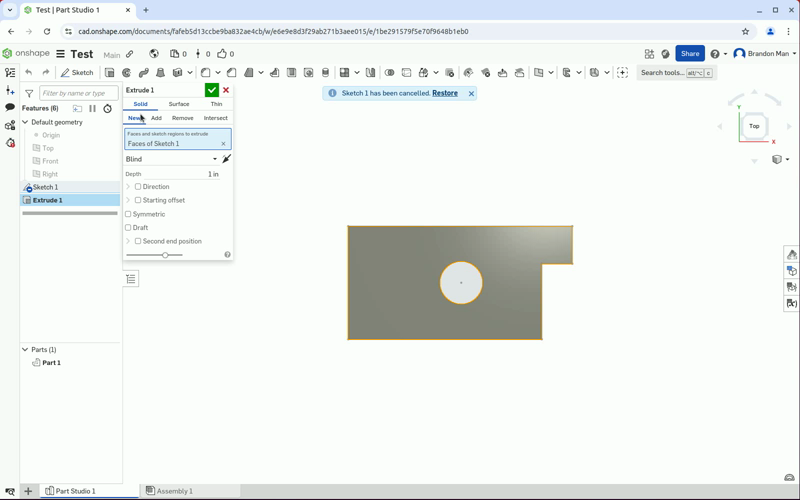
mouse_move(137, 120)
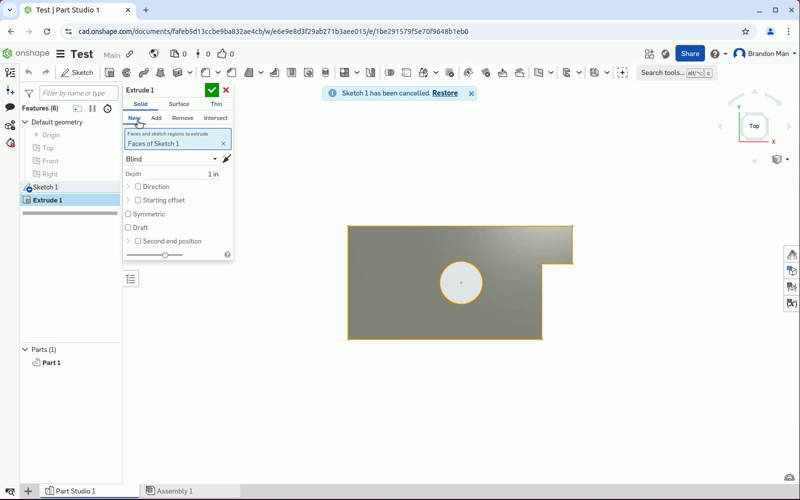
click(137, 120)
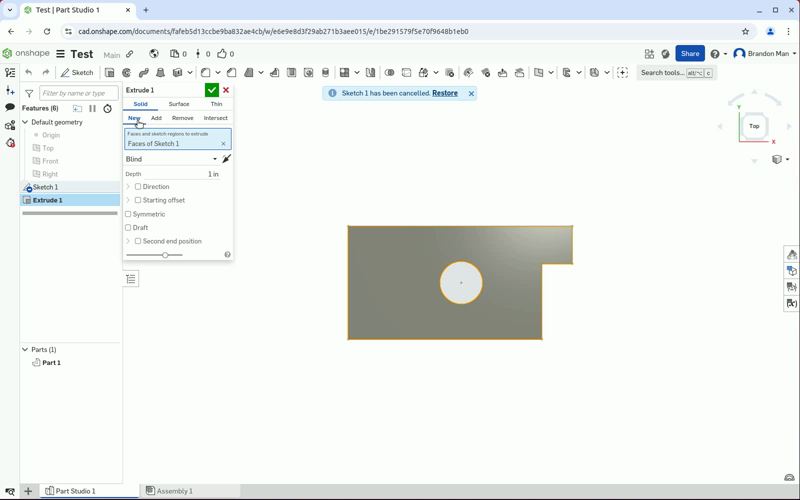
key(tab, 4)
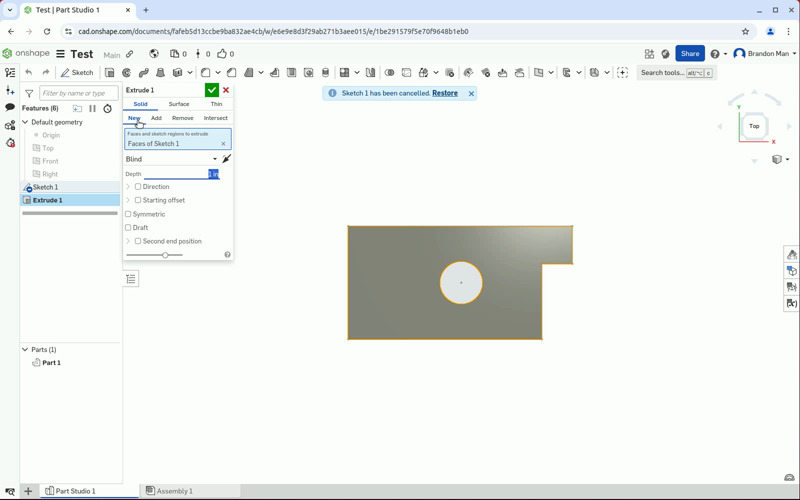
text(7.703)
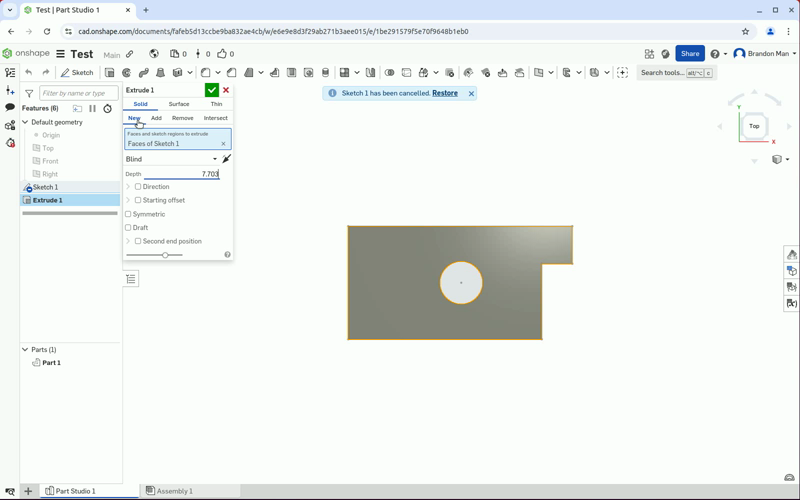
key(enter)
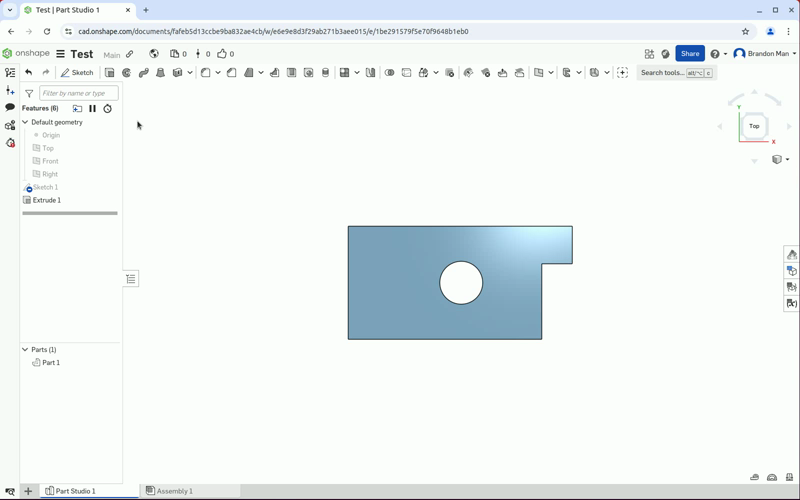
key(shift+h)
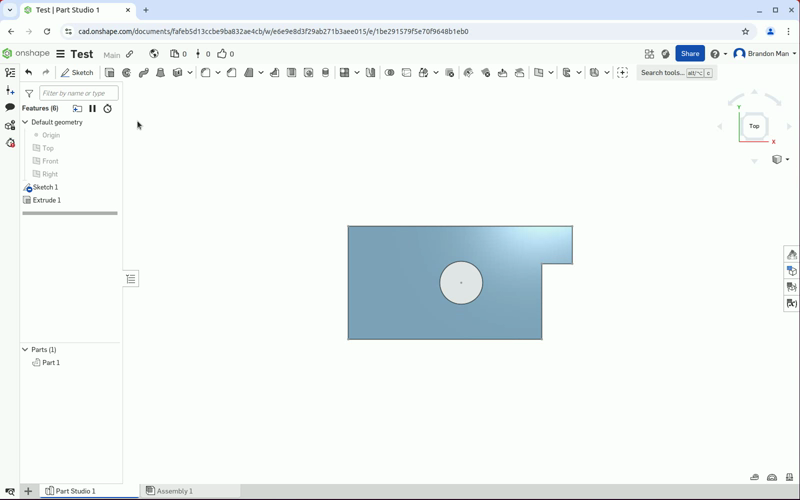
key(shift+h)
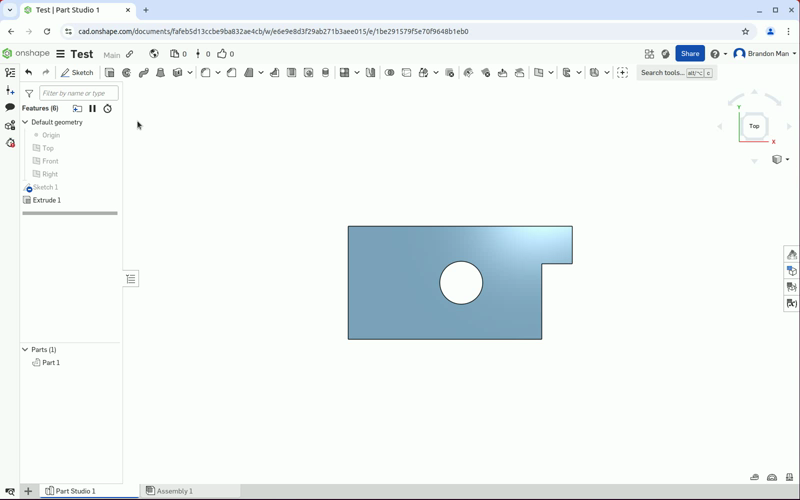
mouse_move(73, 189)
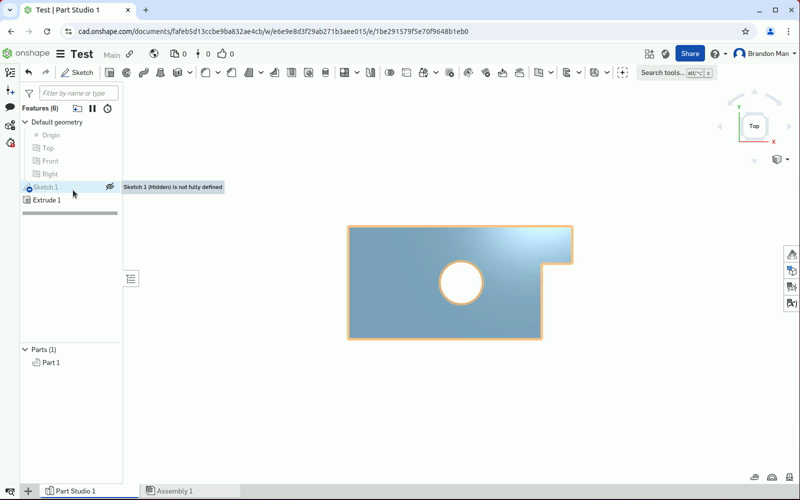
click(73, 189)
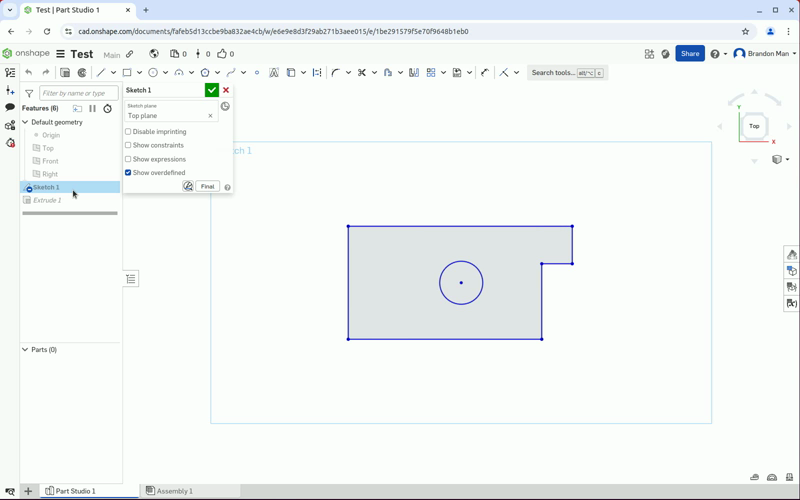
mouse_move(229, 92)
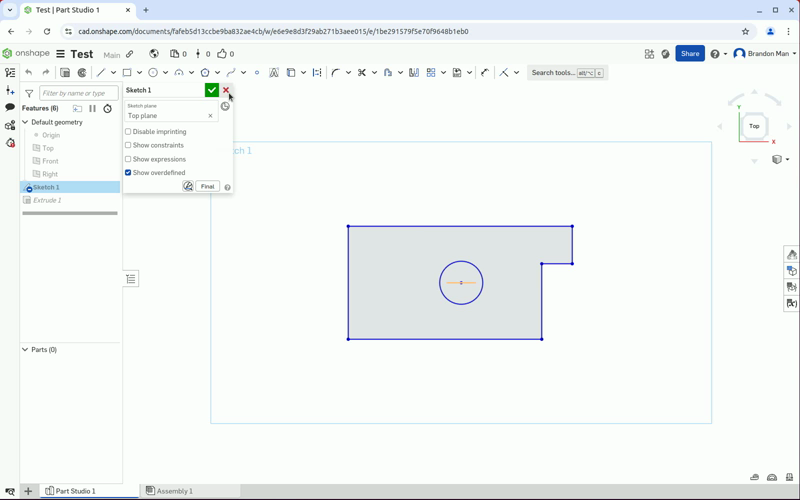
click(229, 92)
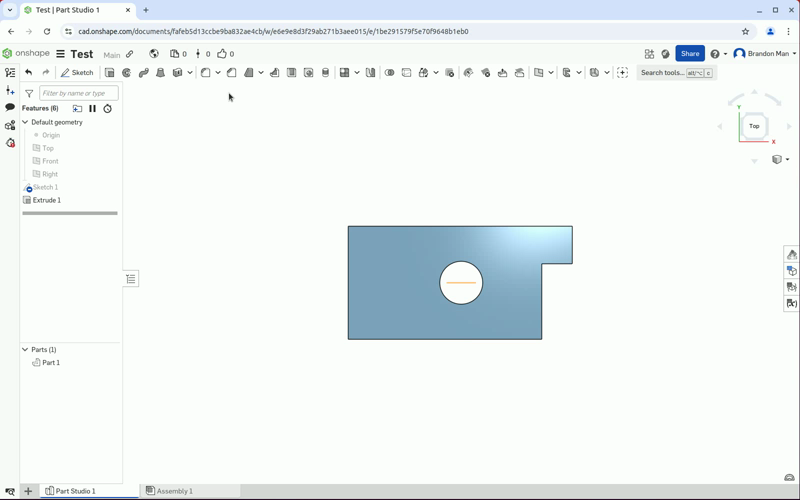
mouse_move(73, 352)
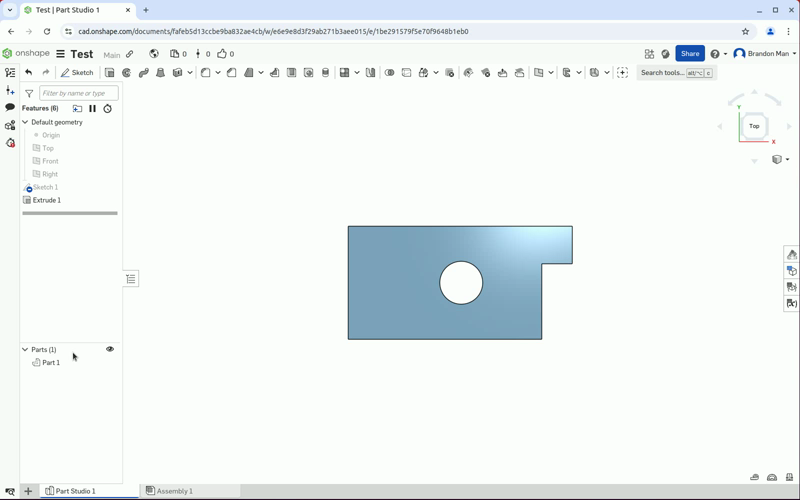
key(y)
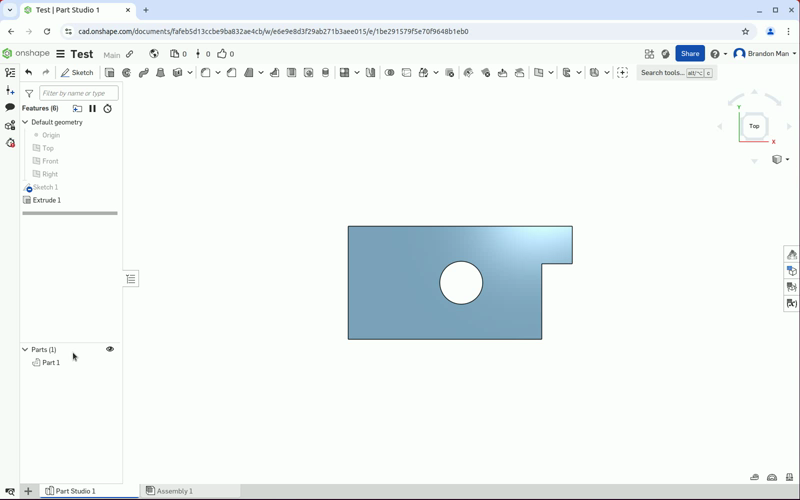
key(shift+p)
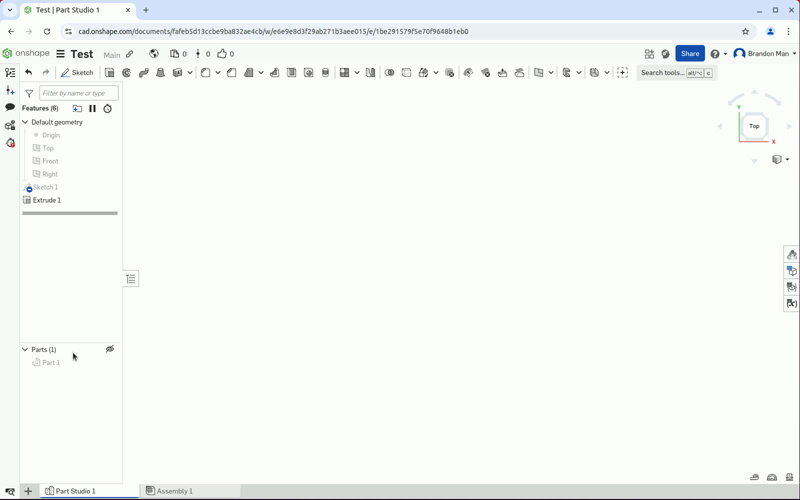
key(space)
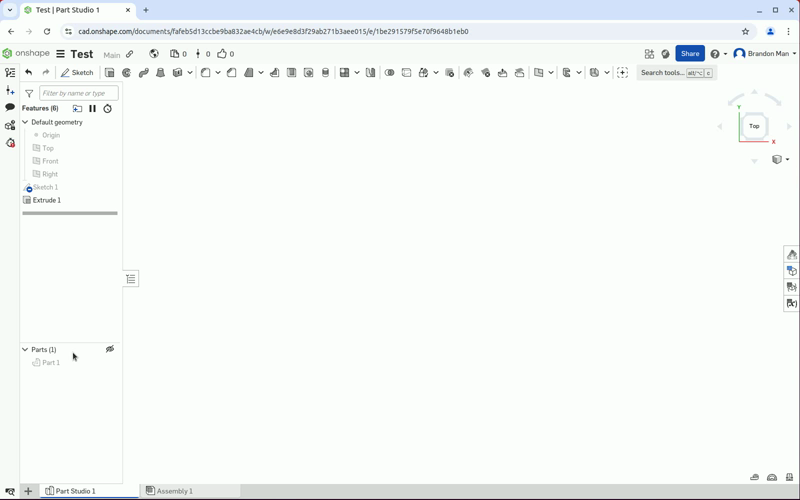
key_down(shift)
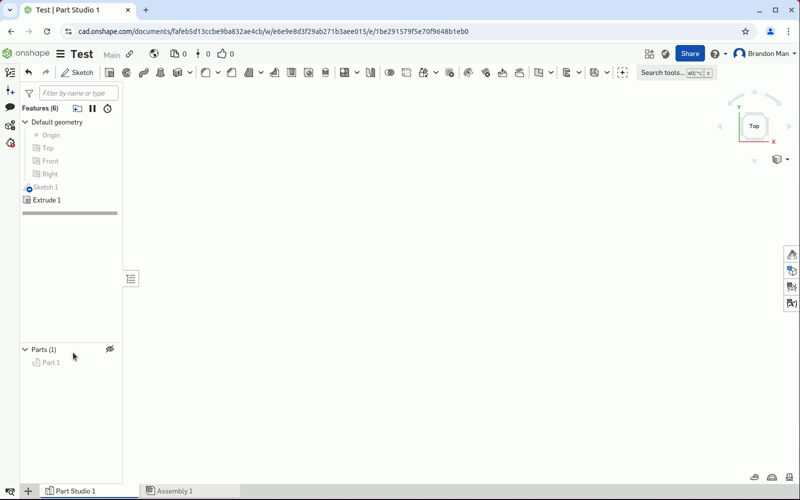
key(up)
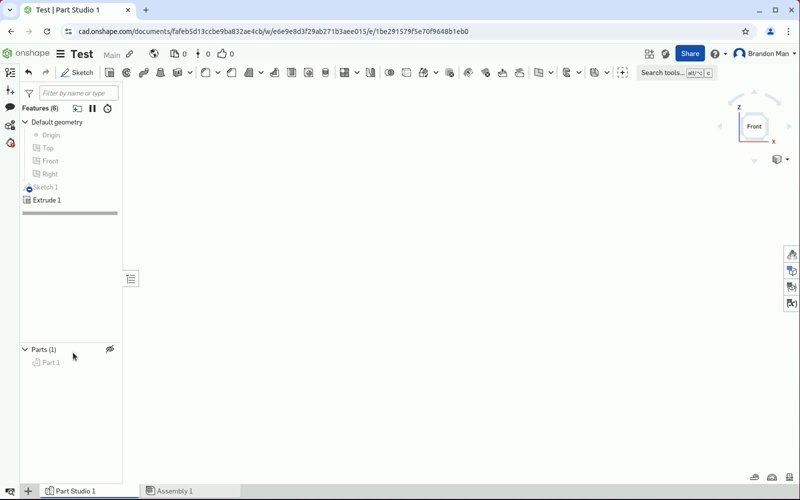
key_up(shift)
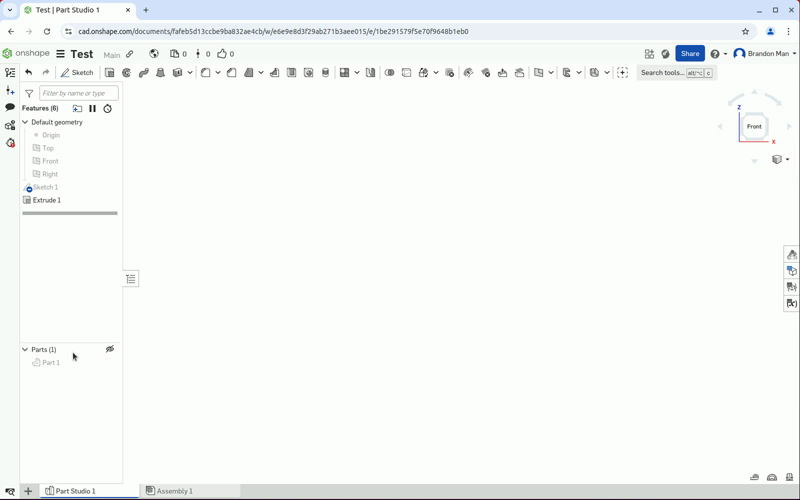
key(space)
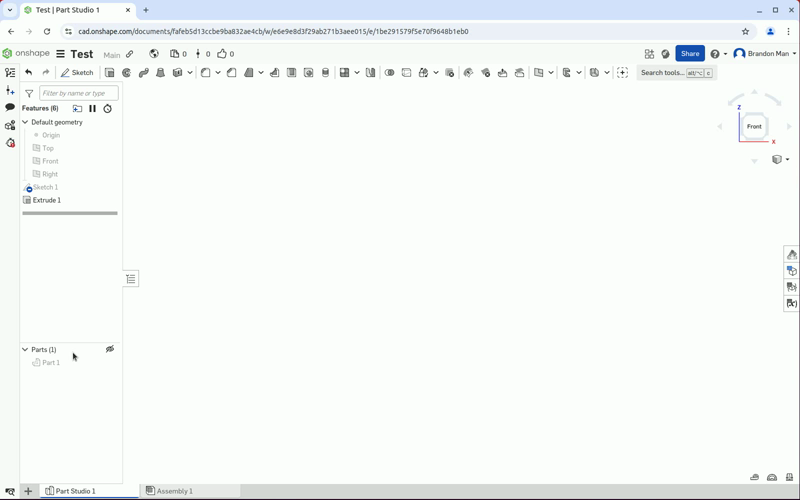
key_down(shift)
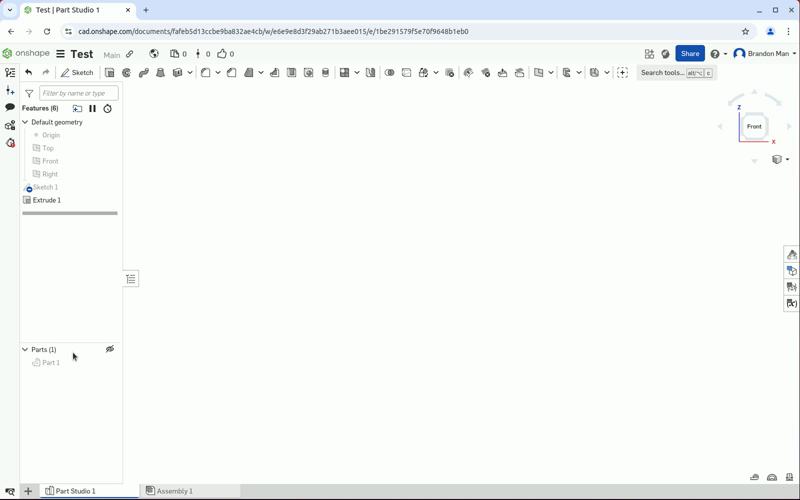
key(left)
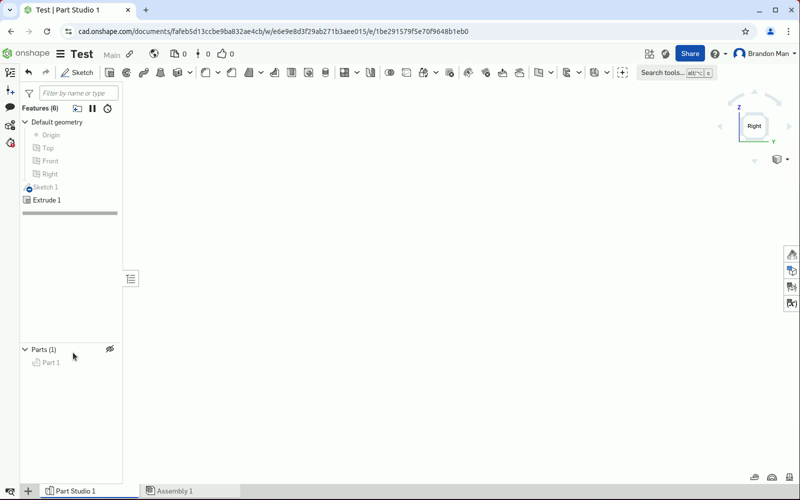
key_up(shift)
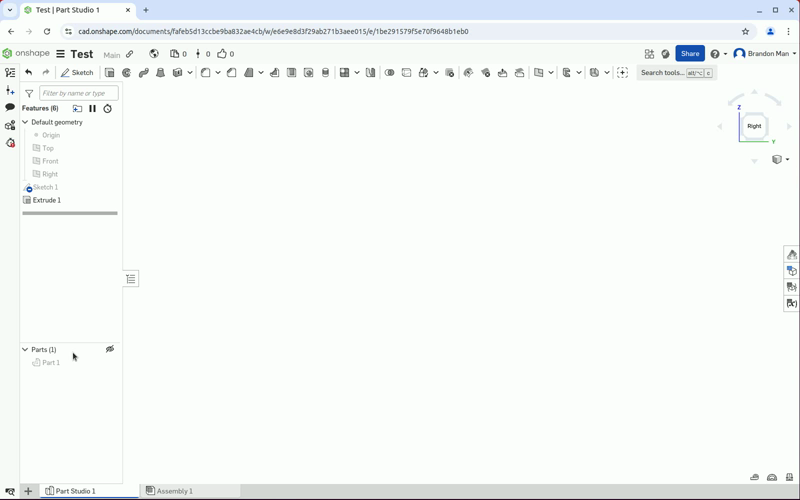
mouse_move(73, 352)
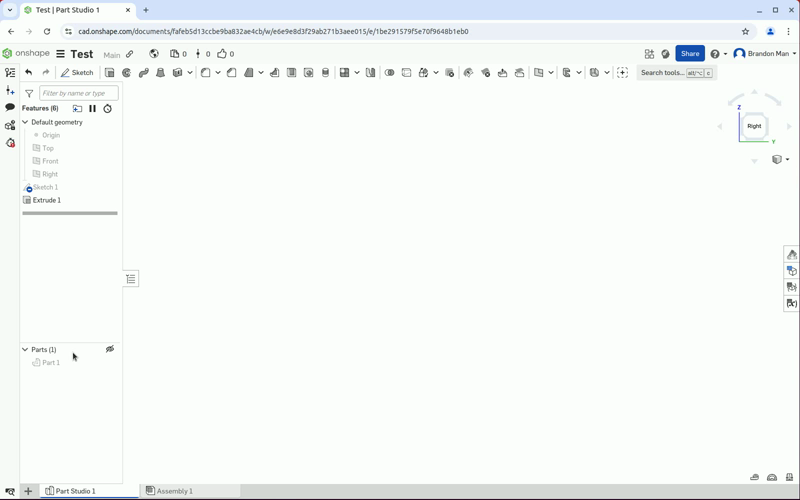
key(shift+y)
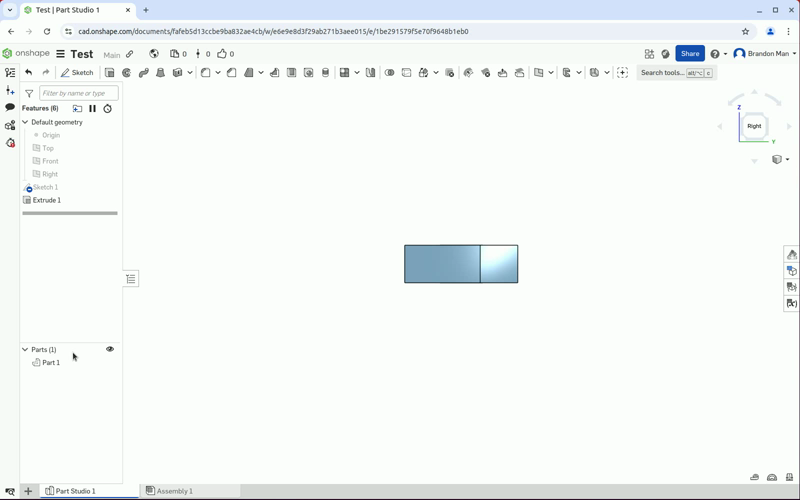
mouse_move(541, 75)
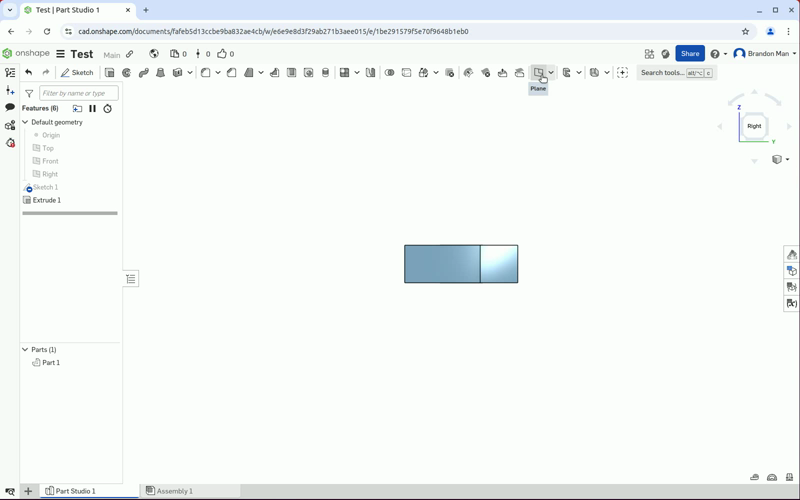
click(541, 75)
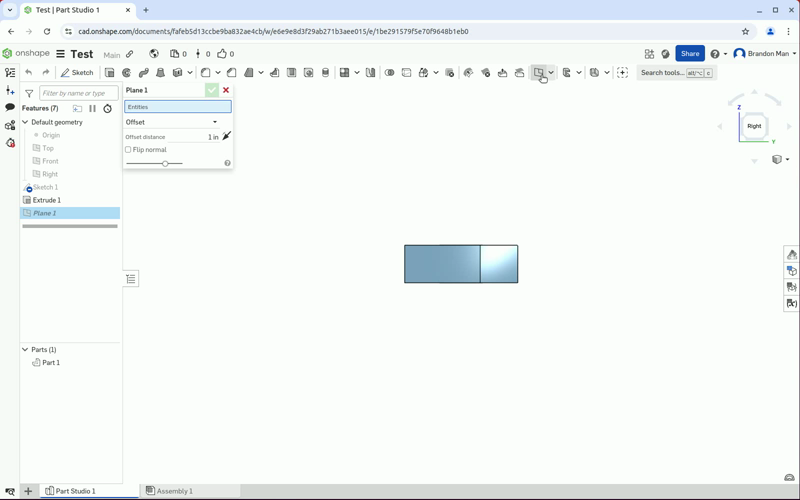
mouse_move(73, 176)
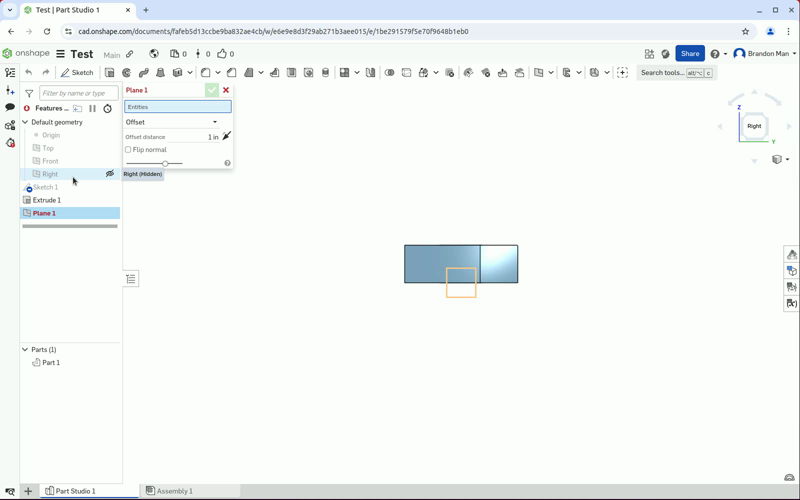
click(73, 176)
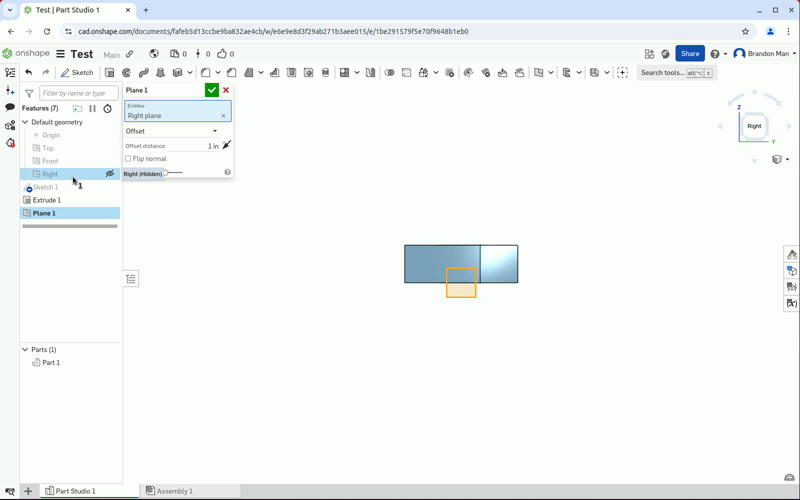
key(tab, 2)
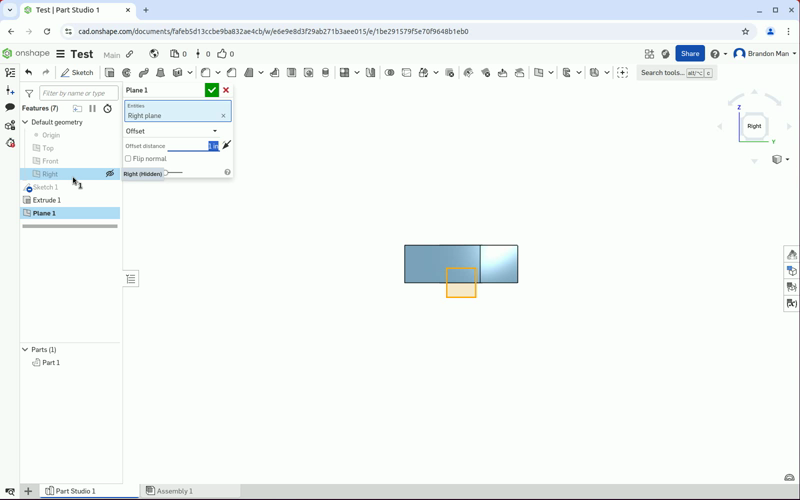
text(23.108)
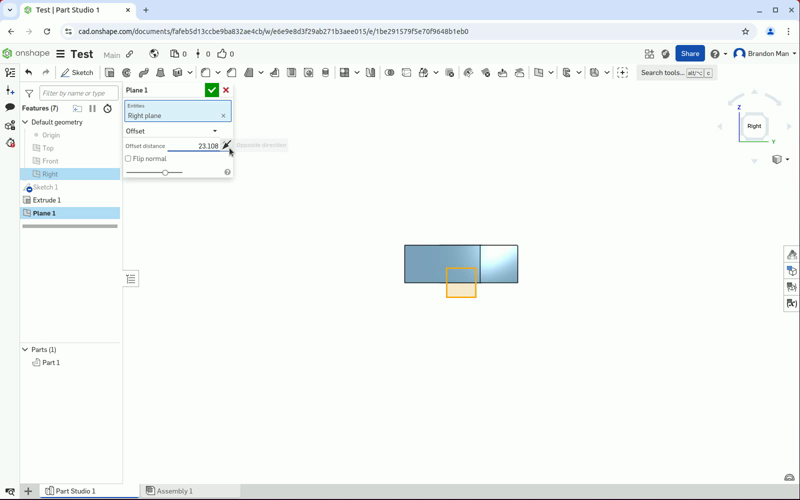
mouse_move(229, 147)
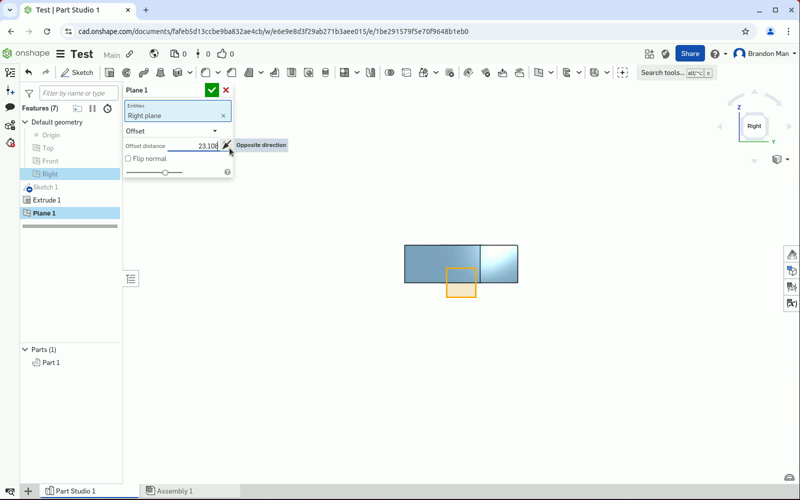
click(229, 147)
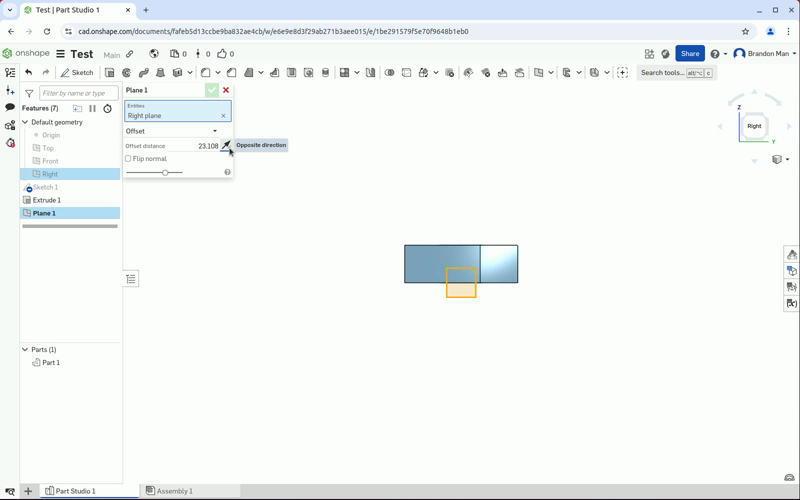
key(enter, 2)
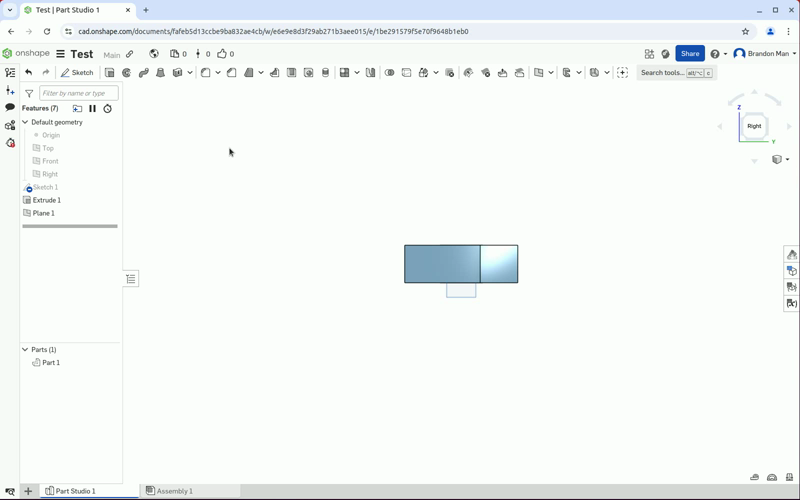
key(shift+s)
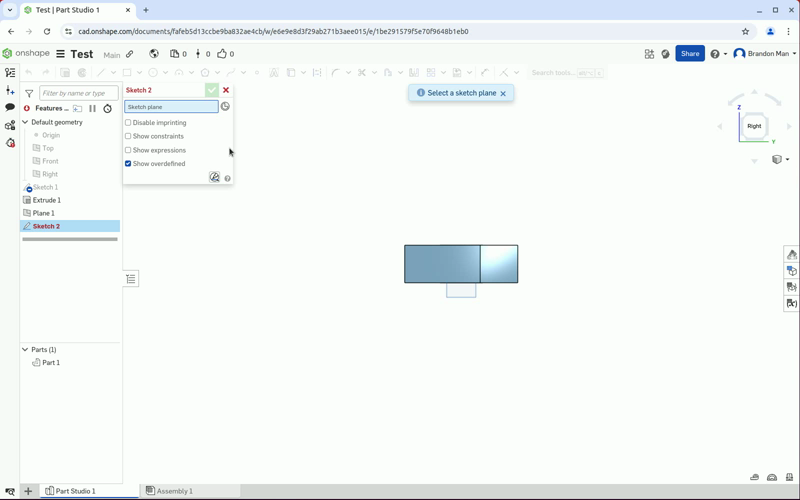
mouse_move(73, 215)
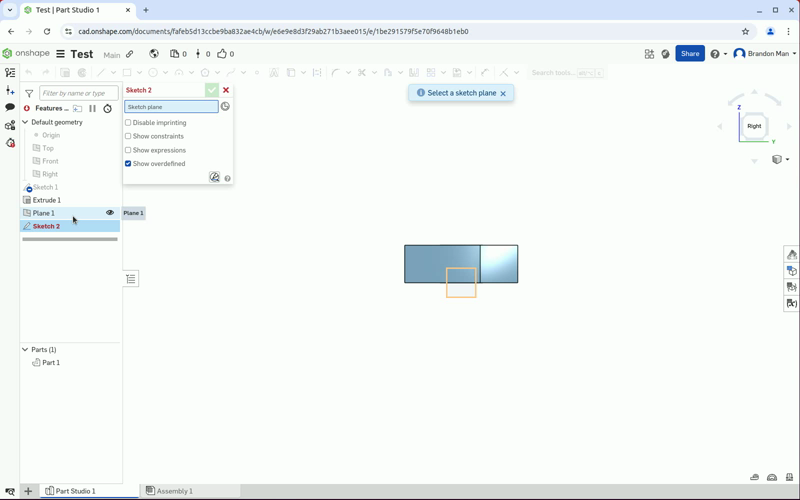
click(73, 215)
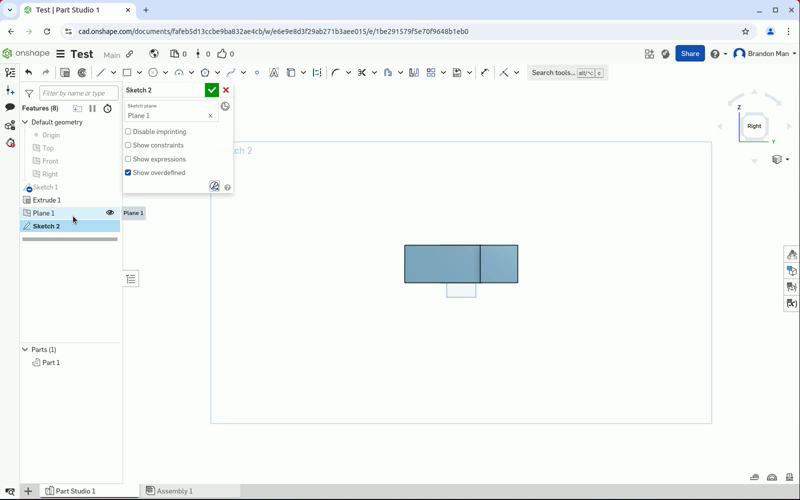
mouse_move(73, 352)
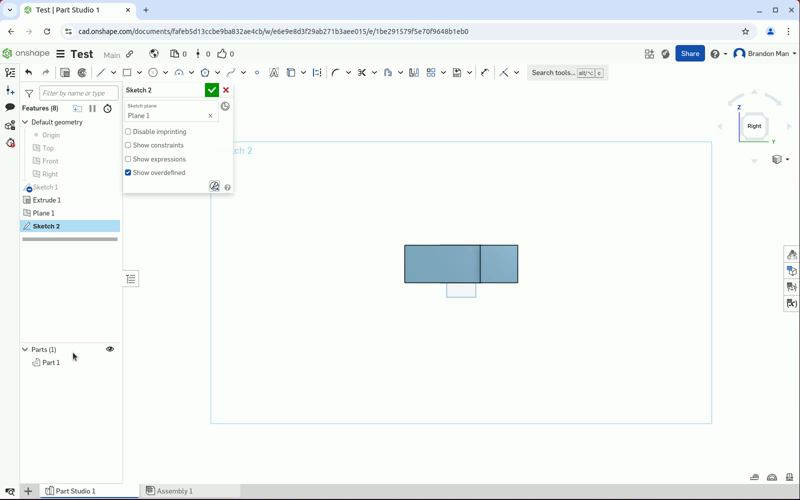
key(y)
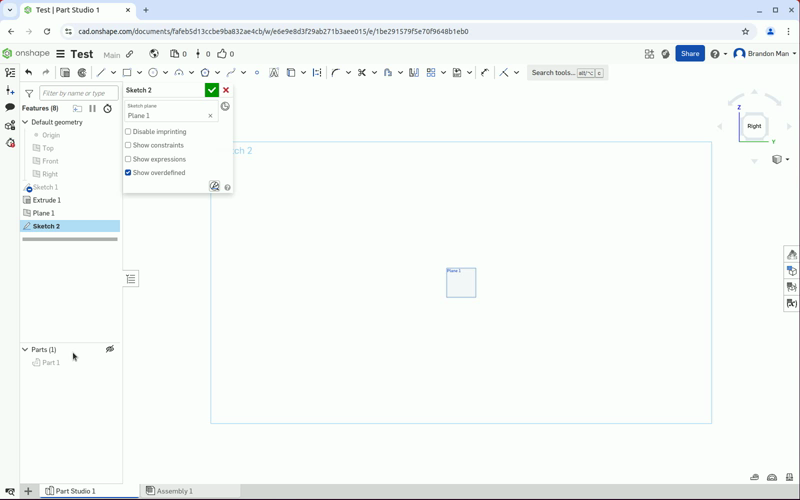
key(l)
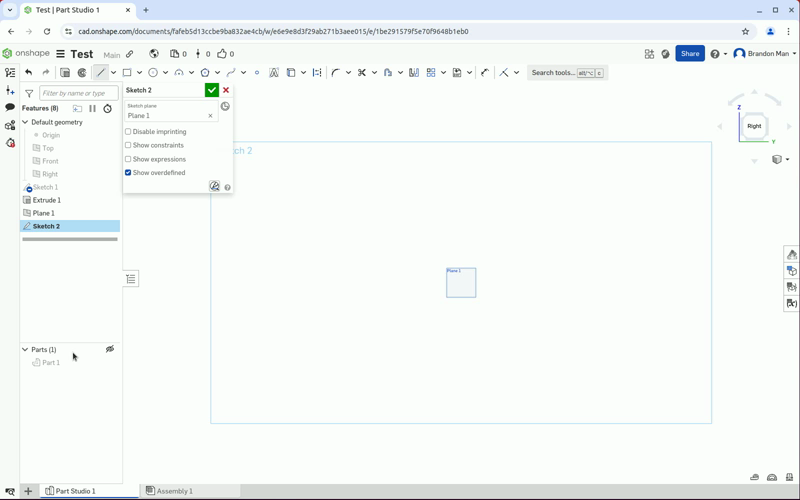
key_down(shift)
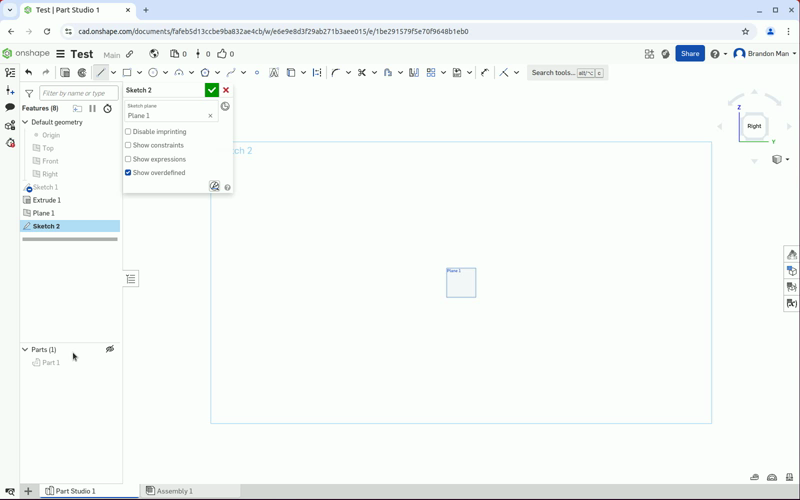
mouse_move(404, 245)
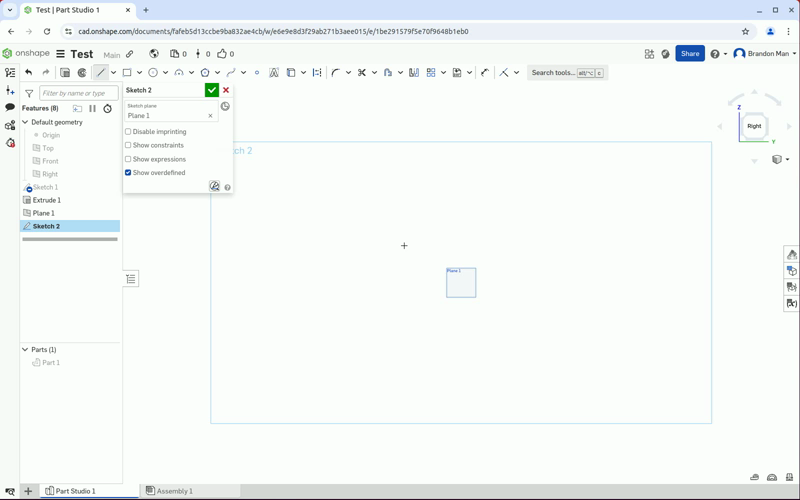
click(404, 245)
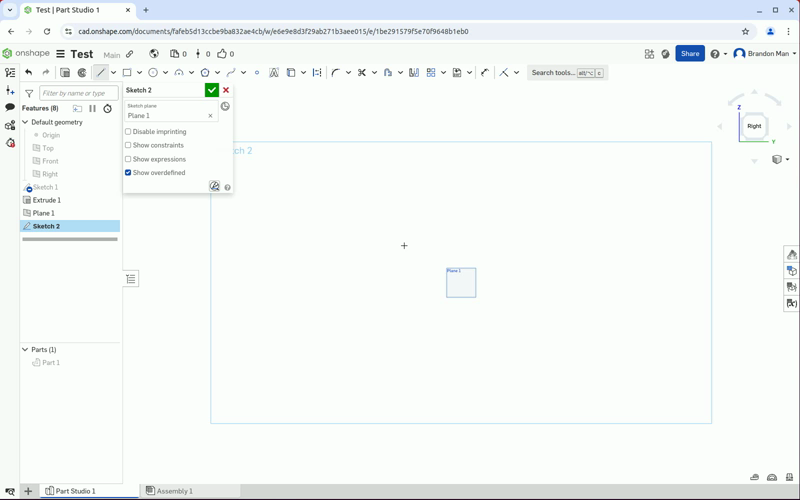
key_up(shift)
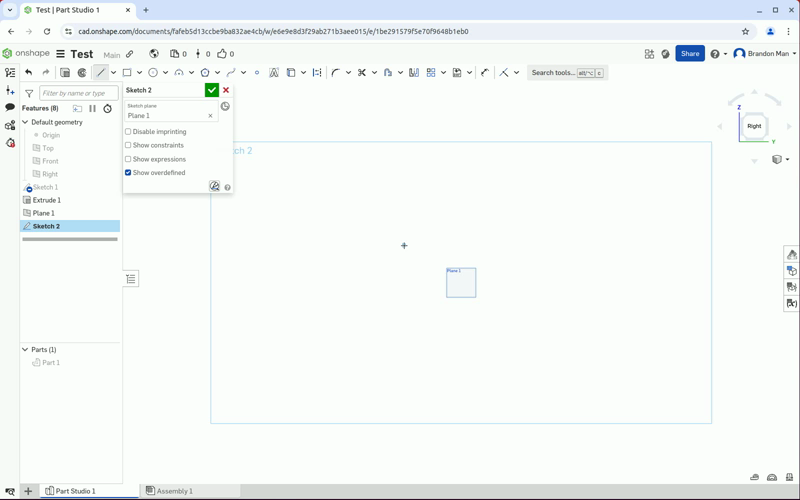
key_down(shift)
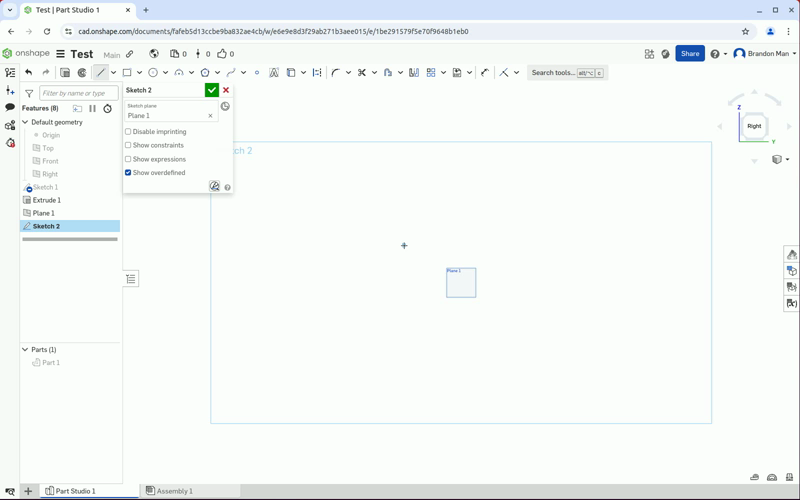
mouse_move(434, 245)
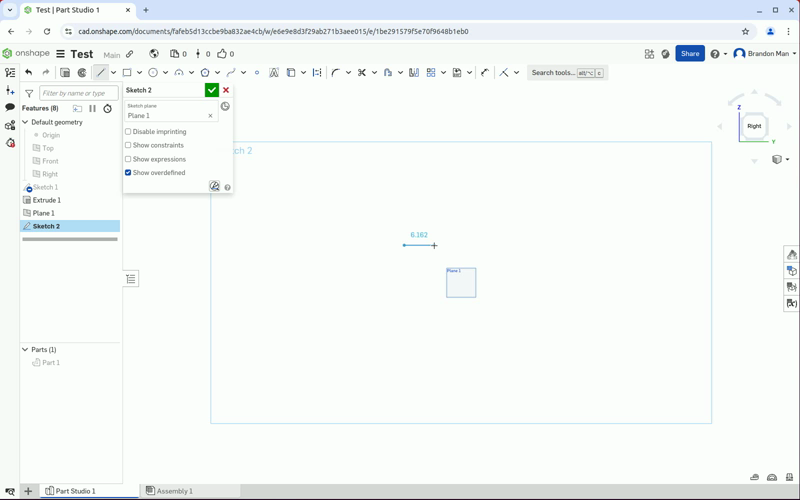
mouse_move(461, 245)
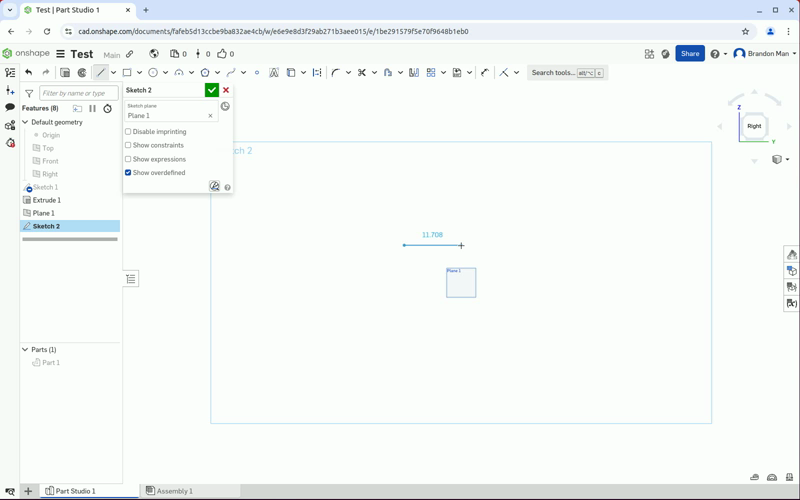
click(461, 245)
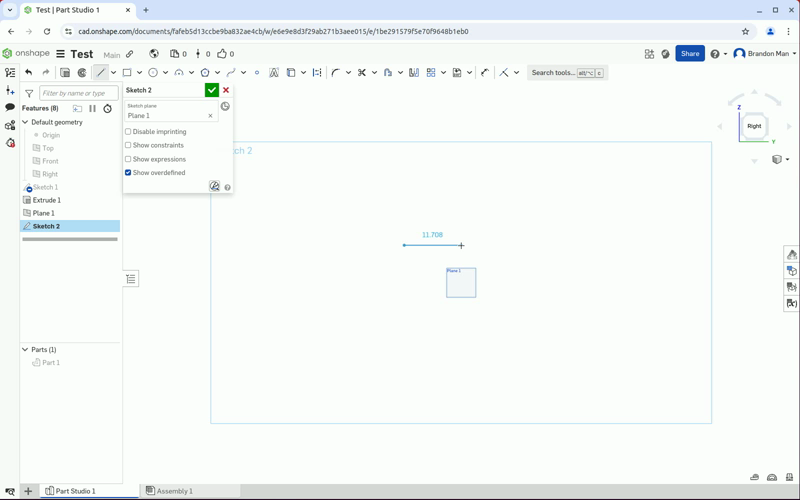
key_up(shift)
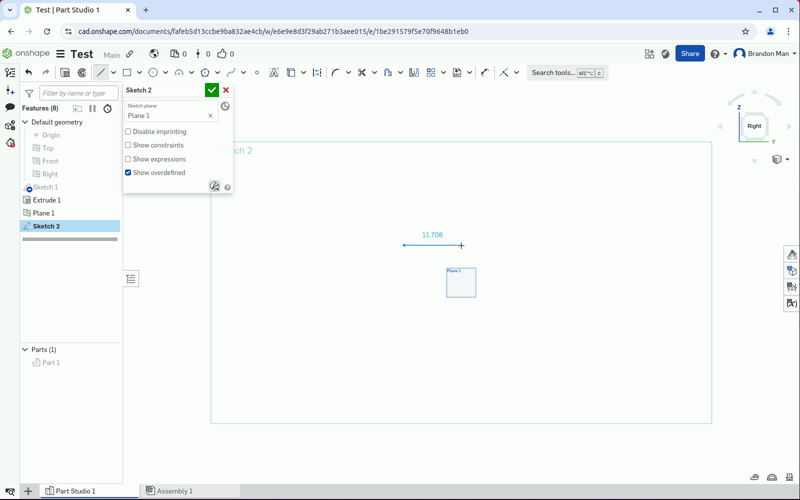
key_down(shift)
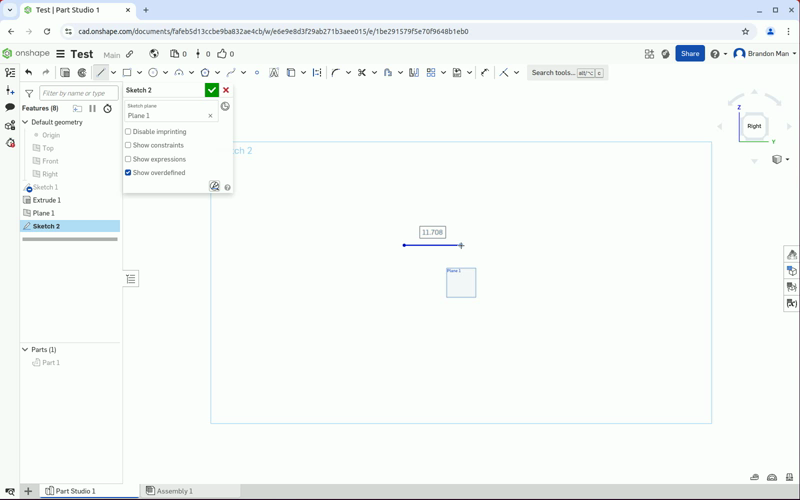
mouse_move(491, 245)
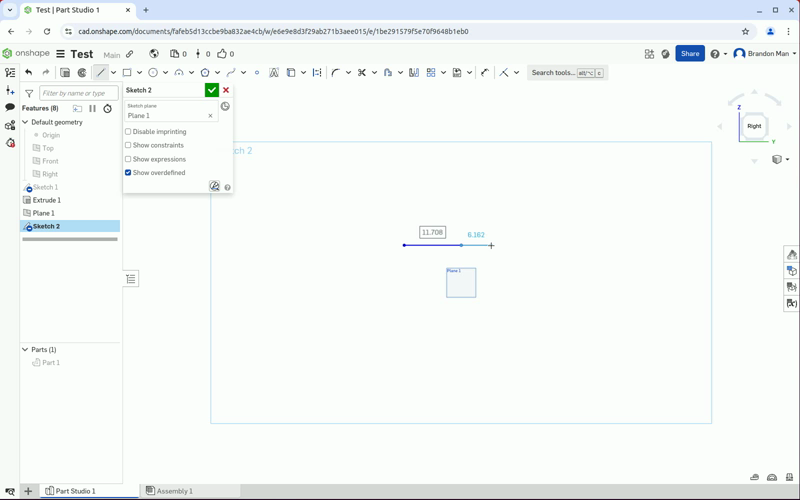
mouse_move(461, 232)
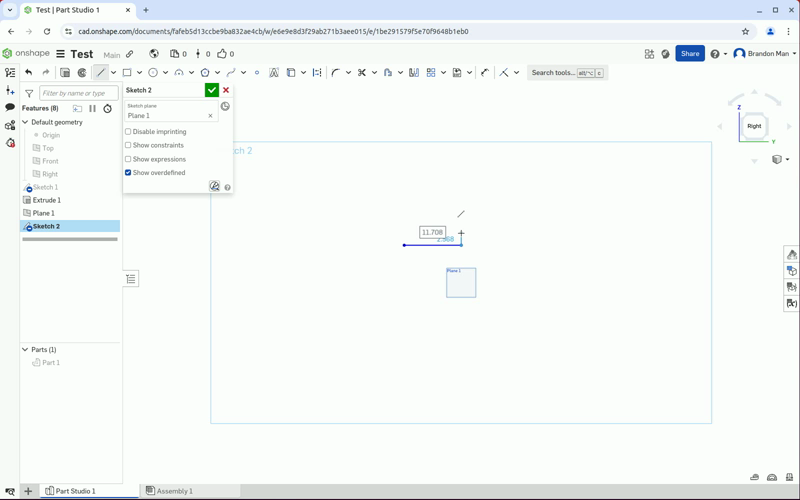
click(461, 232)
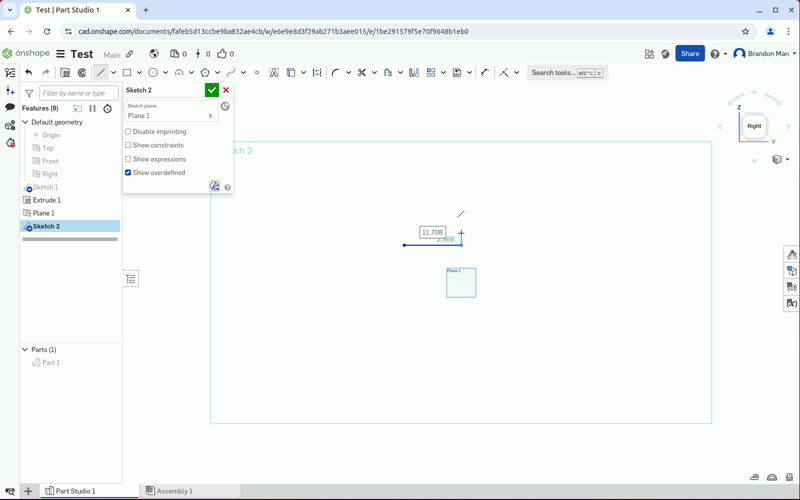
key_up(shift)
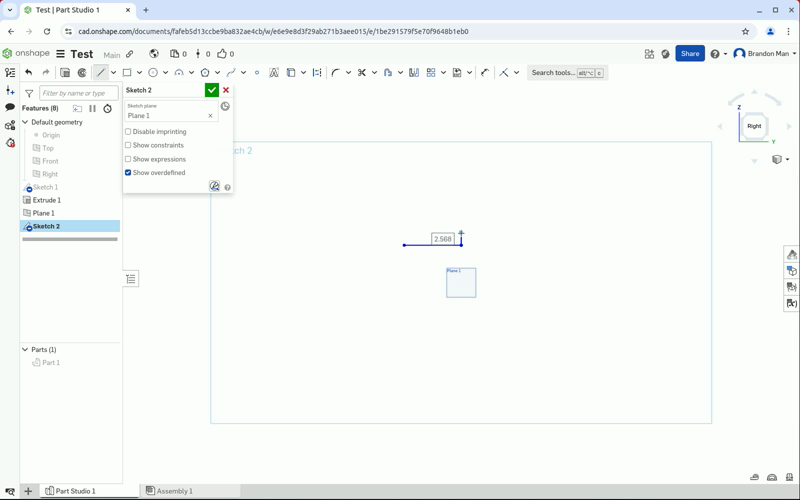
key_down(shift)
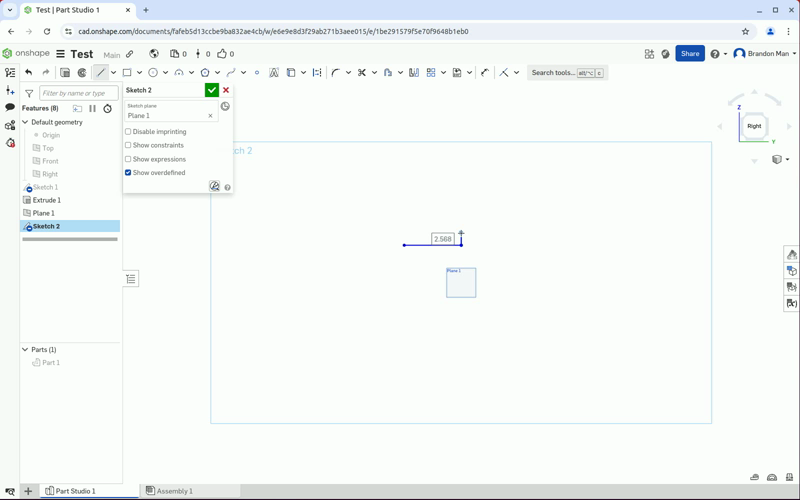
mouse_move(491, 232)
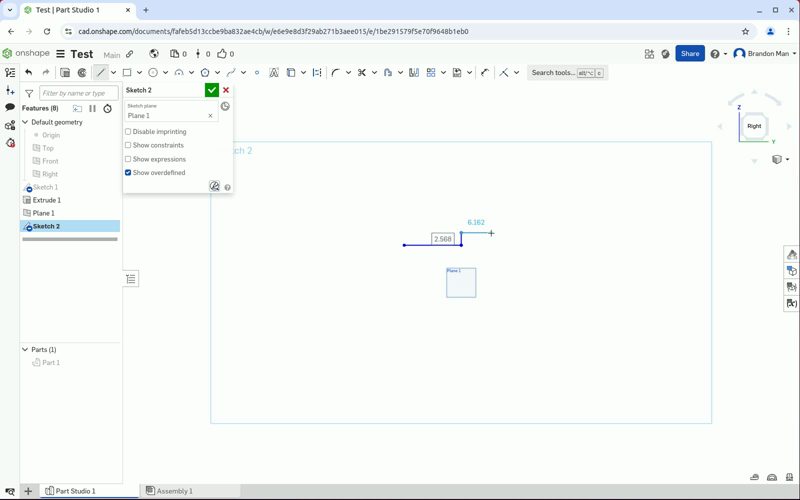
mouse_move(461, 207)
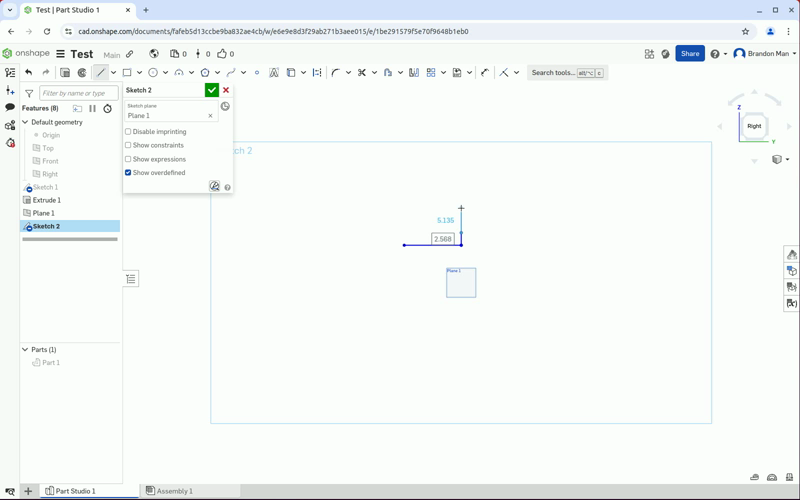
click(461, 207)
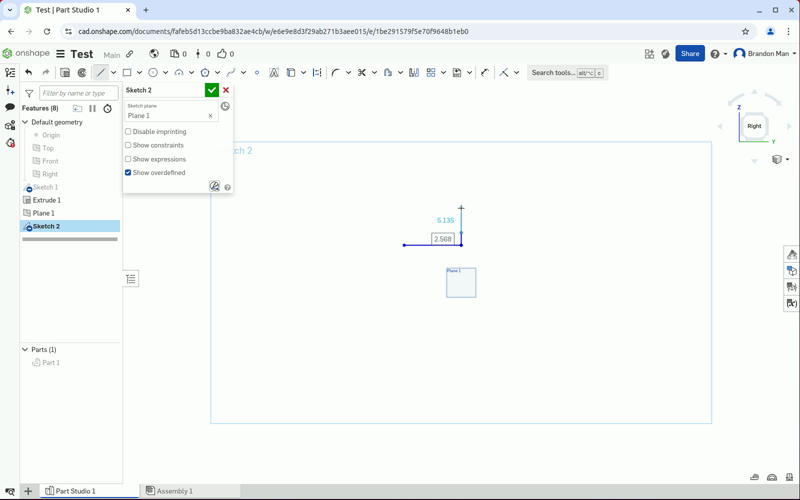
key_up(shift)
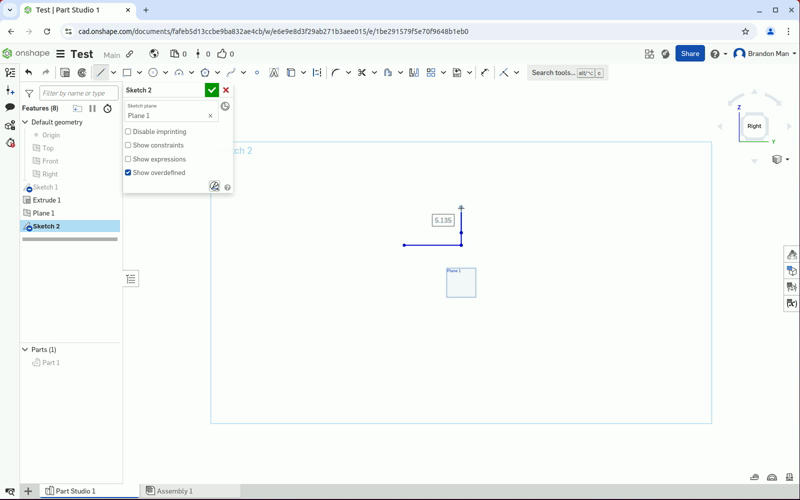
key_down(shift)
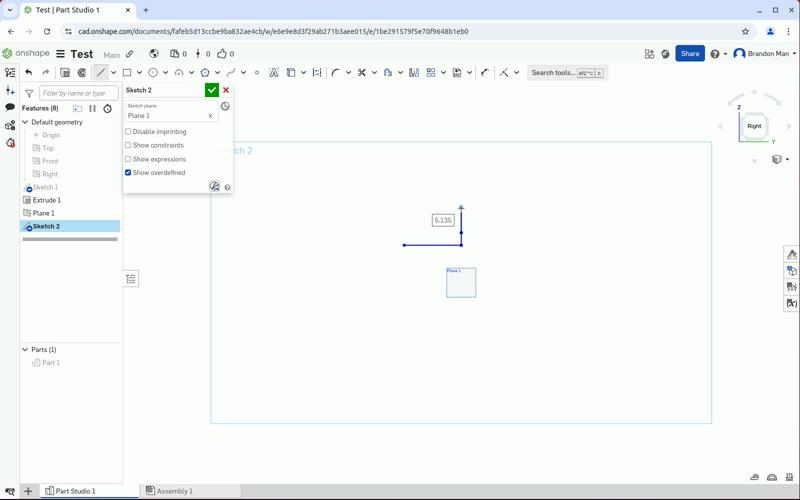
mouse_move(491, 207)
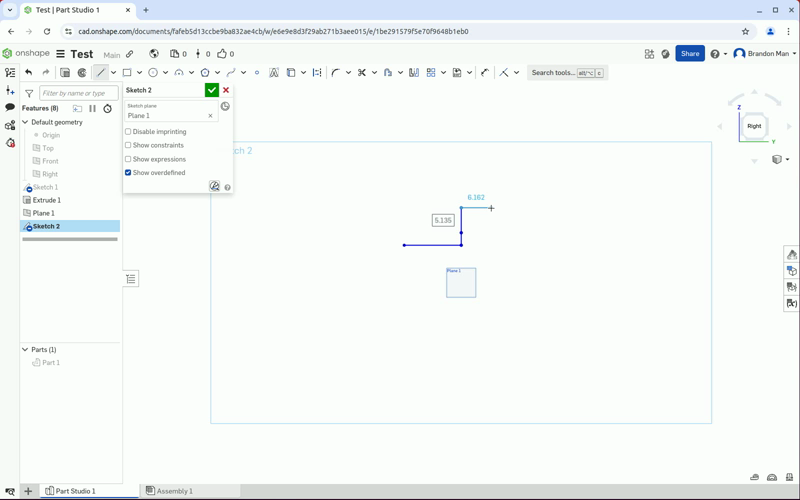
mouse_move(404, 207)
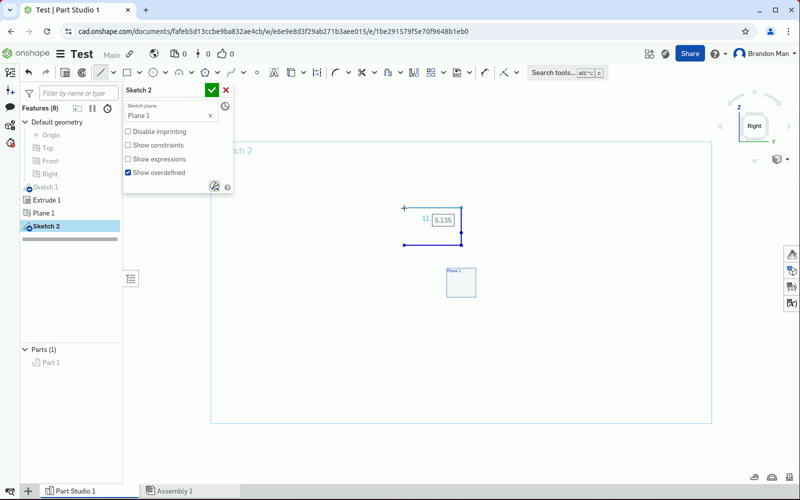
click(404, 207)
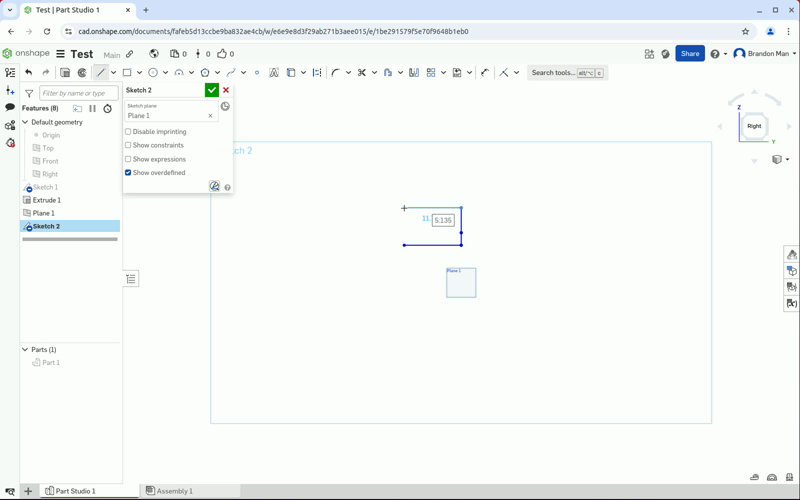
key_up(shift)
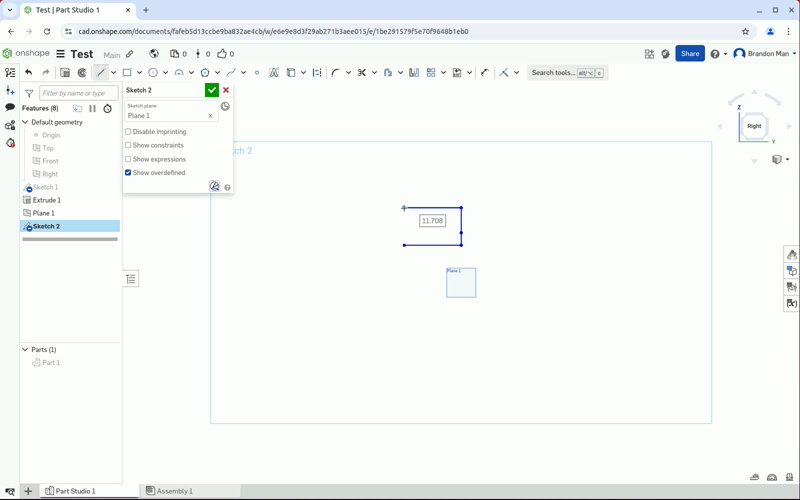
mouse_move(434, 207)
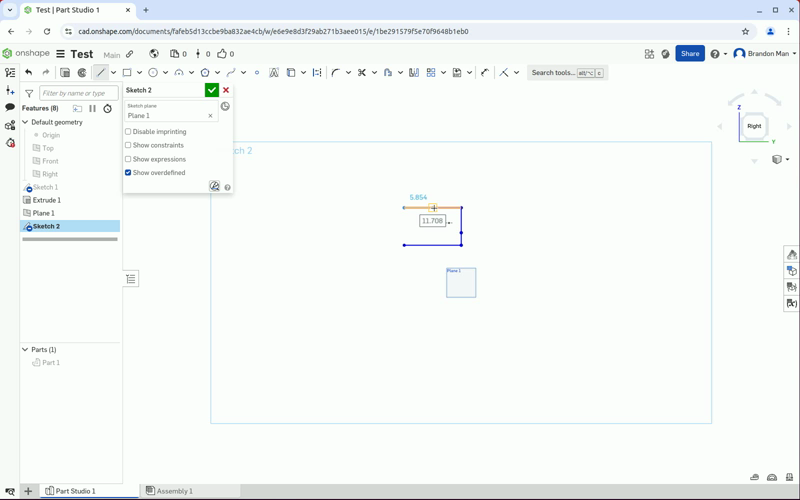
key_down(shift)
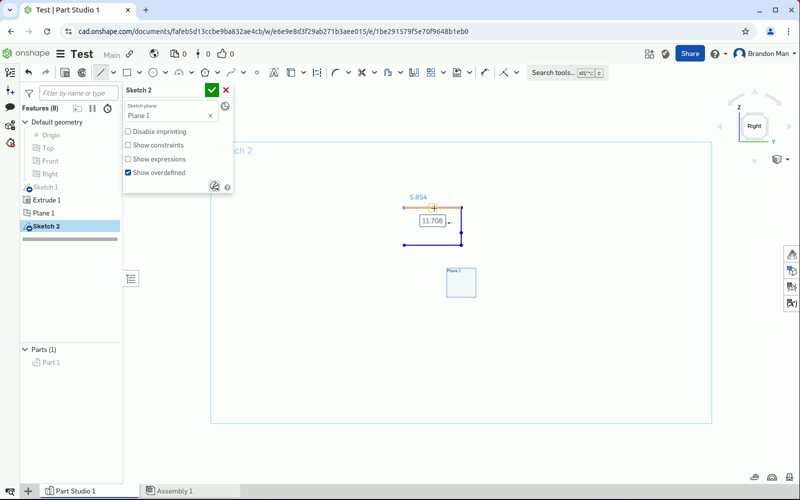
mouse_move(404, 245)
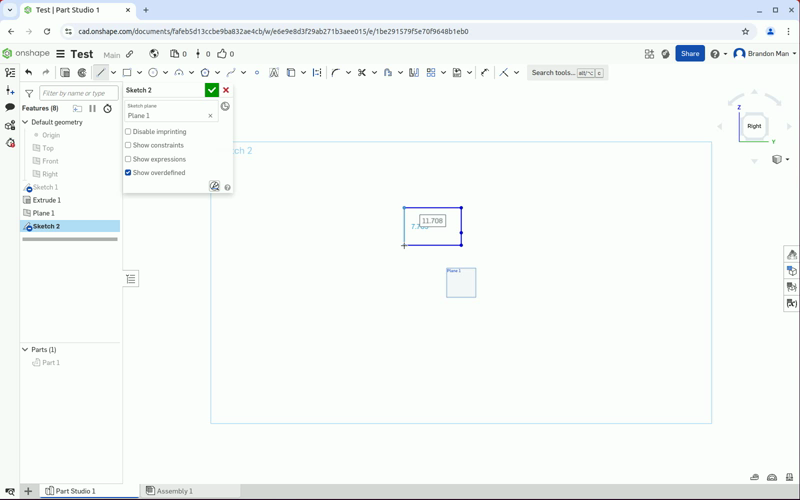
key_up(shift)
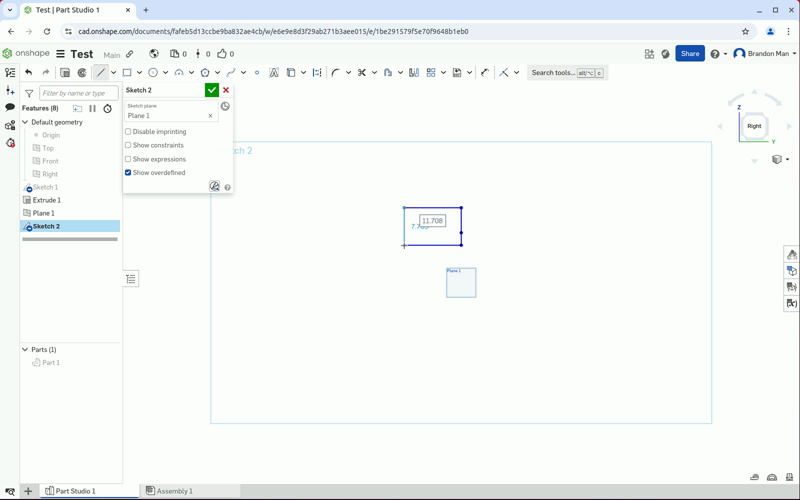
click(404, 245)
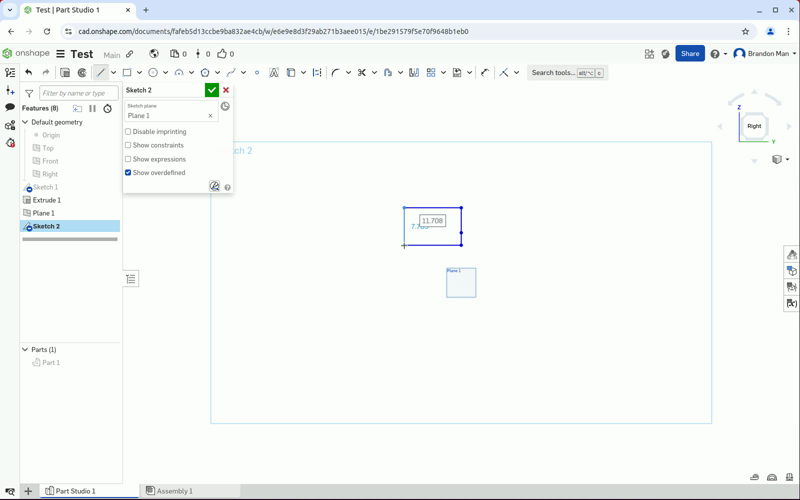
key(esc)
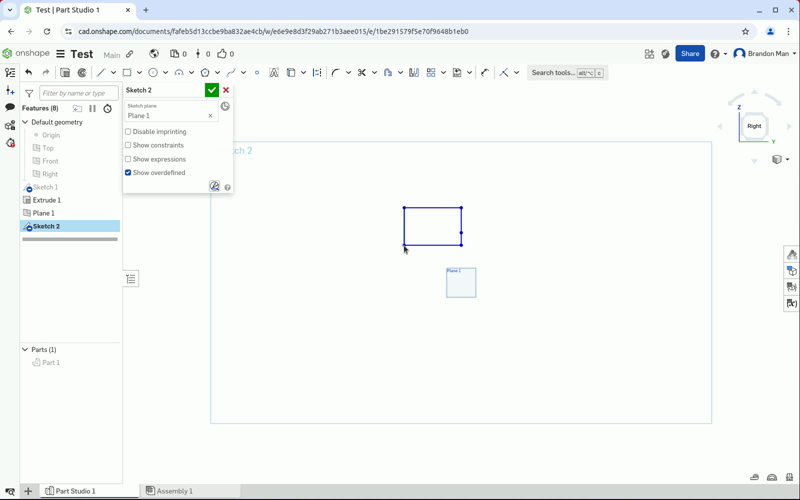
mouse_move(456, 230)
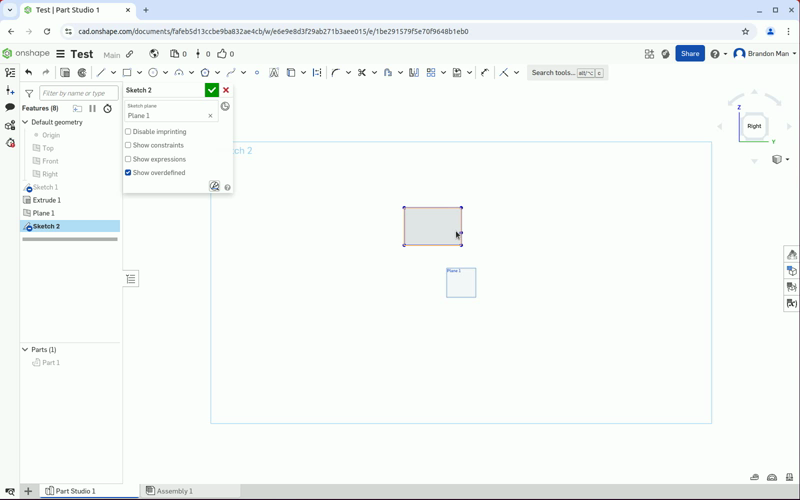
click(456, 230)
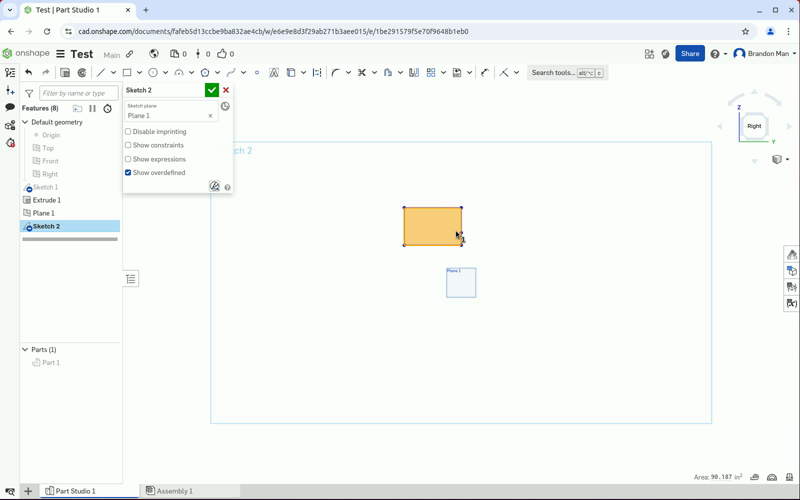
mouse_move(73, 352)
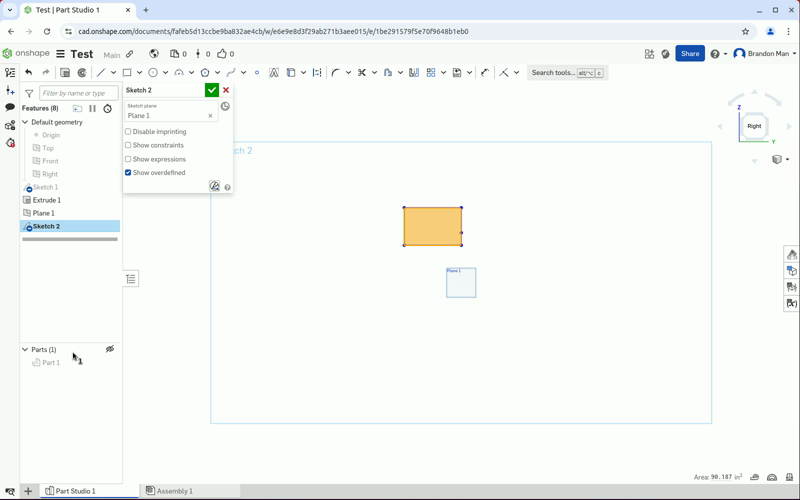
key(shift+y)
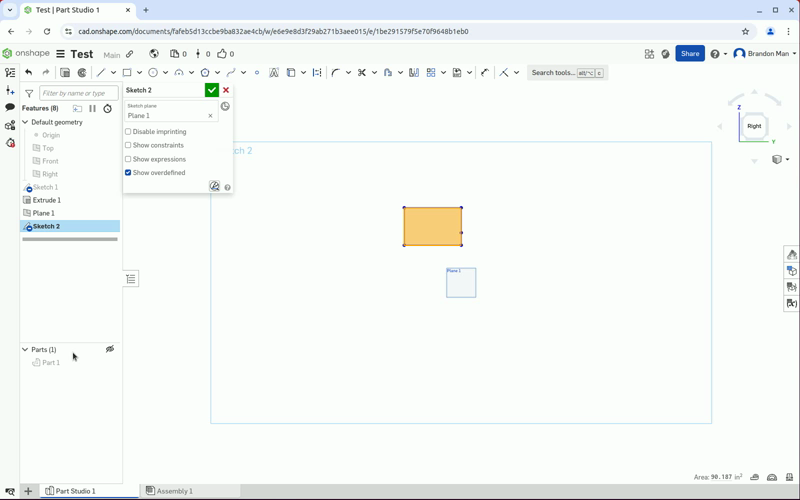
key(shift+e)
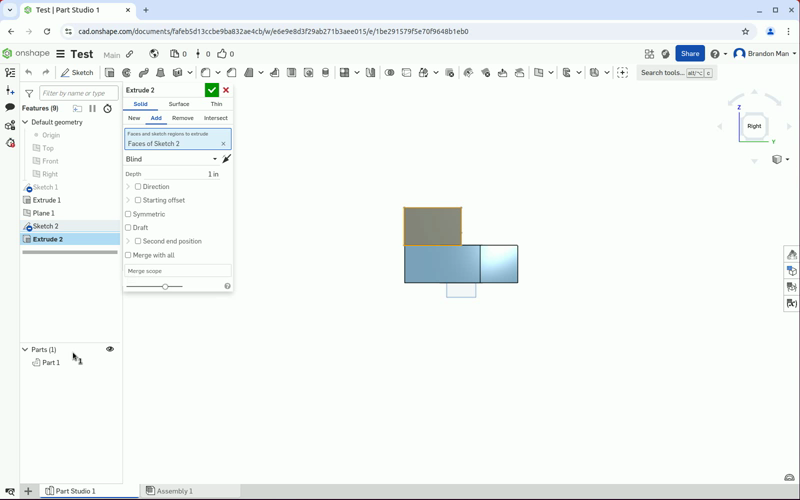
mouse_move(143, 106)
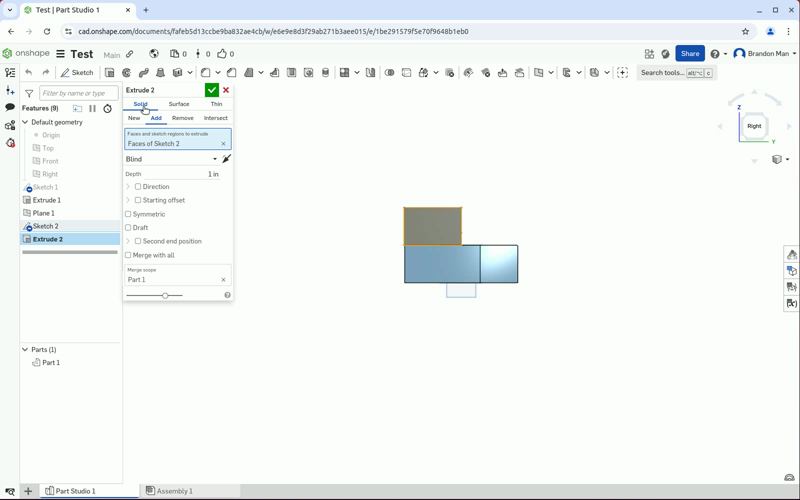
click(143, 106)
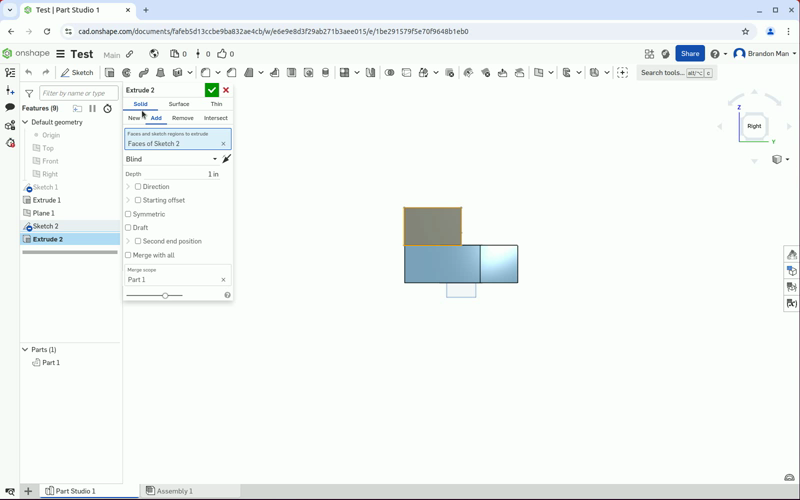
mouse_move(137, 120)
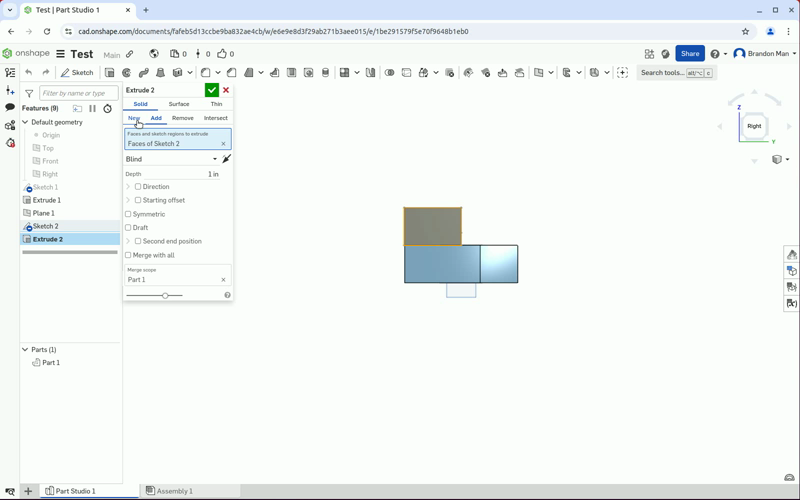
click(137, 120)
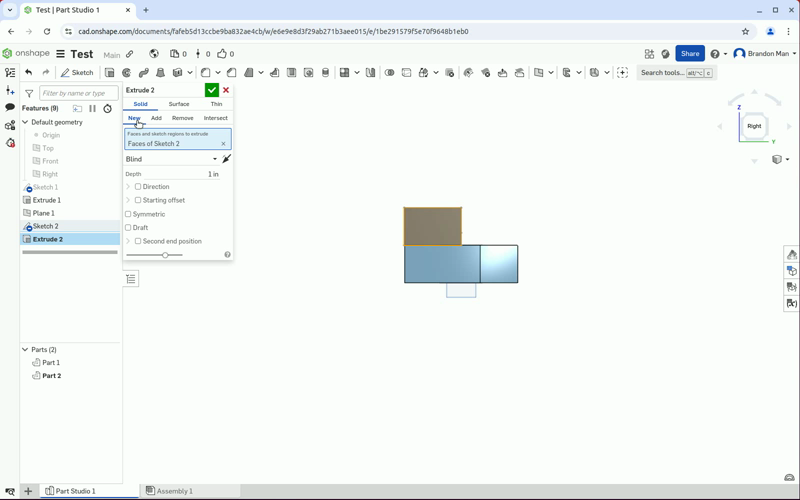
key(tab, 4)
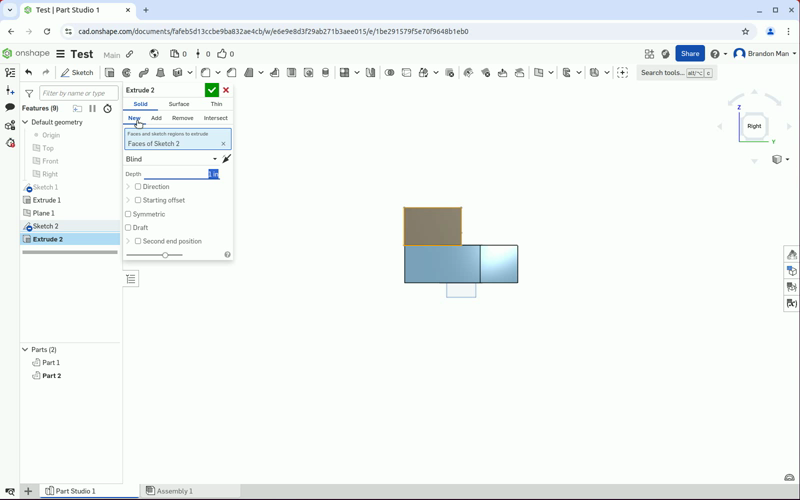
text(-7.703)
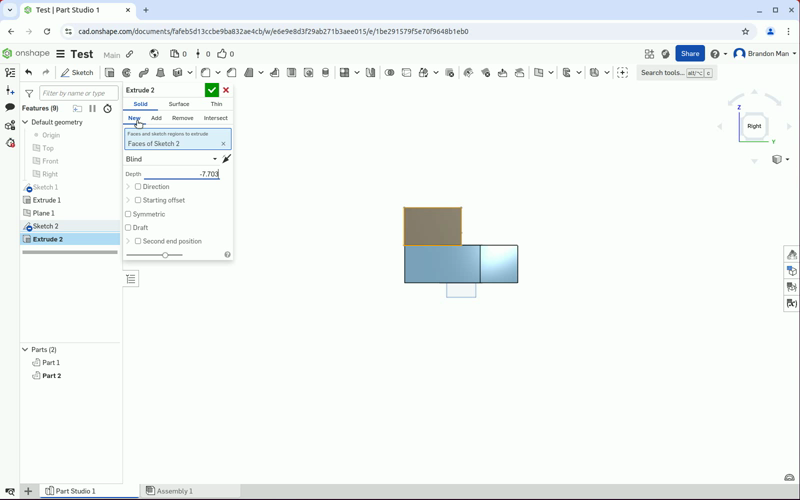
key(enter)
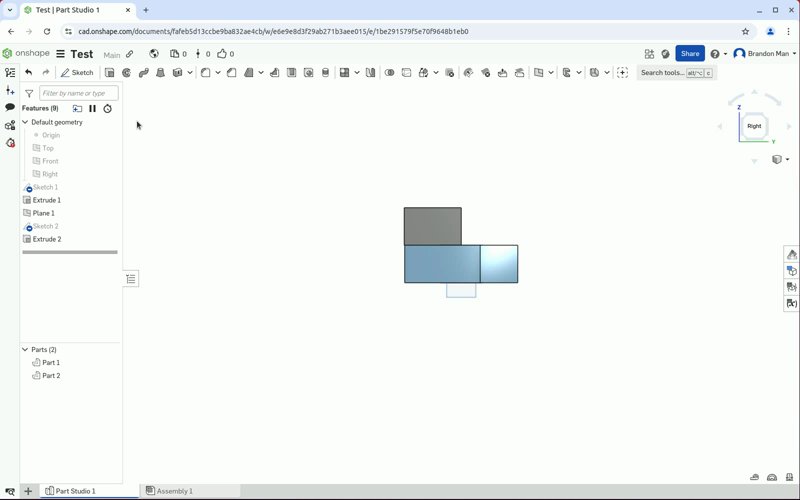
key(shift+h)
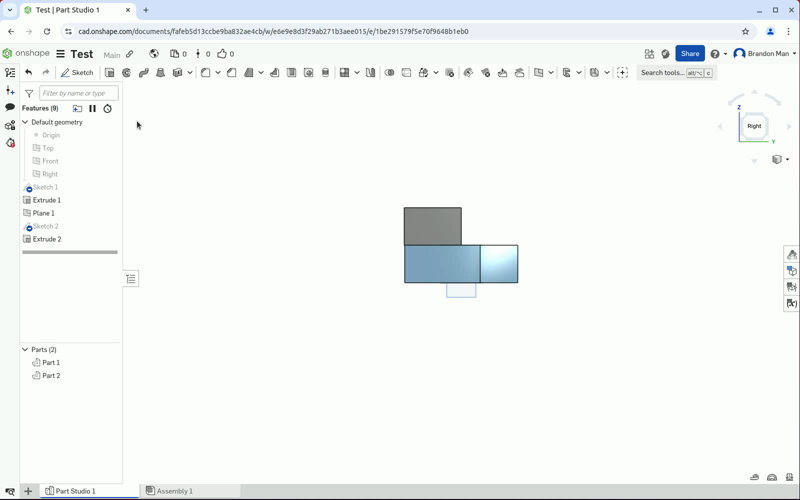
key(shift+h)
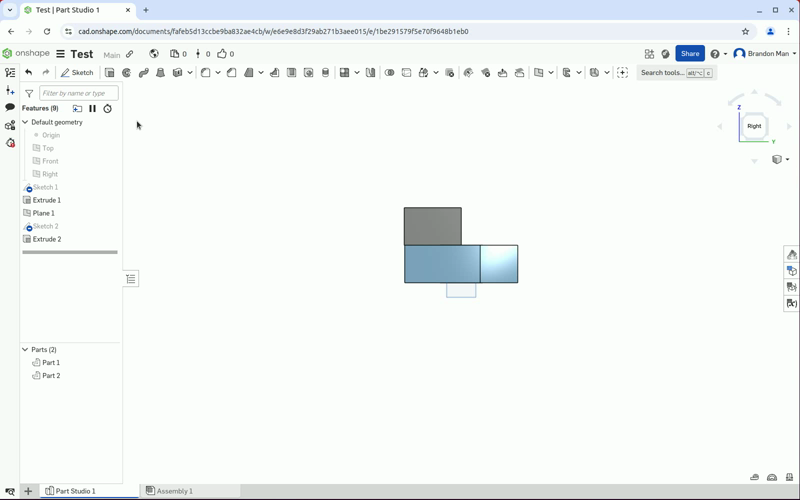
mouse_move(73, 189)
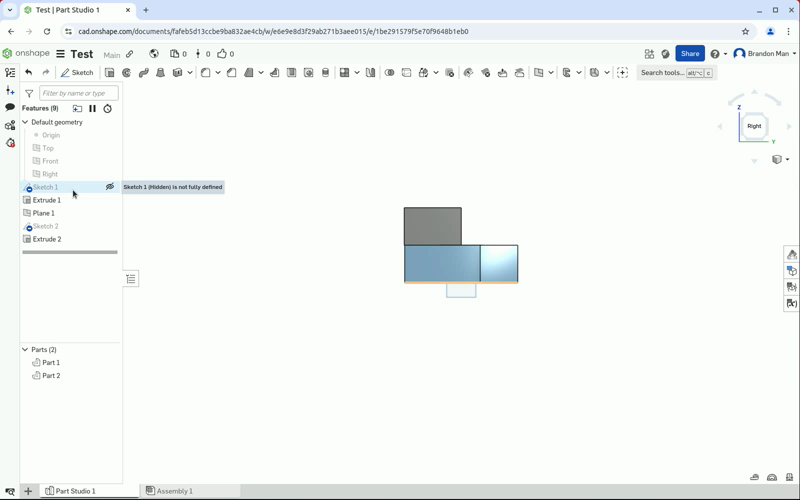
click(73, 189)
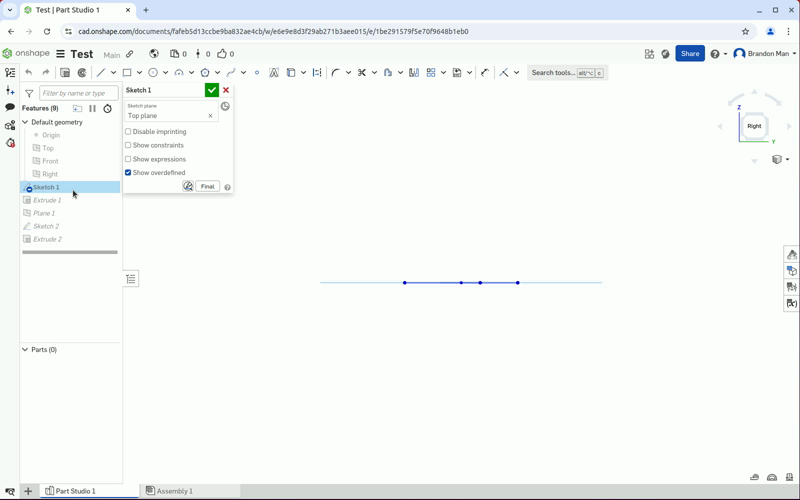
mouse_move(229, 92)
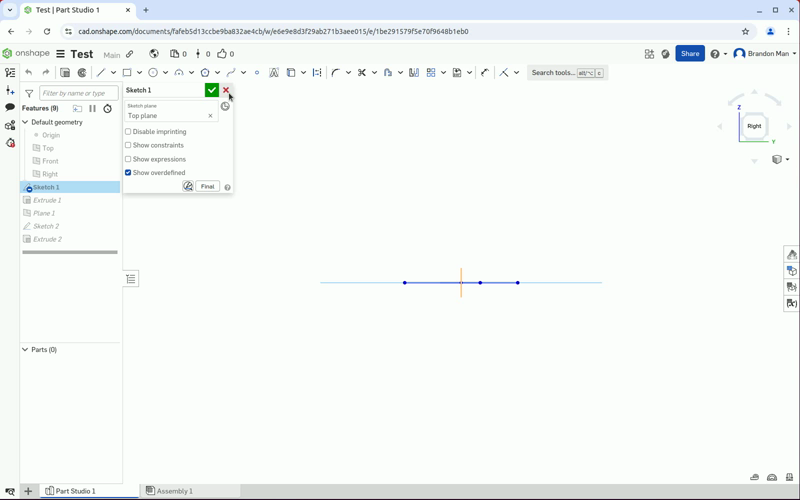
click(229, 92)
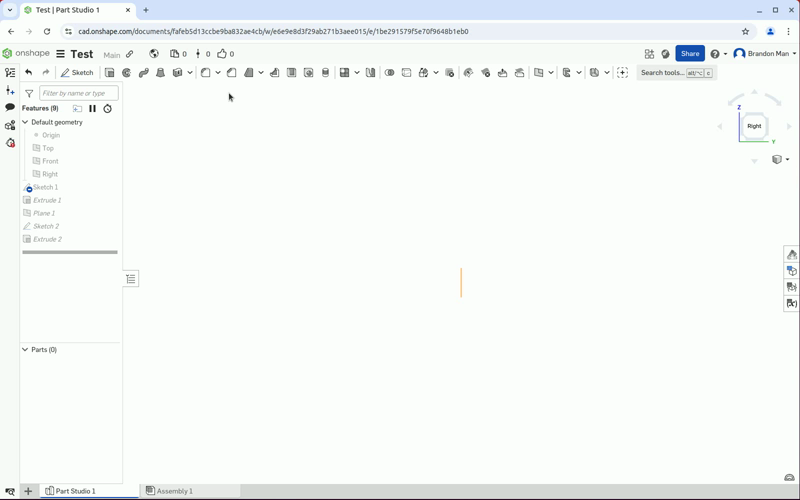
key(shift+s)
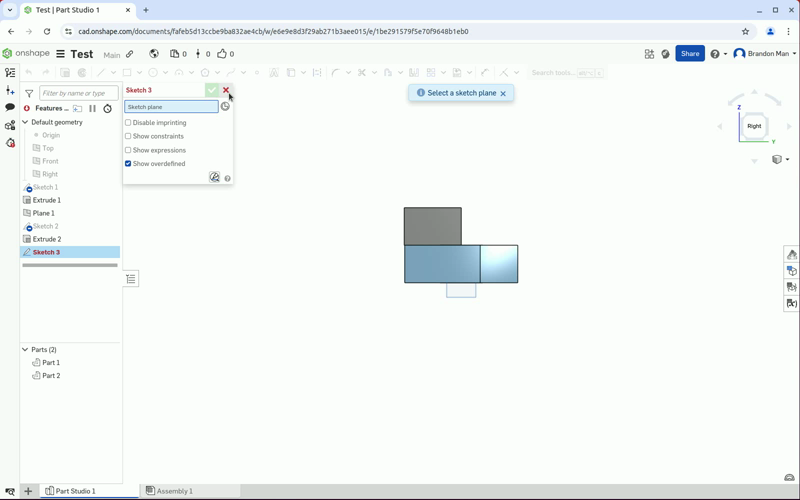
mouse_move(73, 215)
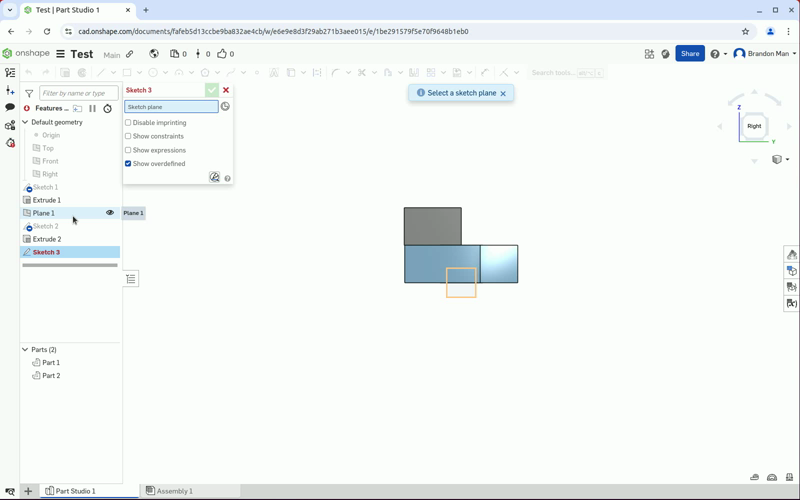
click(73, 215)
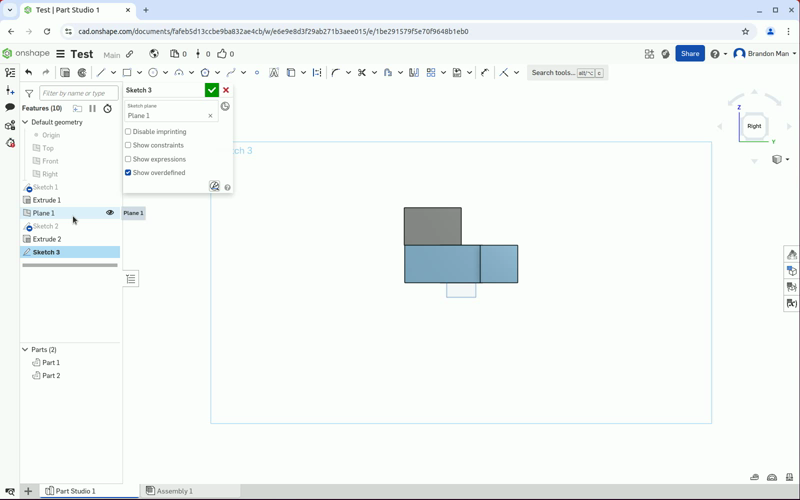
mouse_move(73, 352)
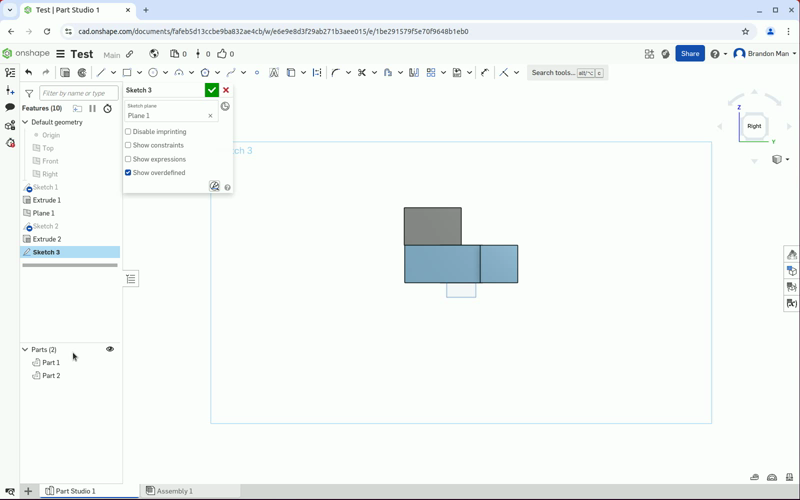
key(y)
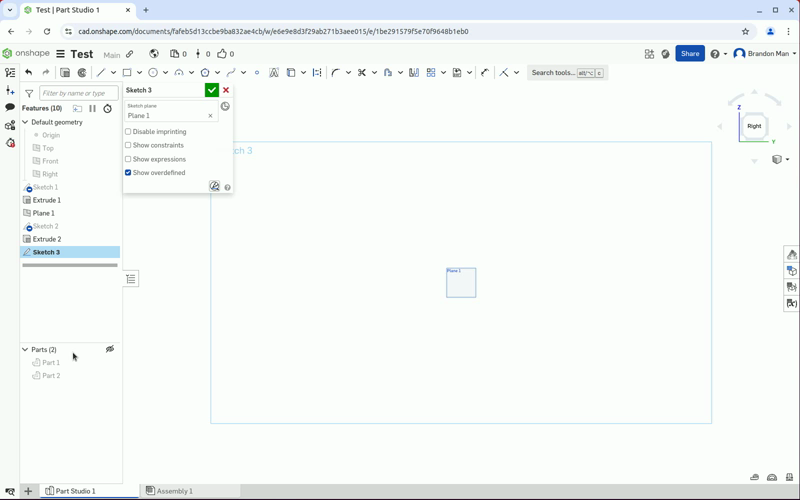
key(l)
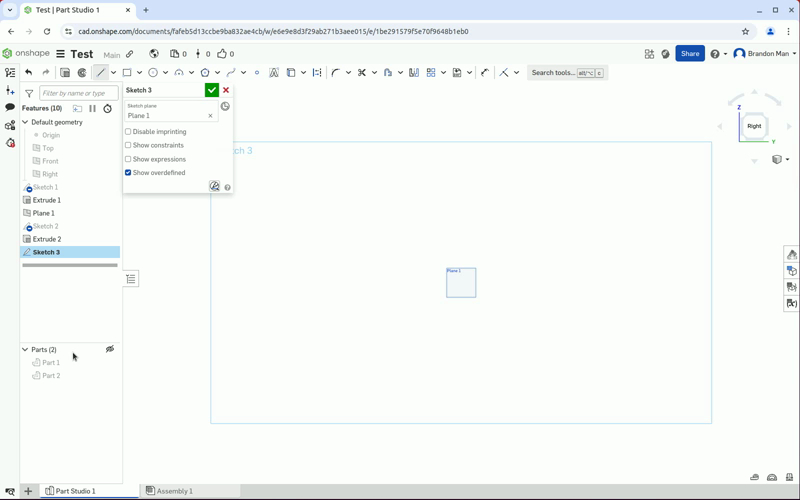
key_down(shift)
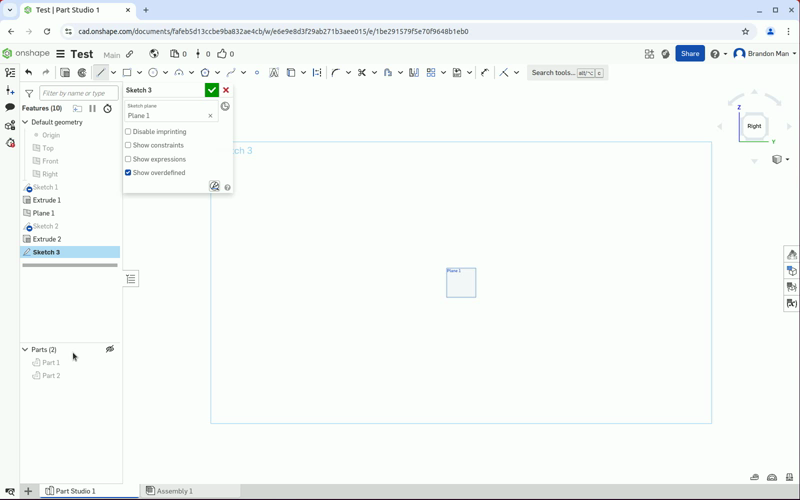
mouse_move(460, 245)
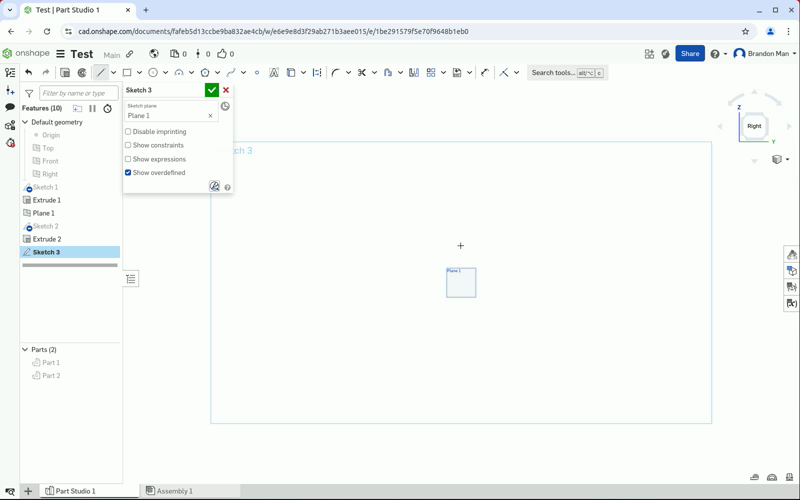
click(460, 245)
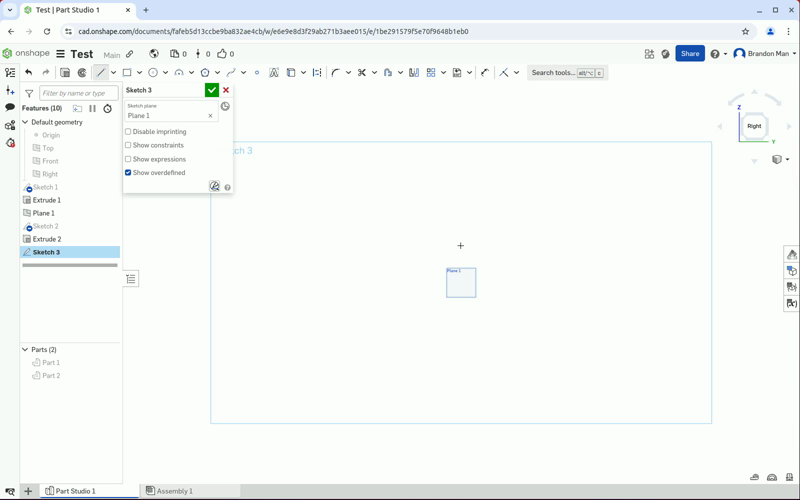
key_up(shift)
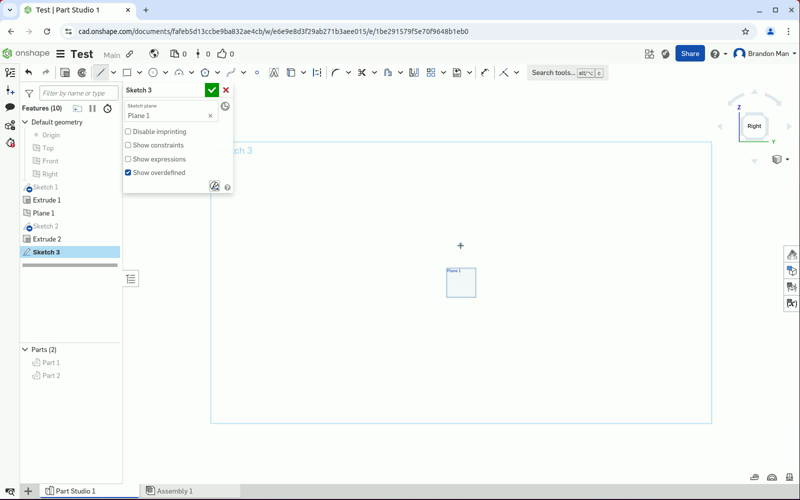
key_down(shift)
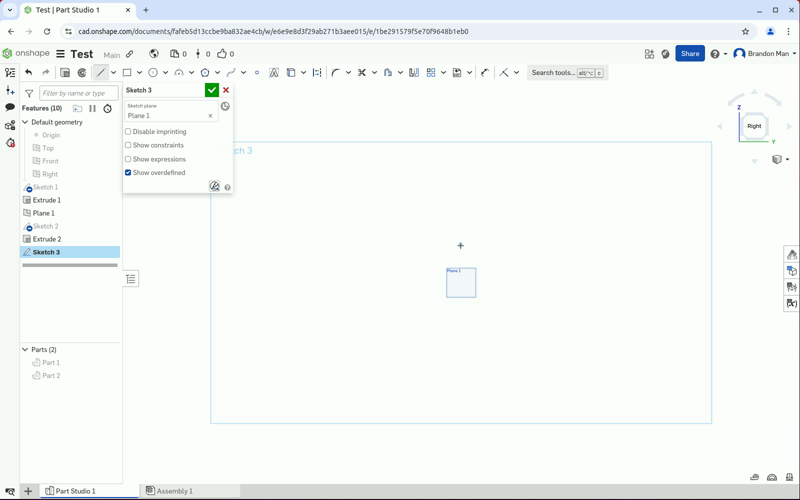
mouse_move(490, 245)
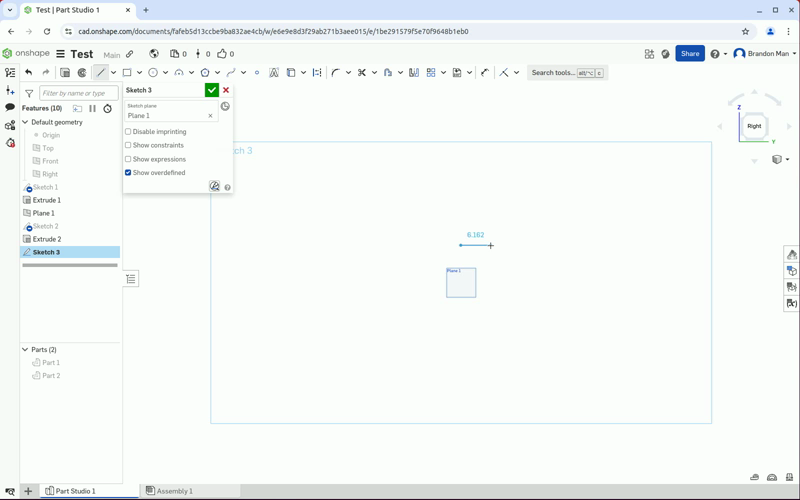
mouse_move(517, 245)
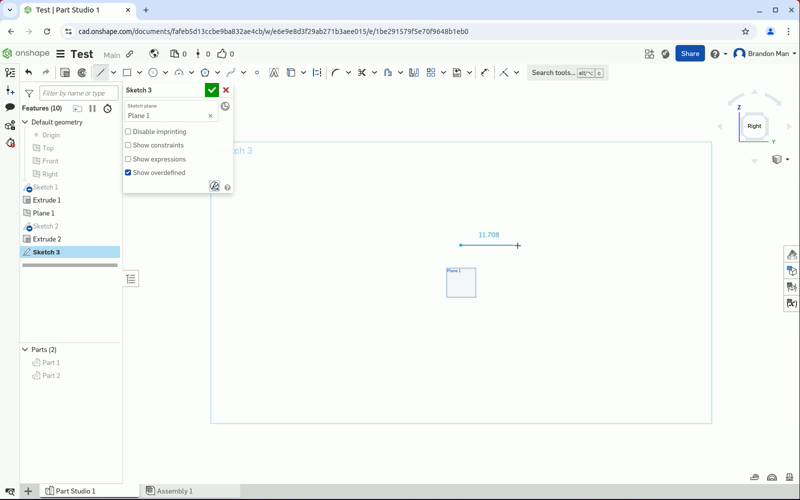
click(517, 245)
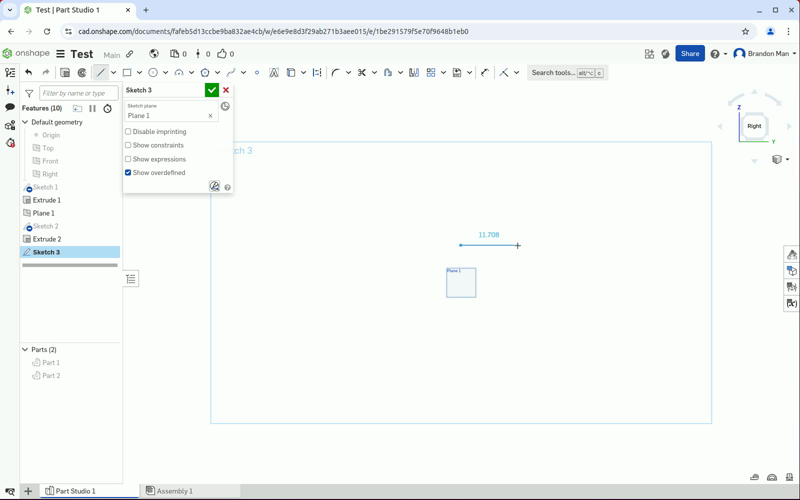
key_up(shift)
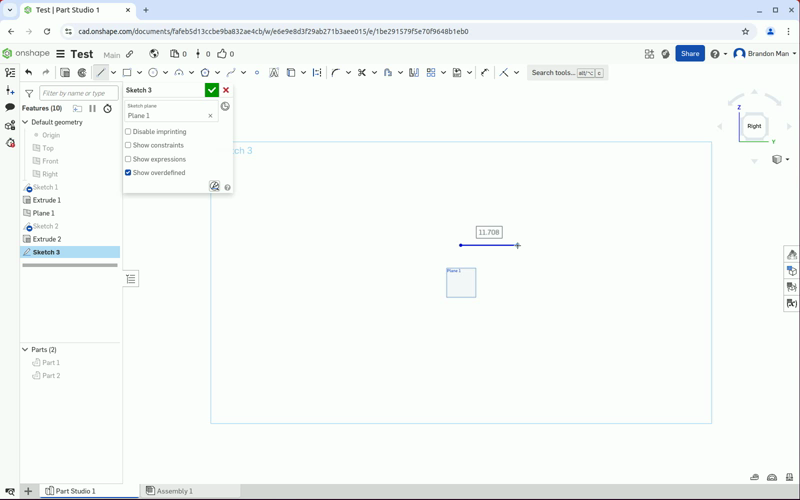
key_down(shift)
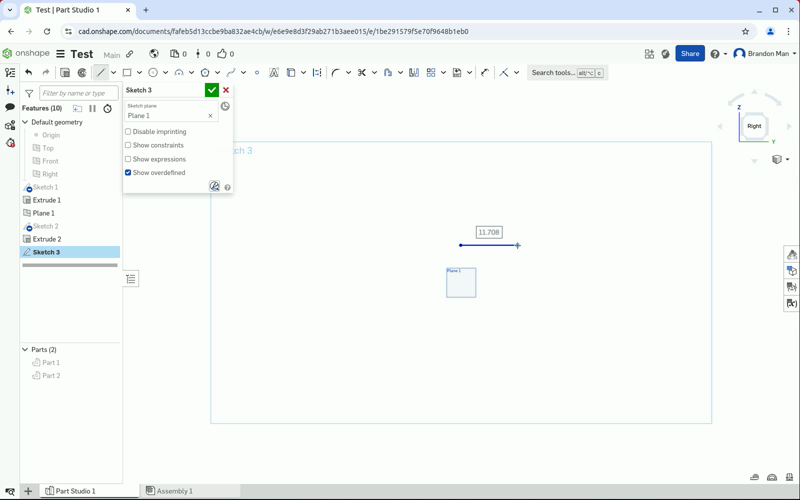
mouse_move(547, 245)
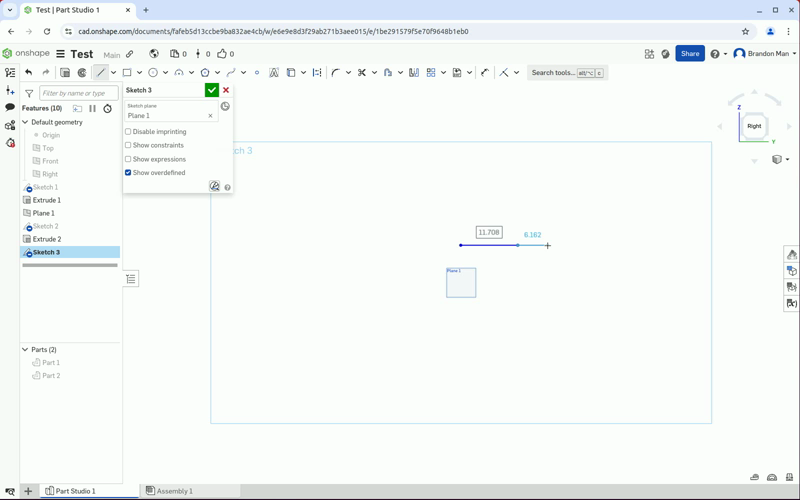
mouse_move(517, 232)
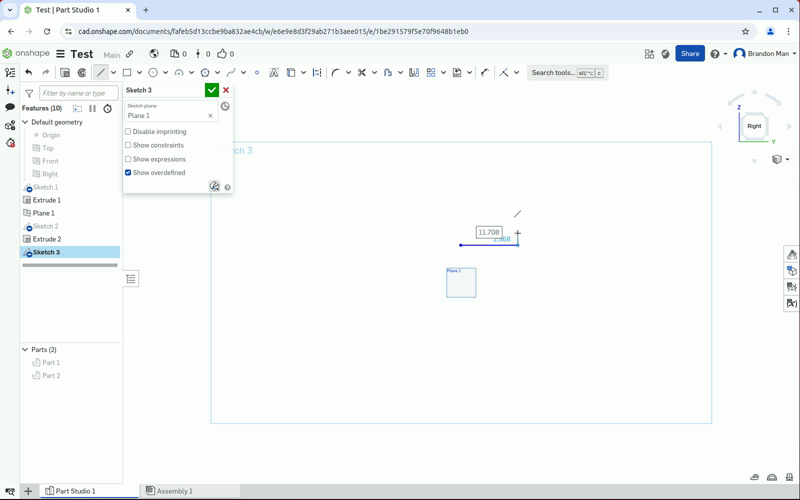
click(517, 232)
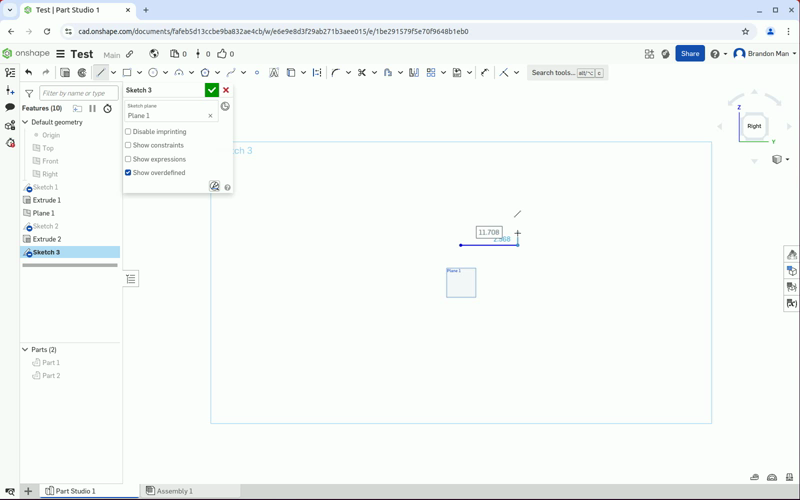
key_up(shift)
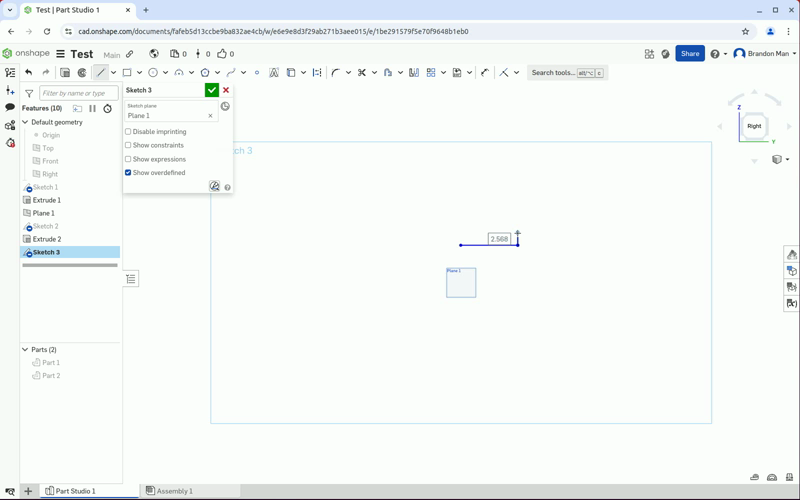
key_down(shift)
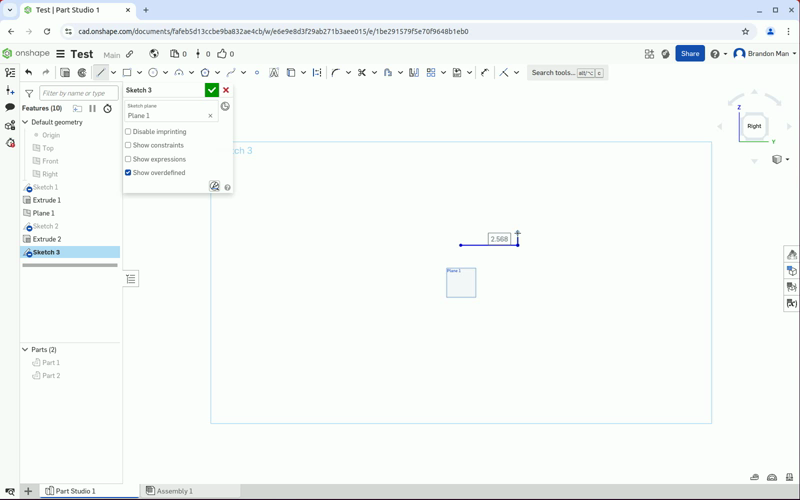
mouse_move(547, 232)
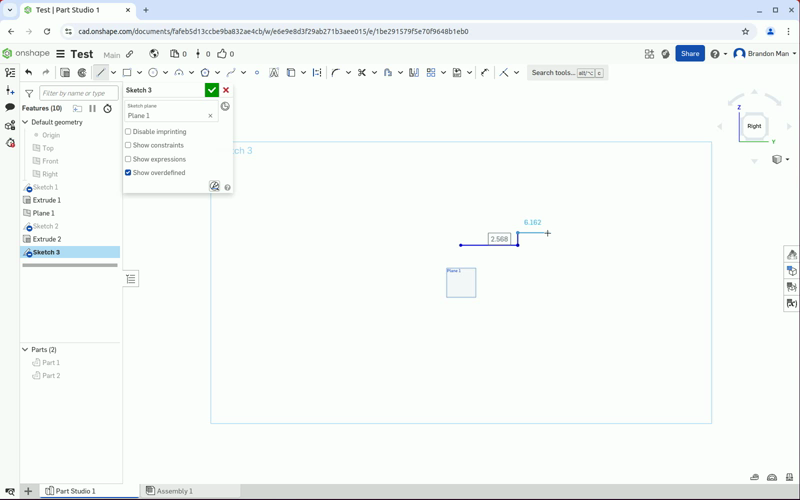
mouse_move(460, 232)
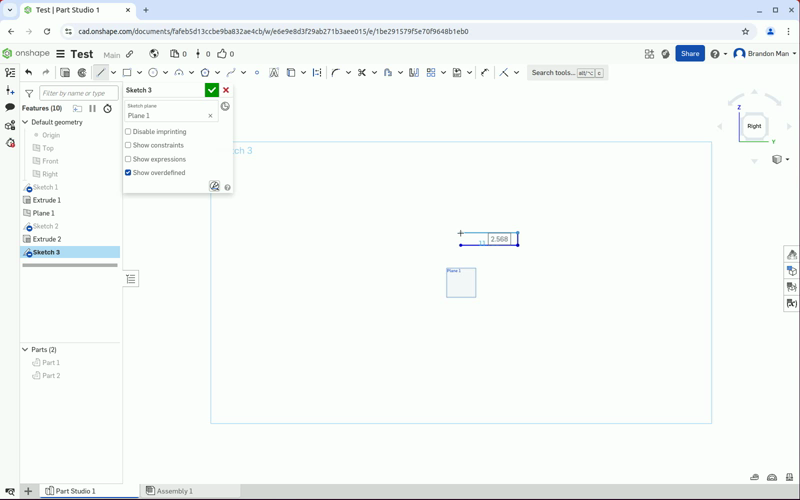
click(460, 232)
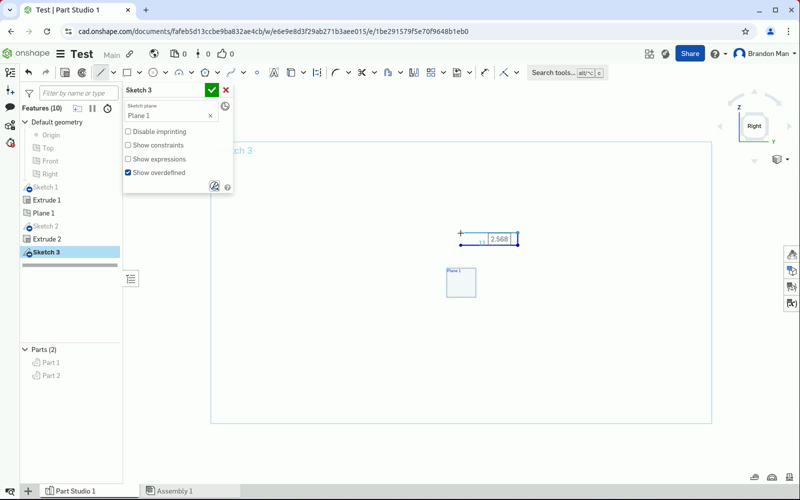
key_up(shift)
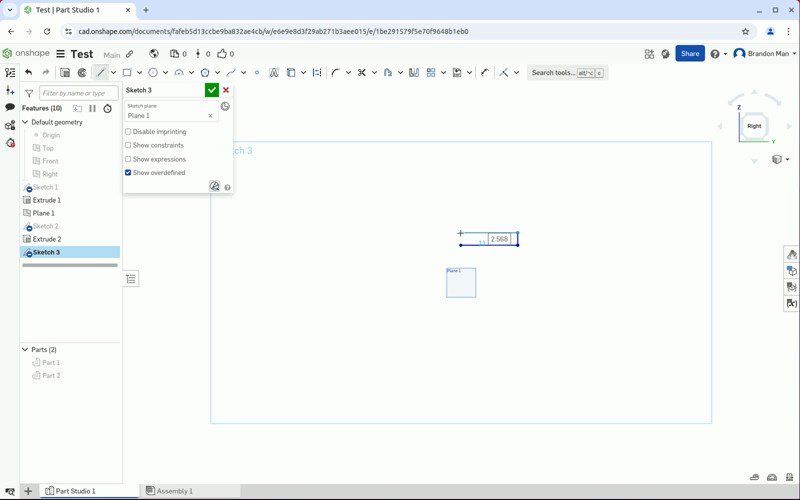
mouse_move(490, 232)
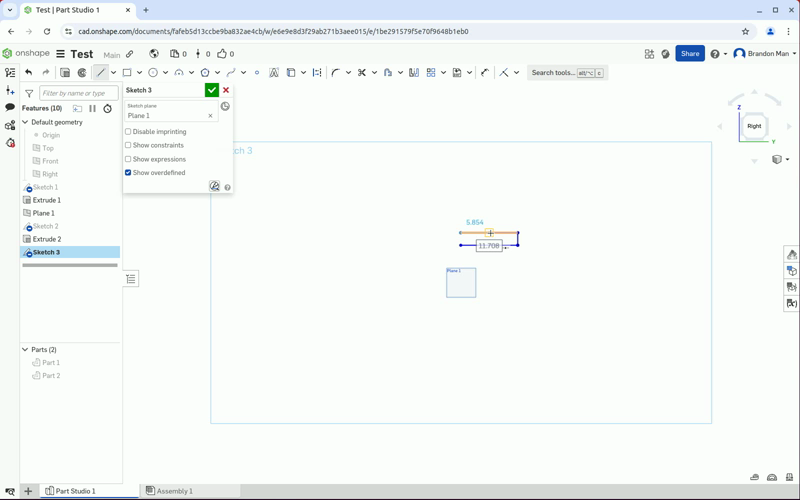
key_down(shift)
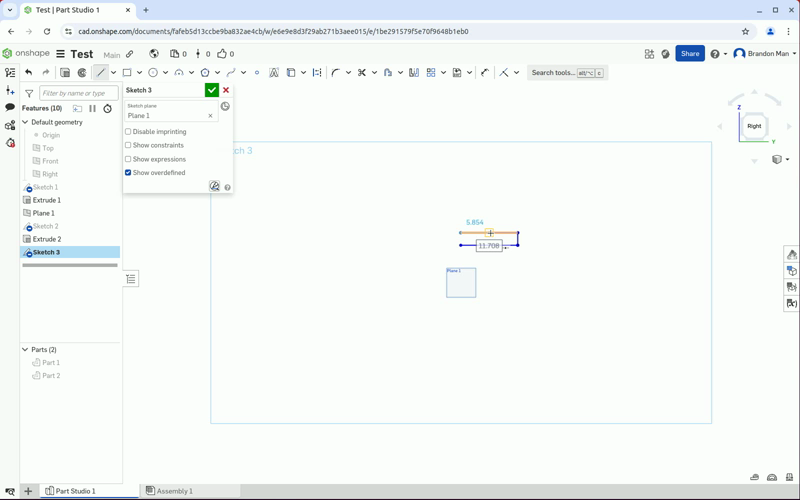
mouse_move(460, 245)
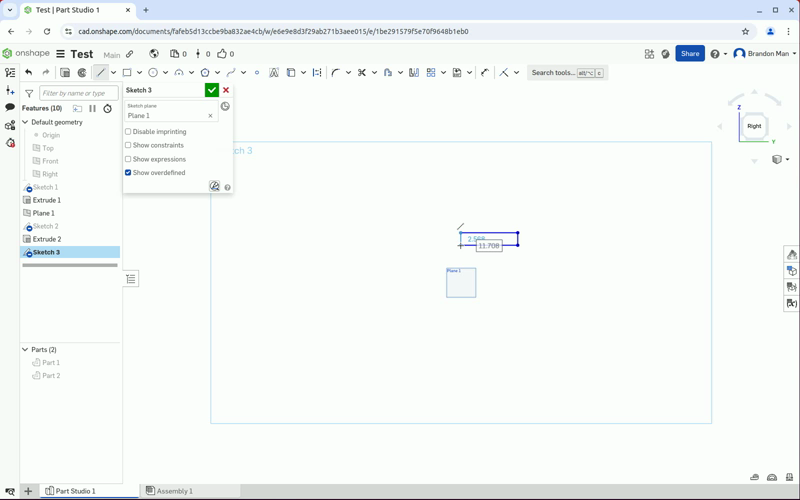
key_up(shift)
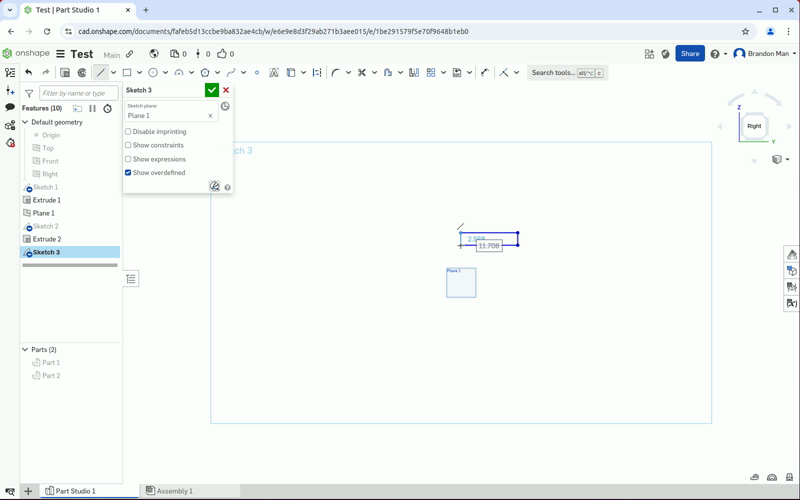
click(460, 245)
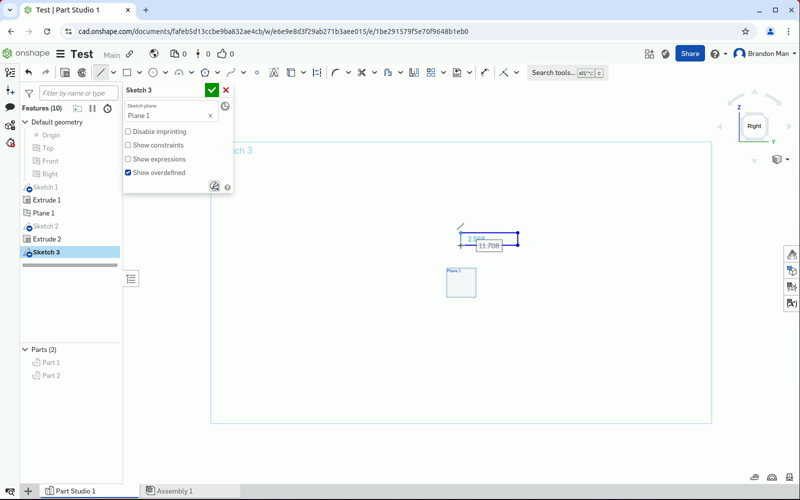
key(esc)
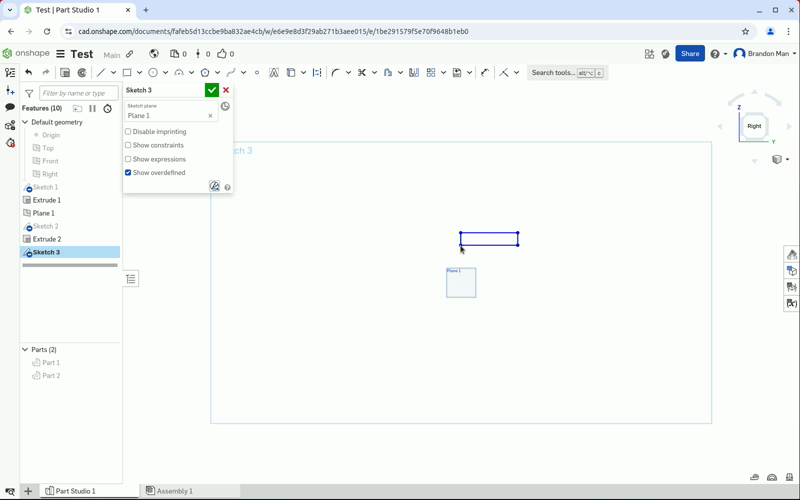
mouse_move(493, 243)
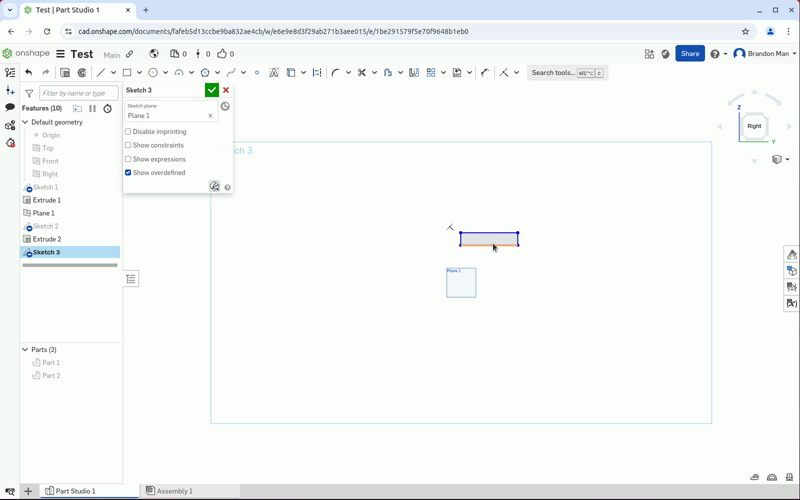
scroll(6)
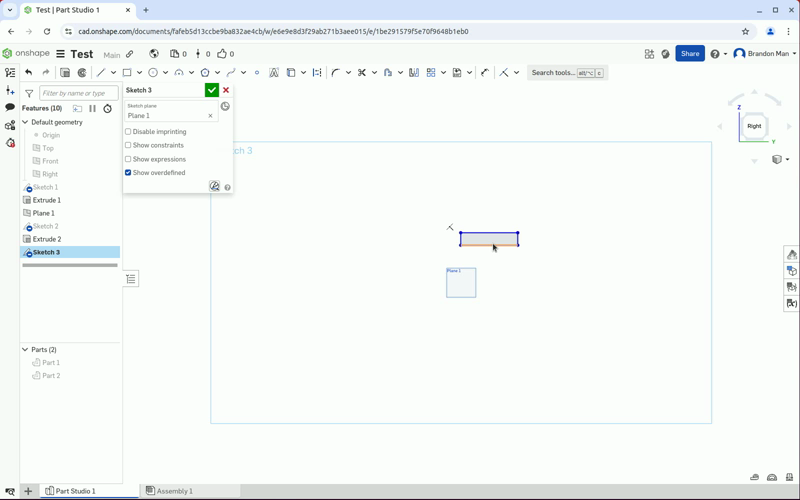
scroll(6)
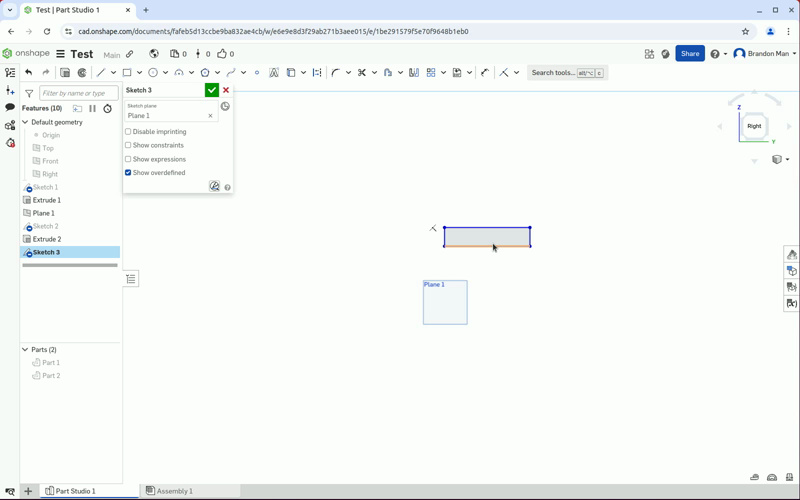
scroll(6)
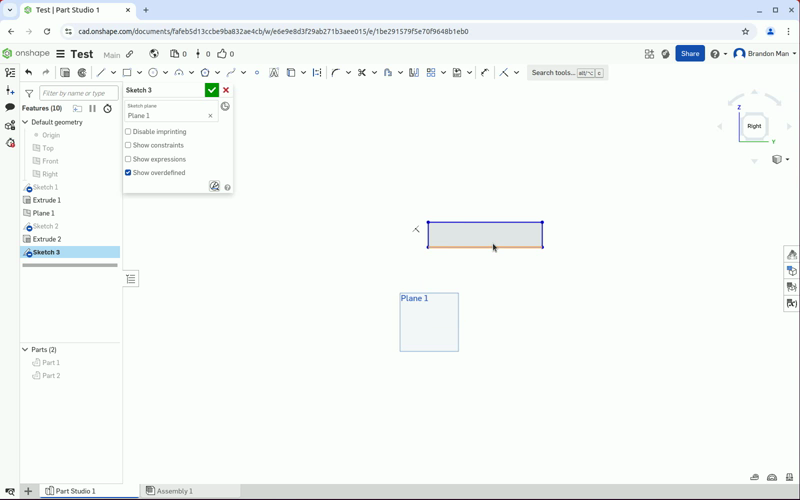
scroll(6)
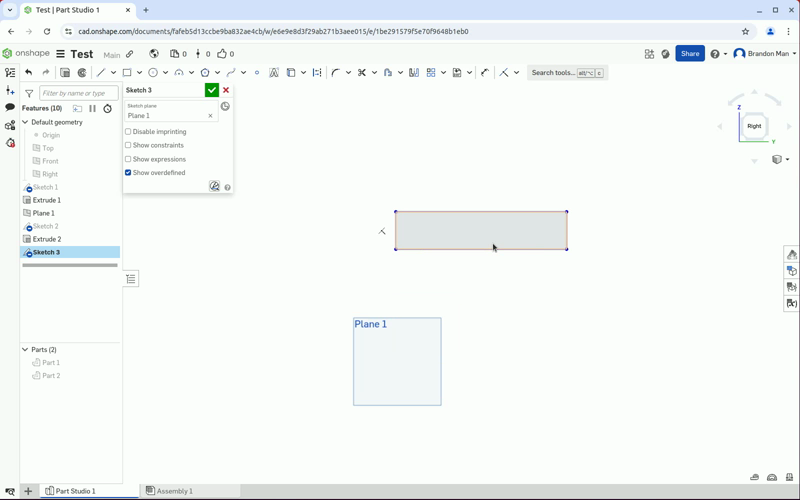
scroll(6)
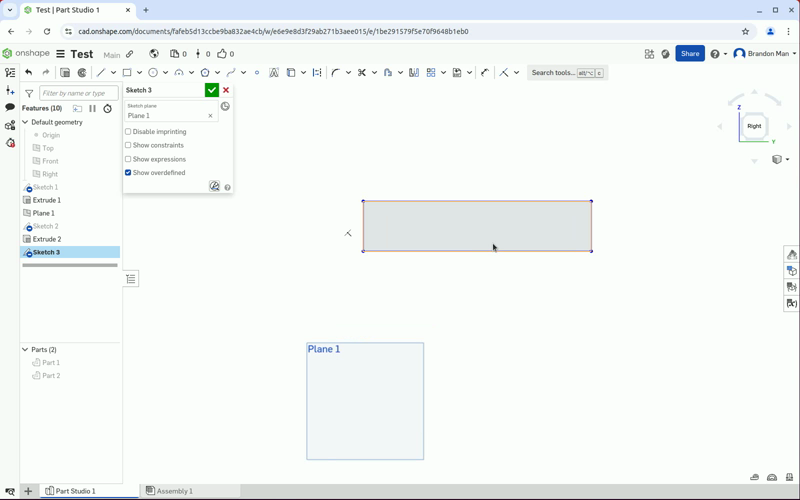
scroll(6)
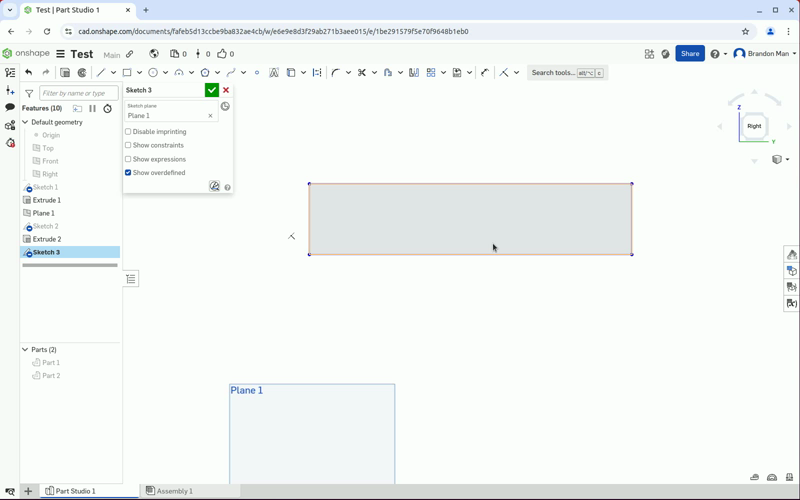
scroll(6)
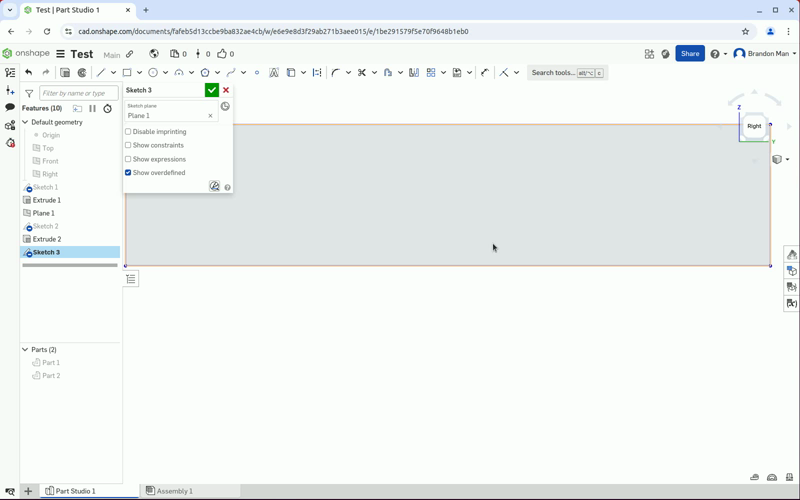
click(493, 243)
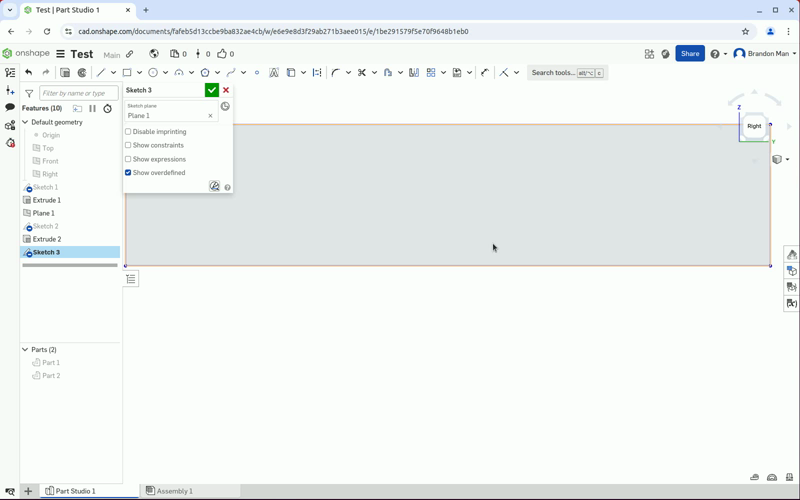
scroll(-6)
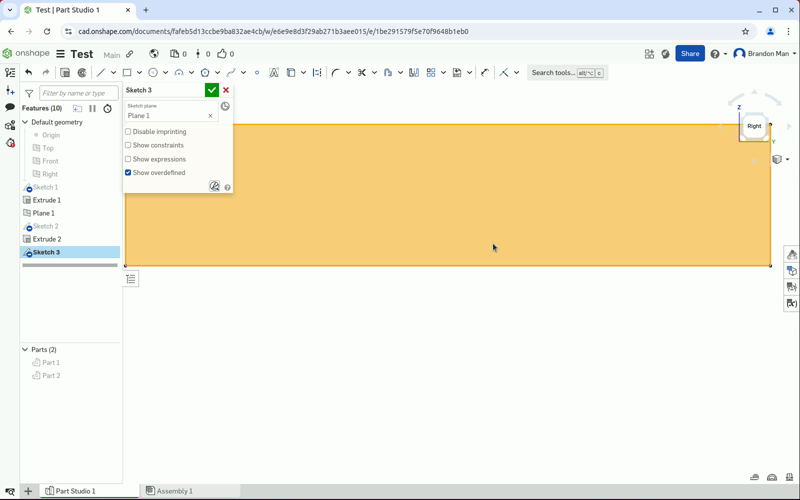
scroll(-6)
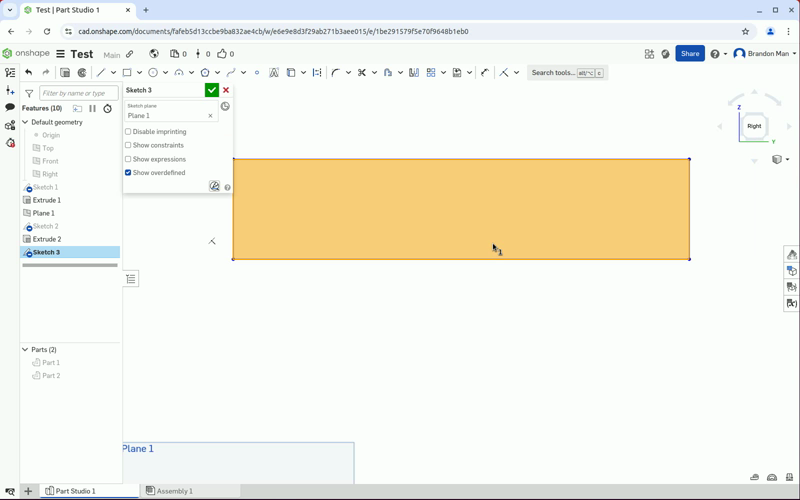
scroll(-6)
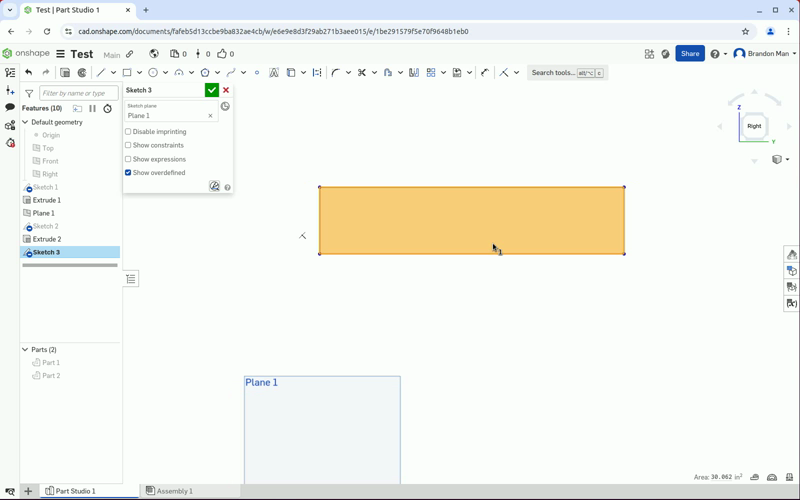
scroll(-6)
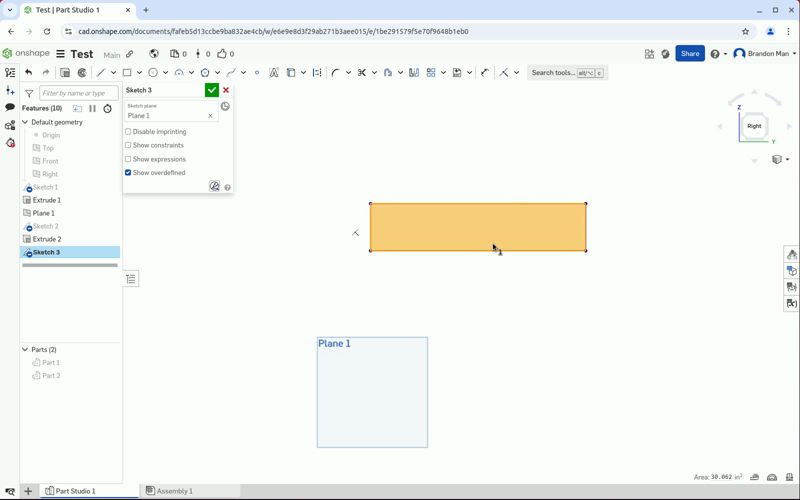
scroll(-6)
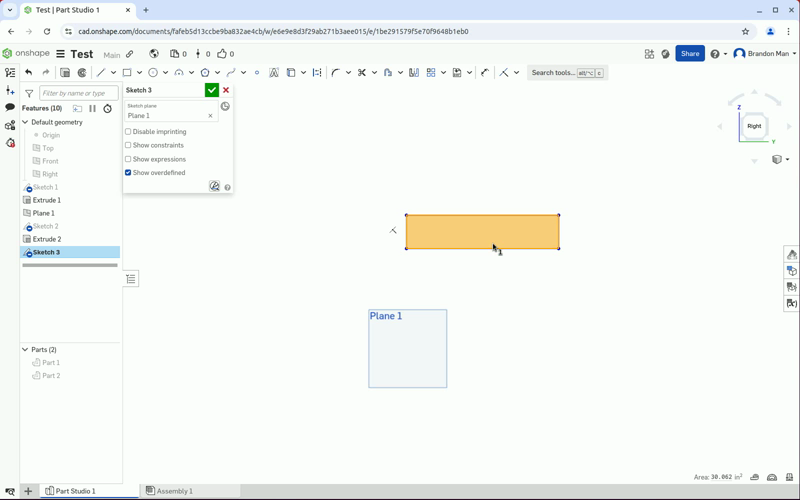
scroll(-6)
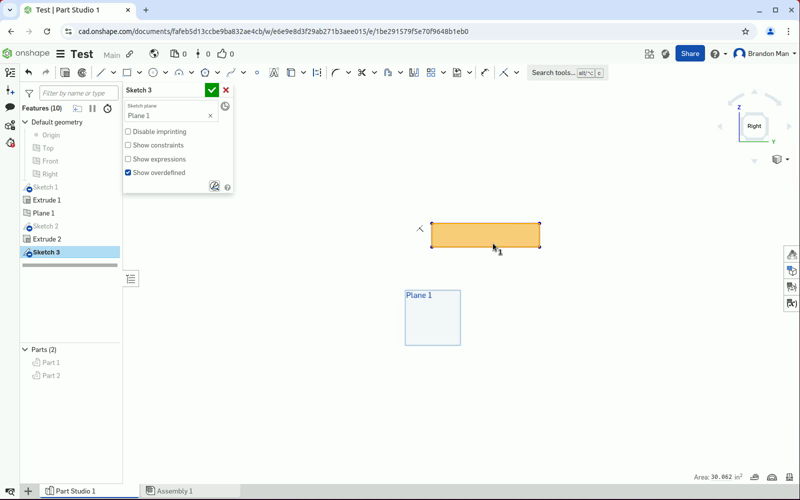
scroll(-6)
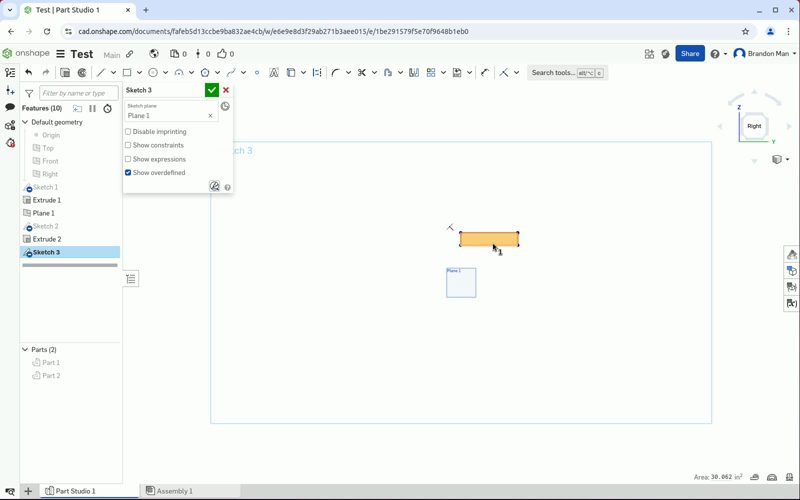
mouse_move(73, 352)
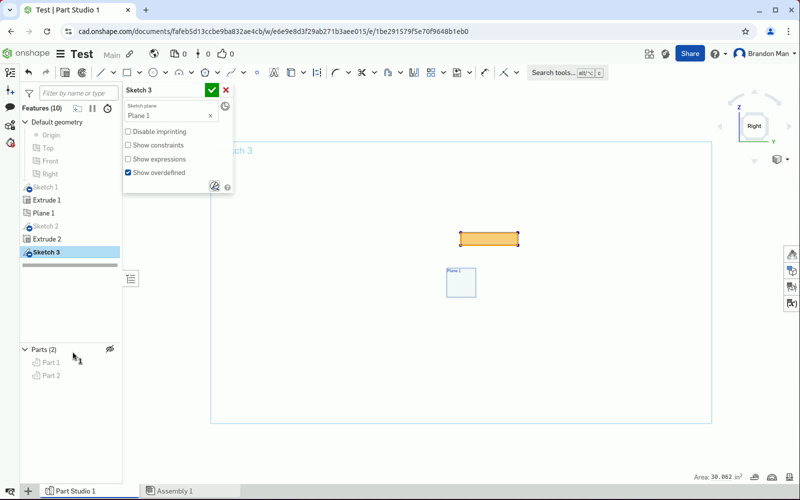
key(shift+y)
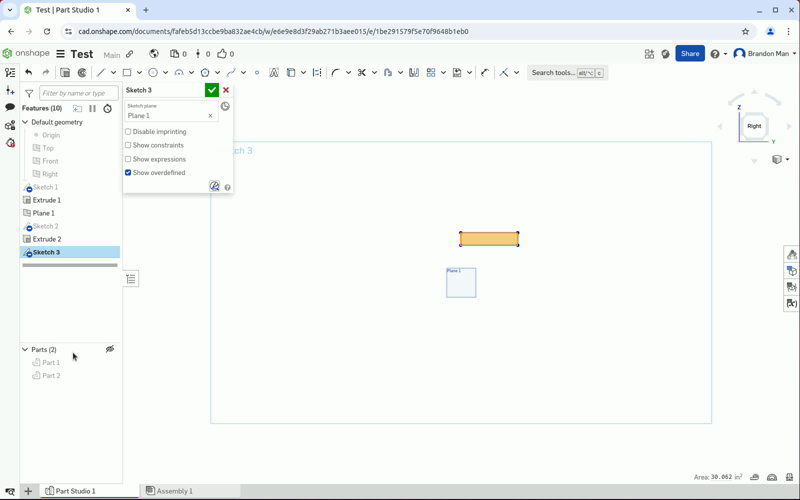
key(shift+e)
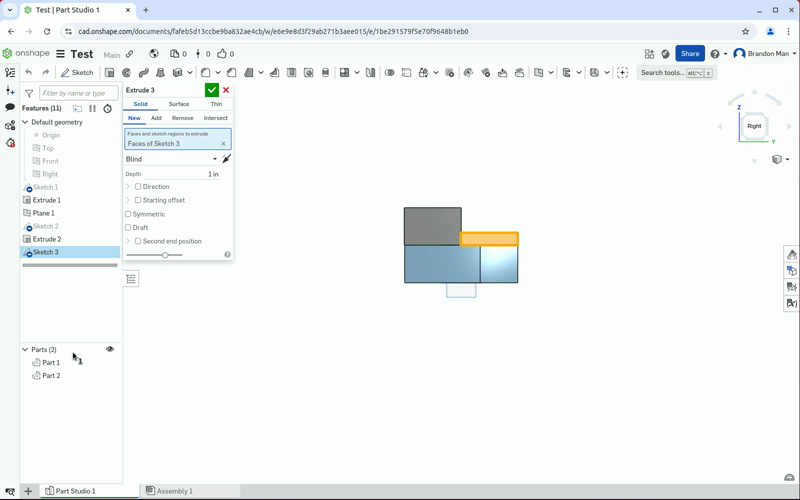
mouse_move(143, 106)
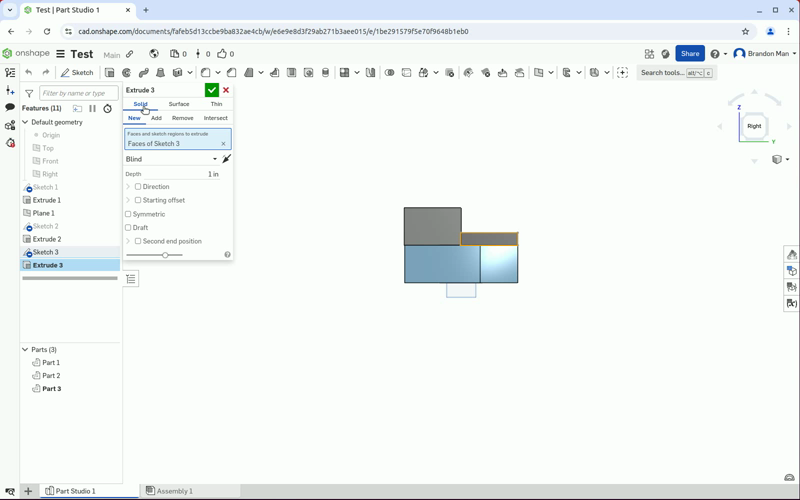
click(143, 106)
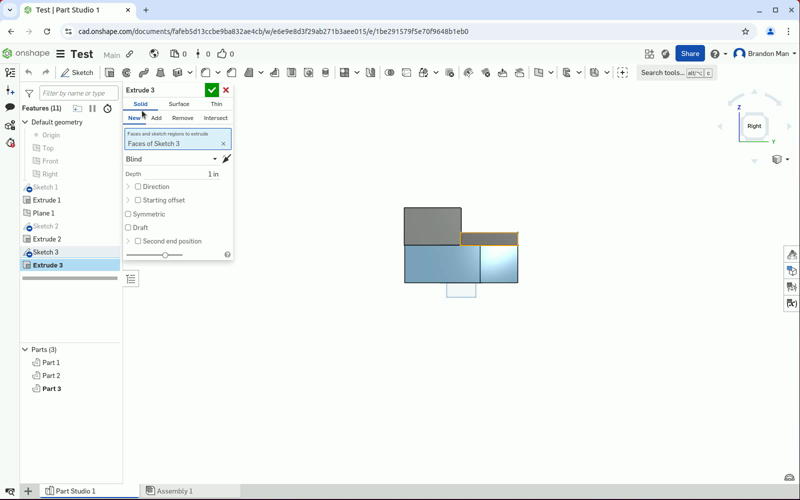
mouse_move(137, 120)
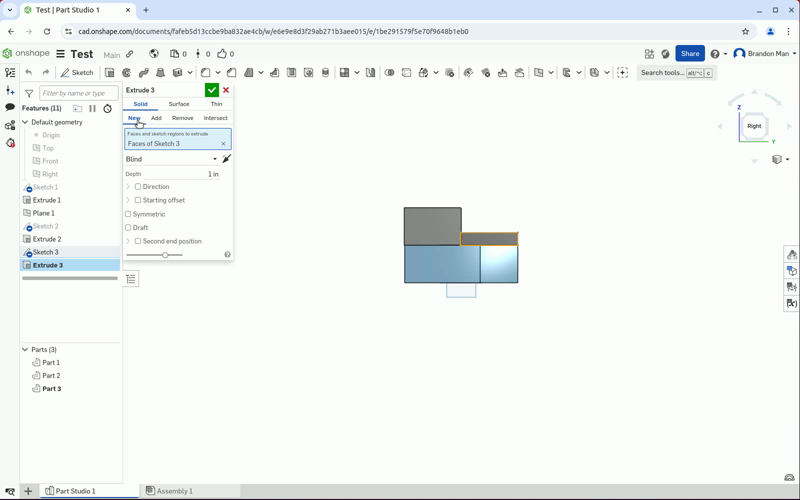
click(137, 120)
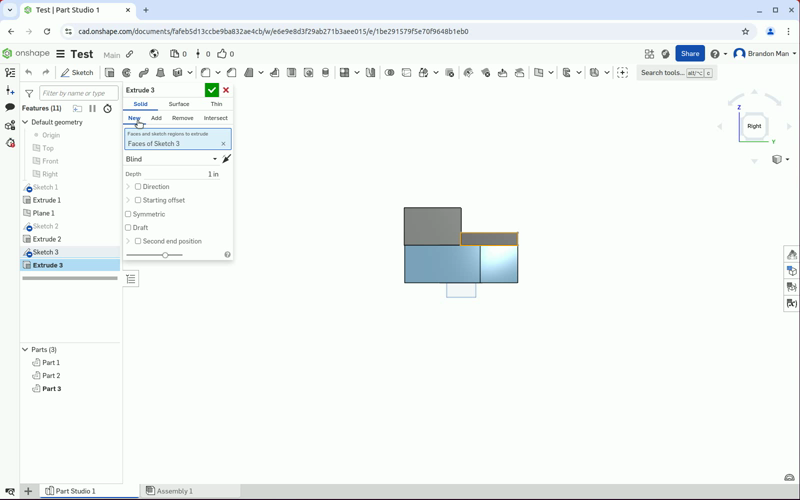
key(tab, 4)
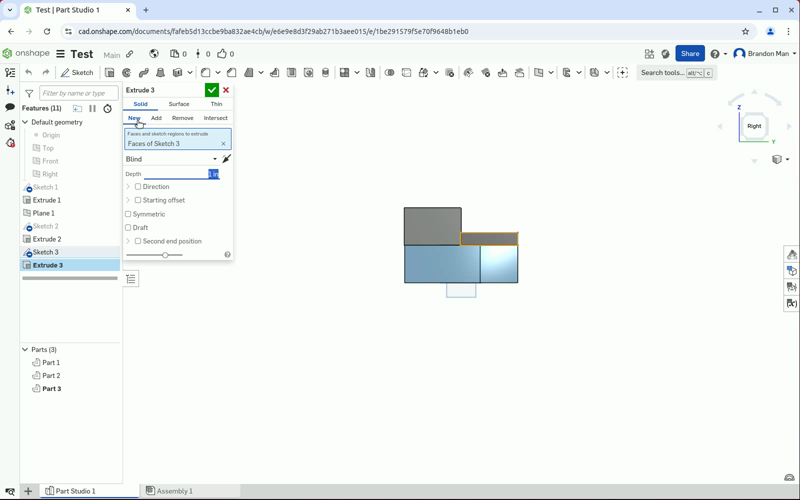
text(-7.703)
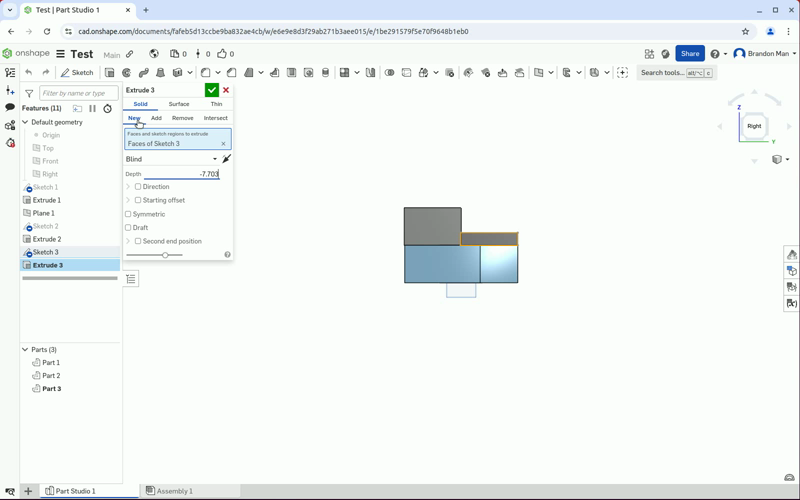
key(enter)
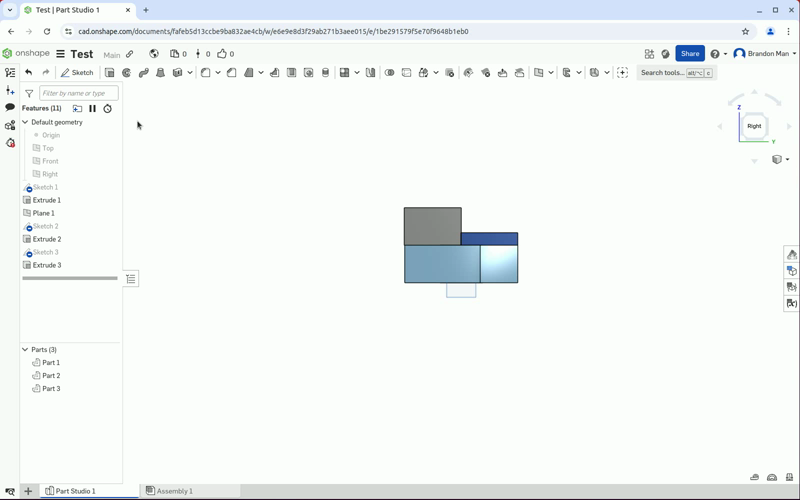
key(shift+h)
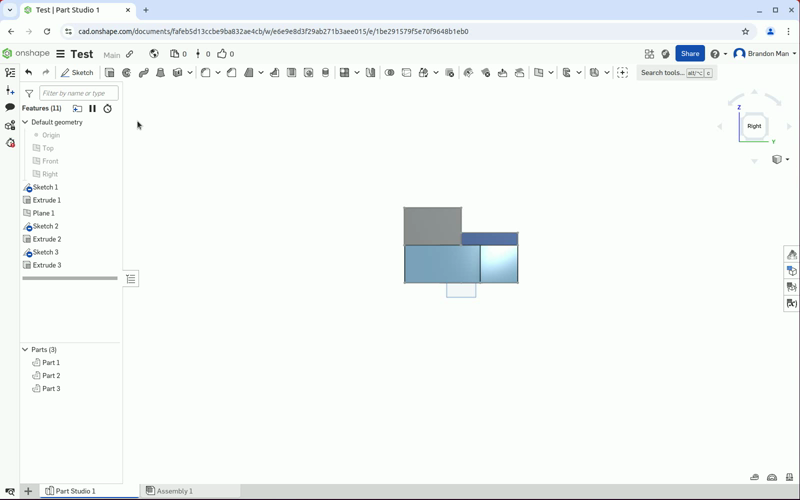
key(shift+h)
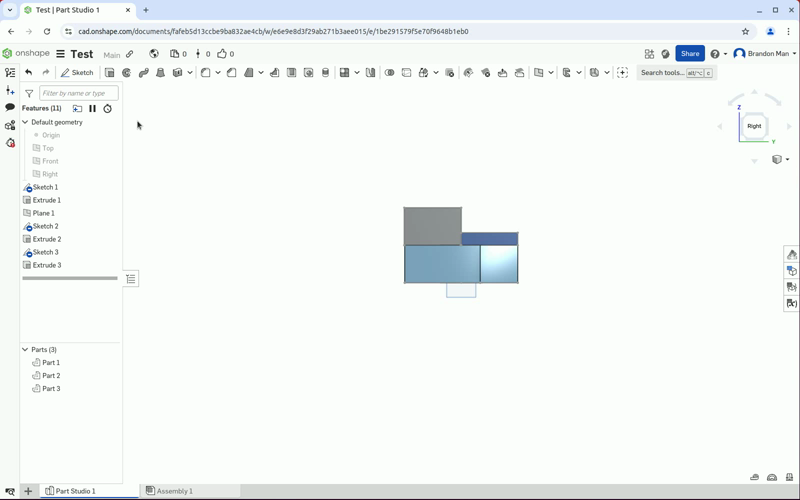
key(shift+7)
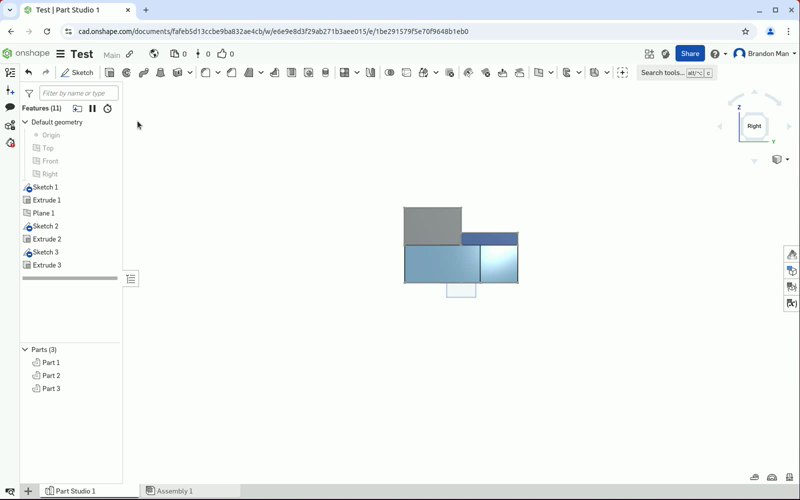
key(right, 2)
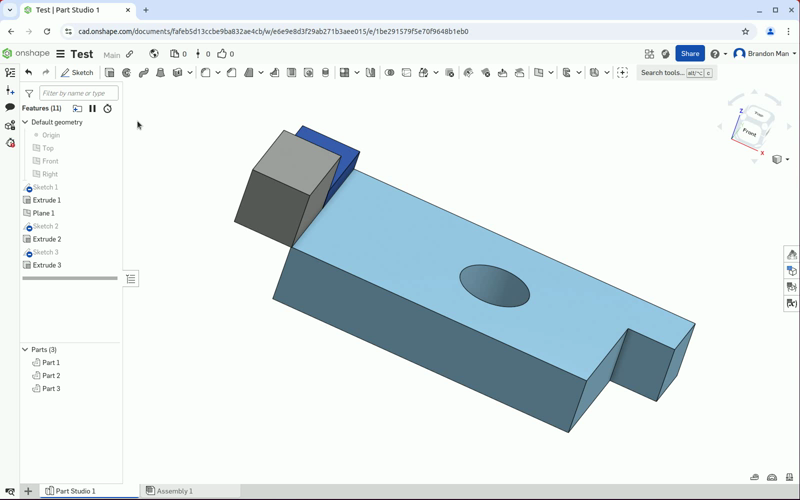
key(down, 2)
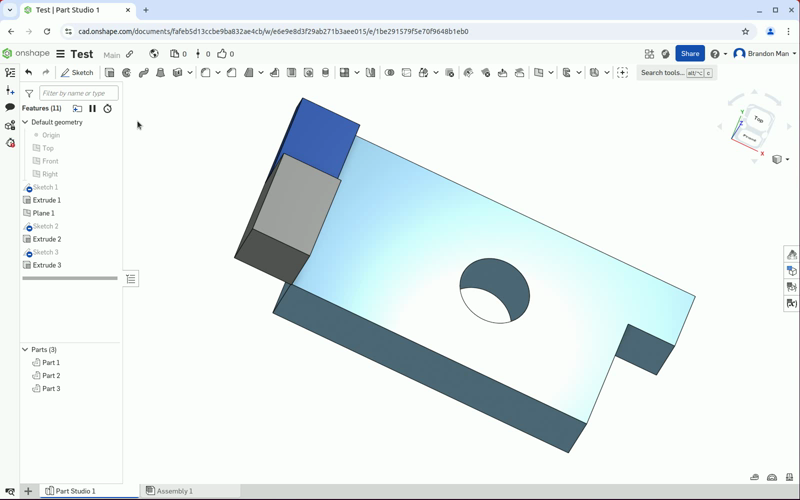
key(up, 2)
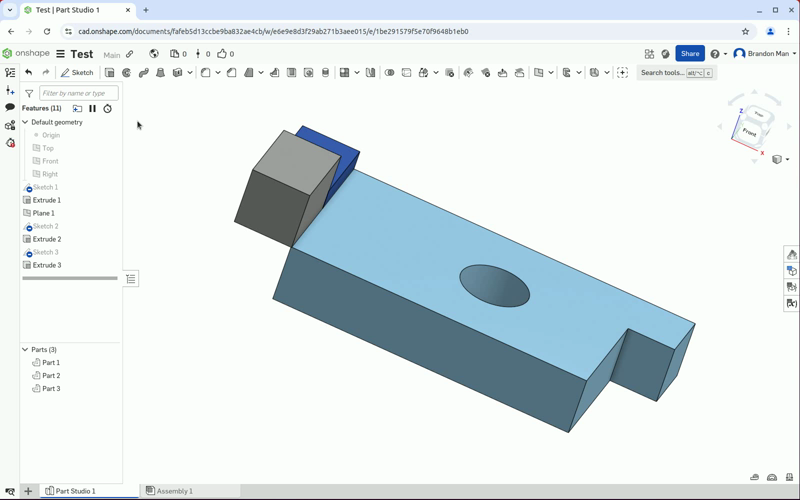
key(left, 2)
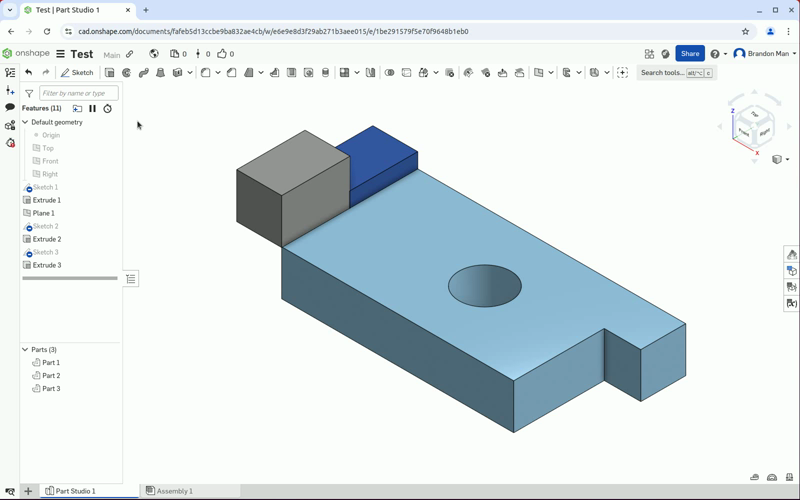
mouse_move(73, 189)
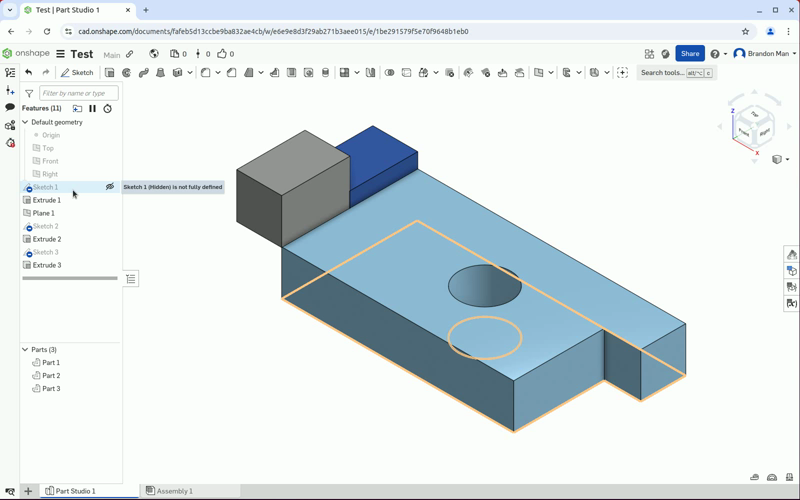
click(73, 189)